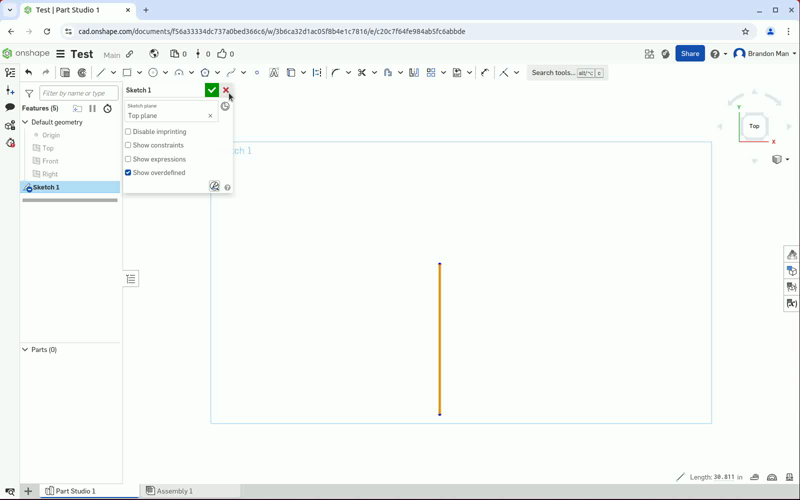
key(shift+h)
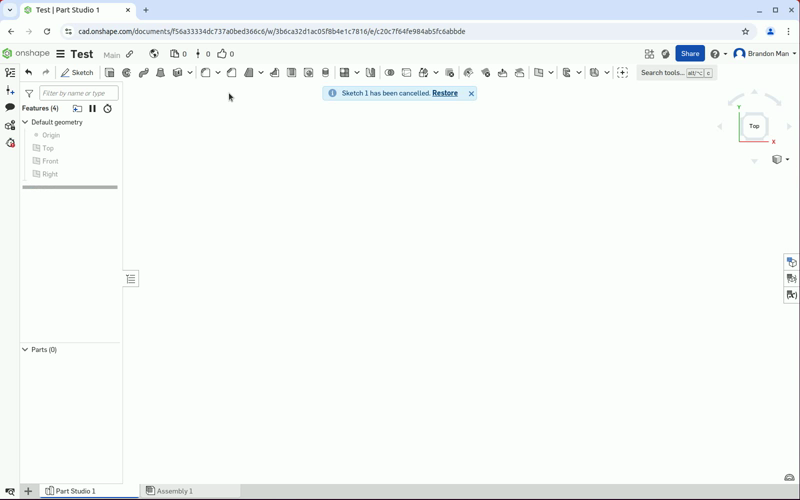
mouse_move(73, 352)
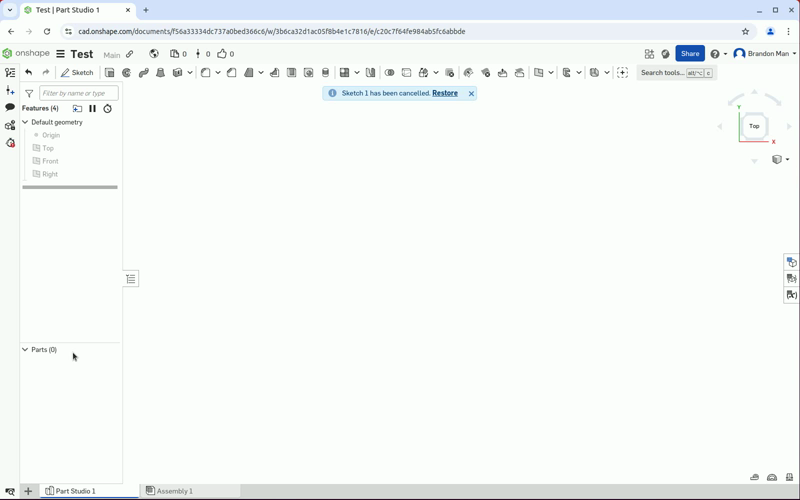
key(y)
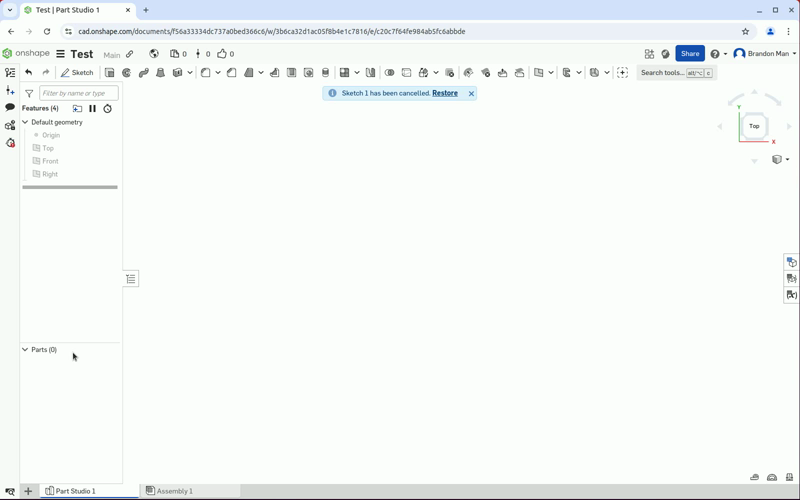
key(shift+p)
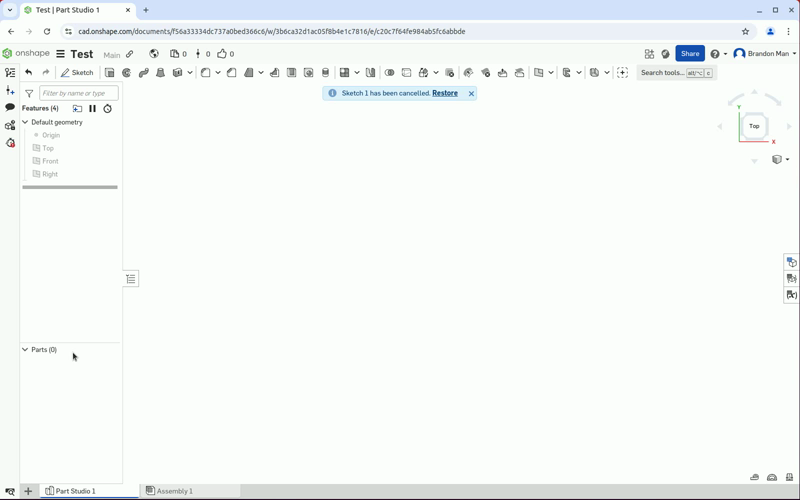
key(space)
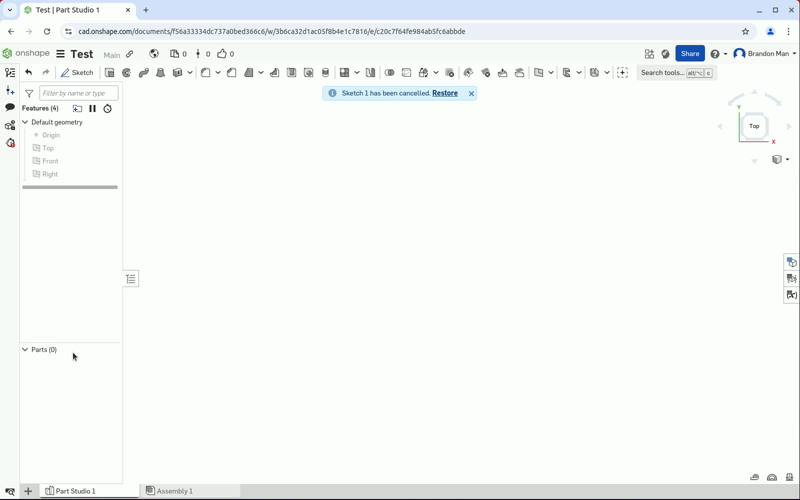
key_down(shift)
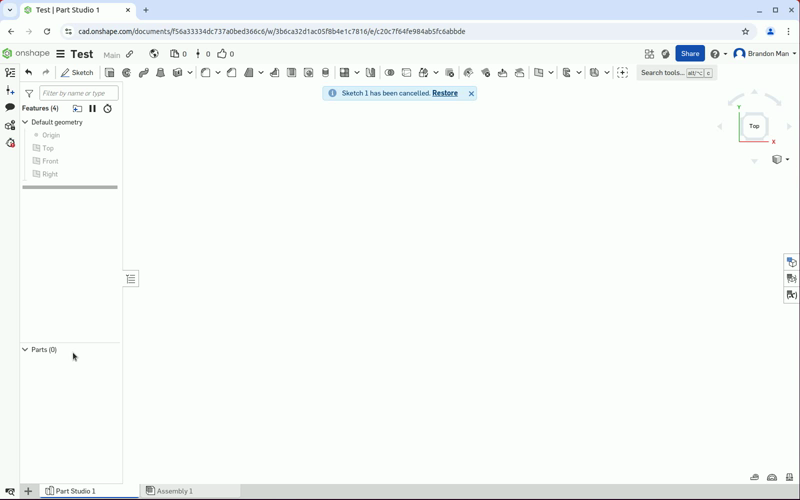
key(up)
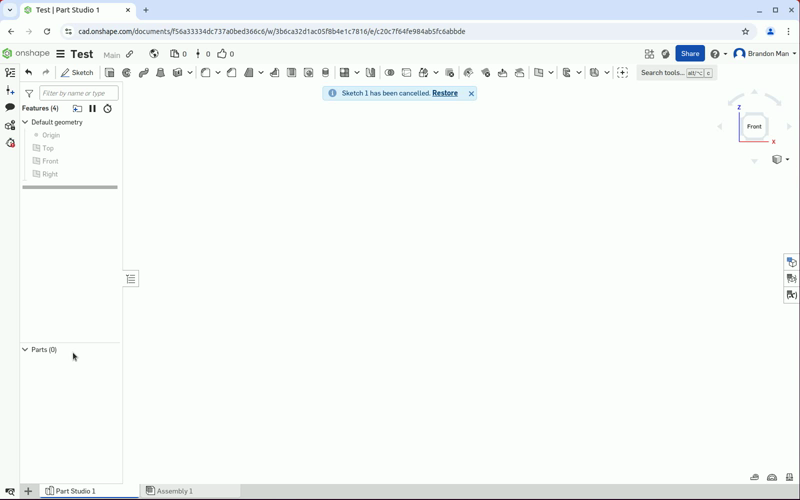
key_up(shift)
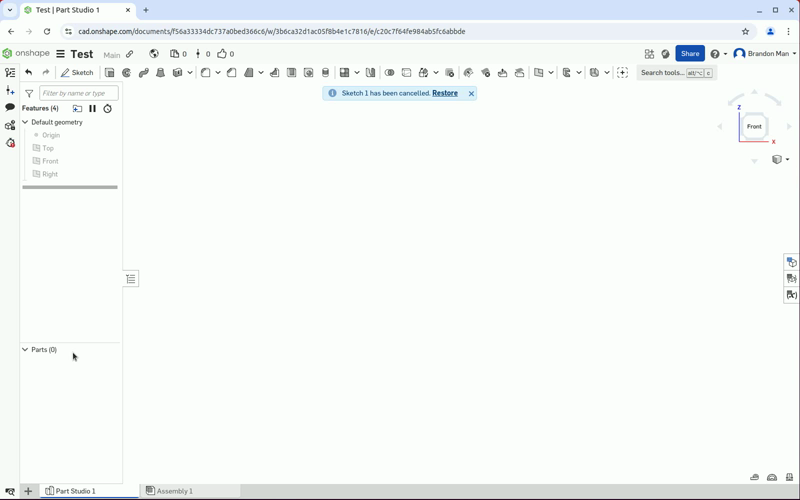
mouse_move(73, 352)
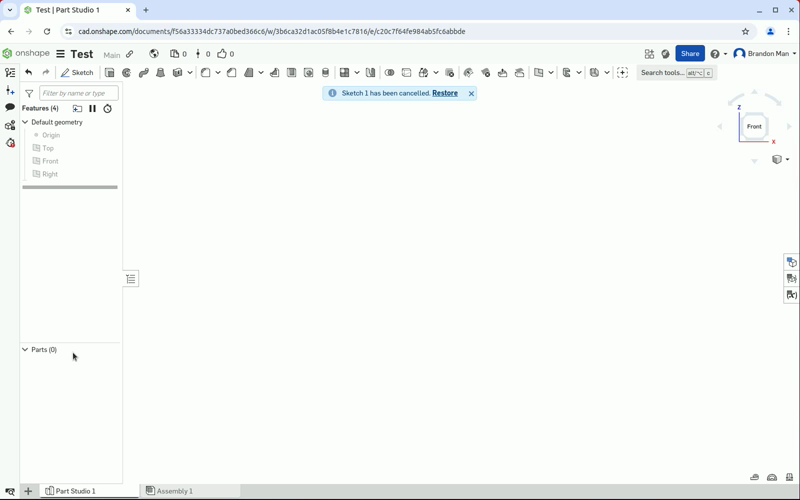
key(shift+y)
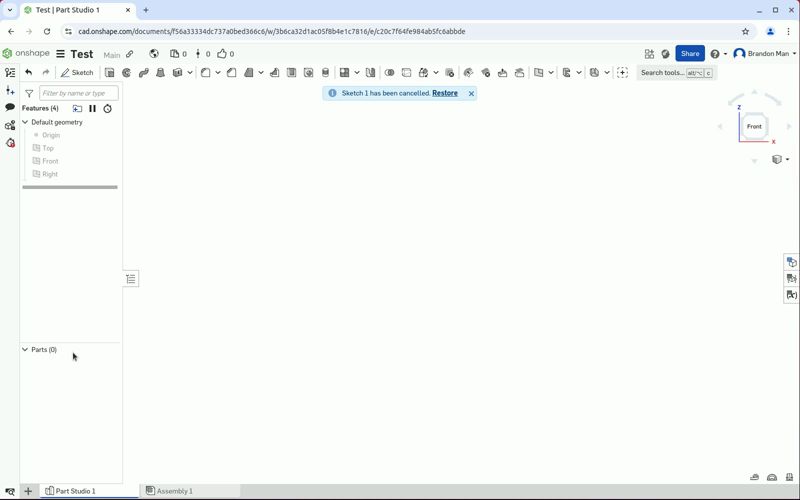
key(shift+s)
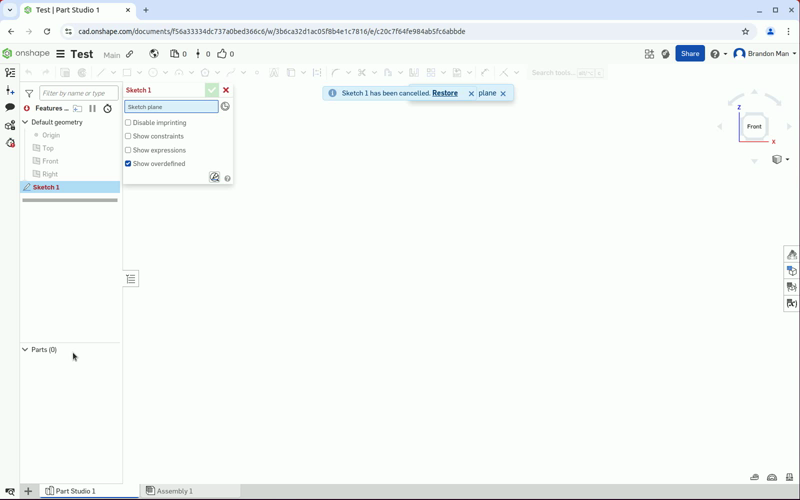
mouse_move(73, 163)
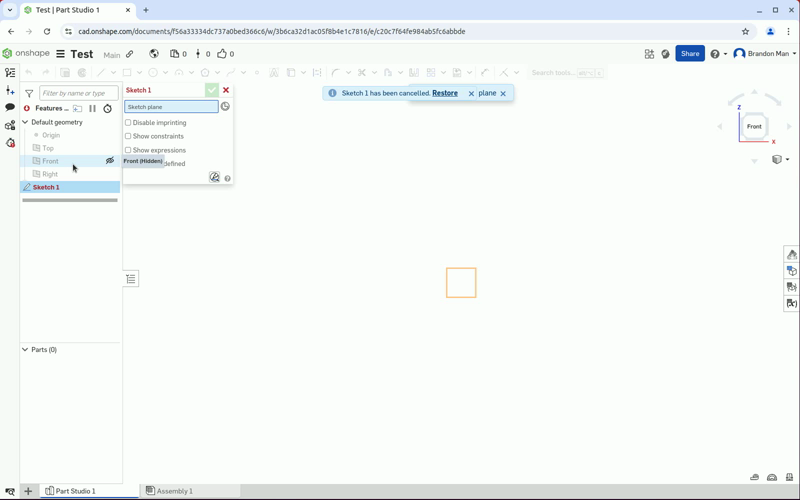
click(73, 163)
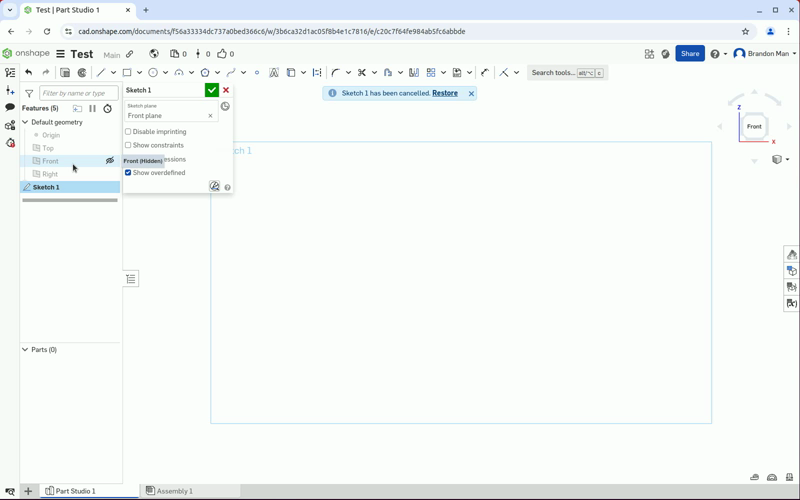
mouse_move(73, 352)
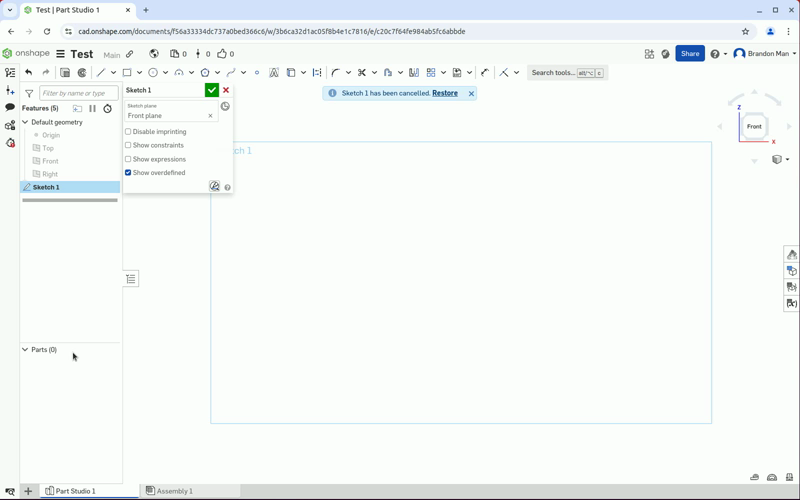
key(y)
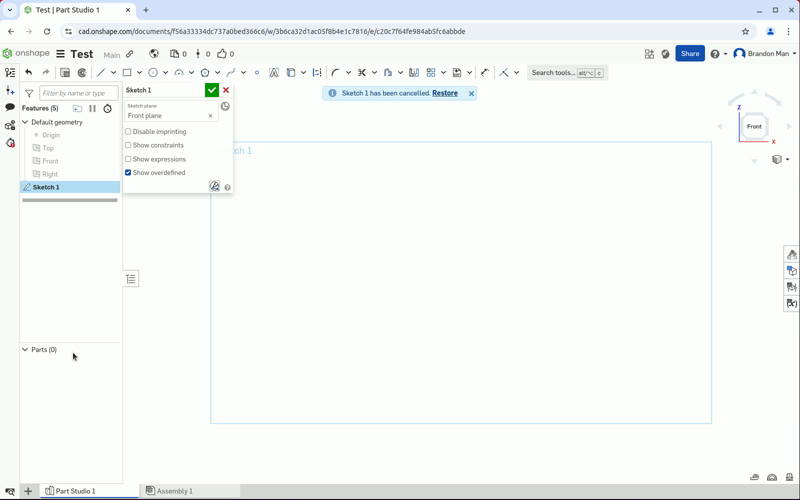
key(l)
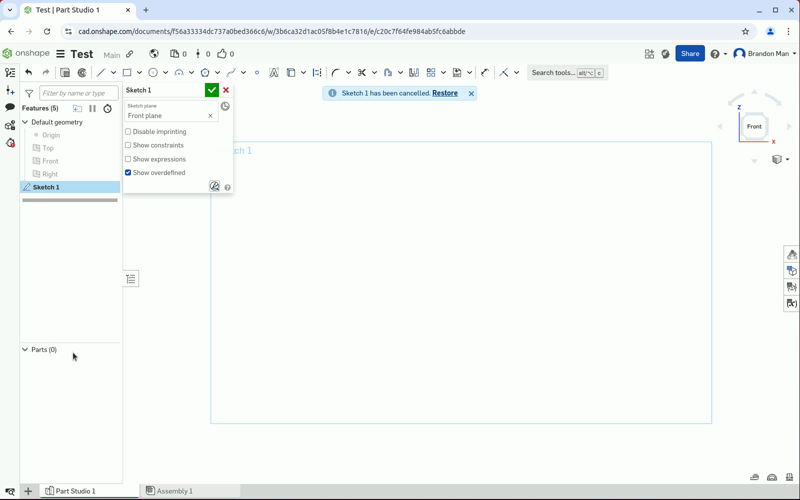
key_down(shift)
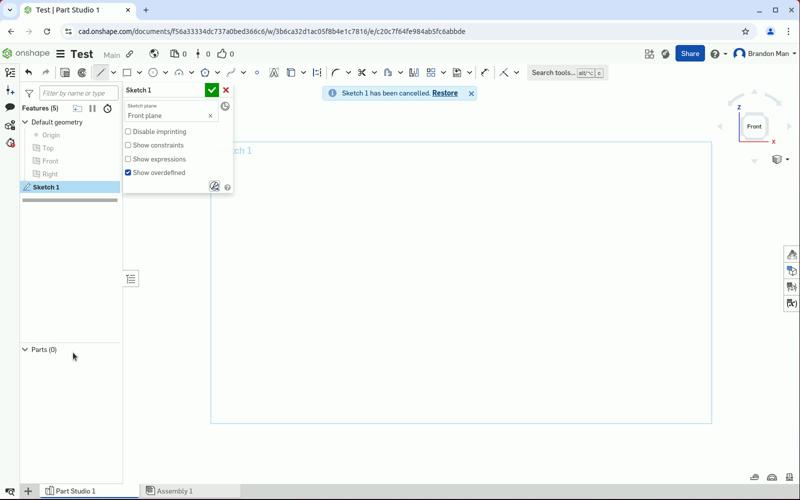
mouse_move(424, 318)
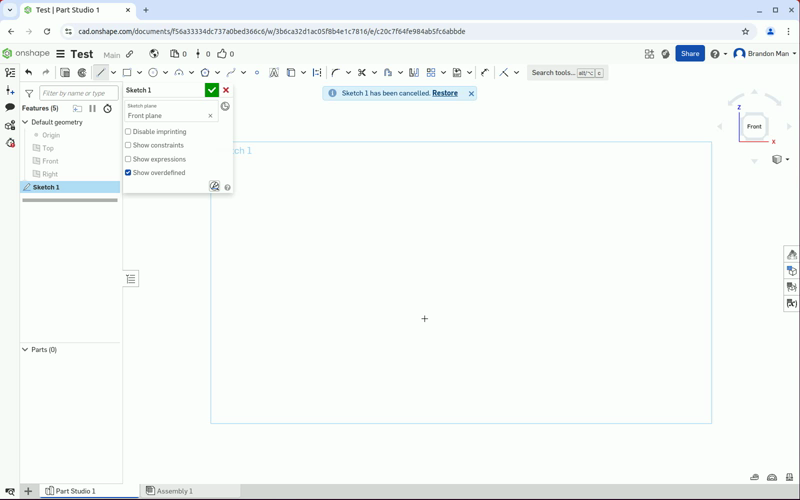
click(424, 318)
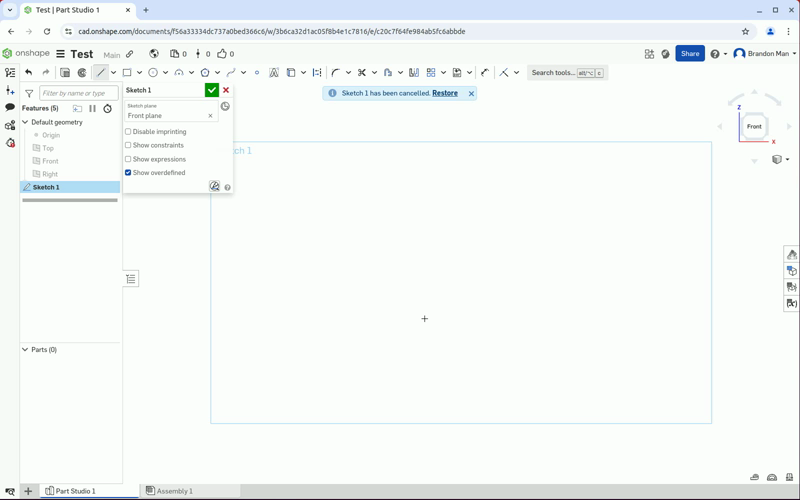
key_up(shift)
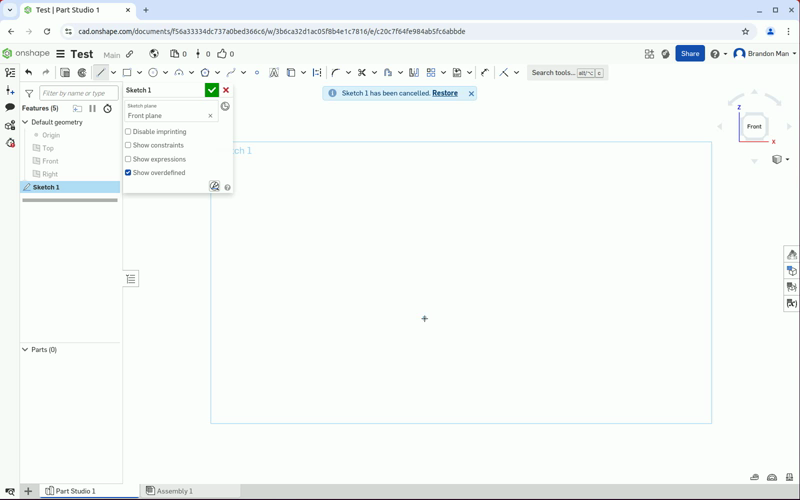
key_down(shift)
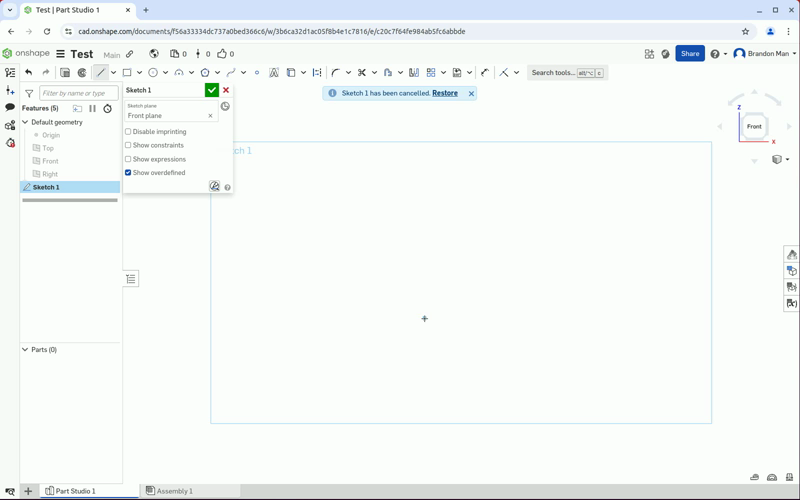
mouse_move(516, 318)
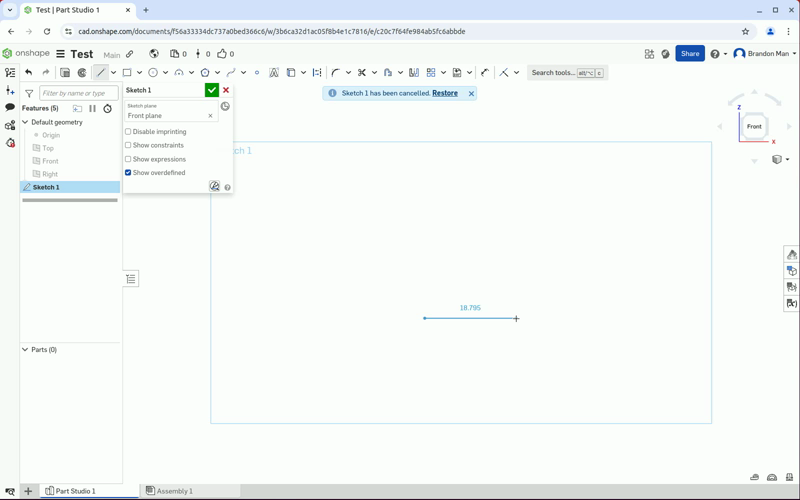
click(516, 318)
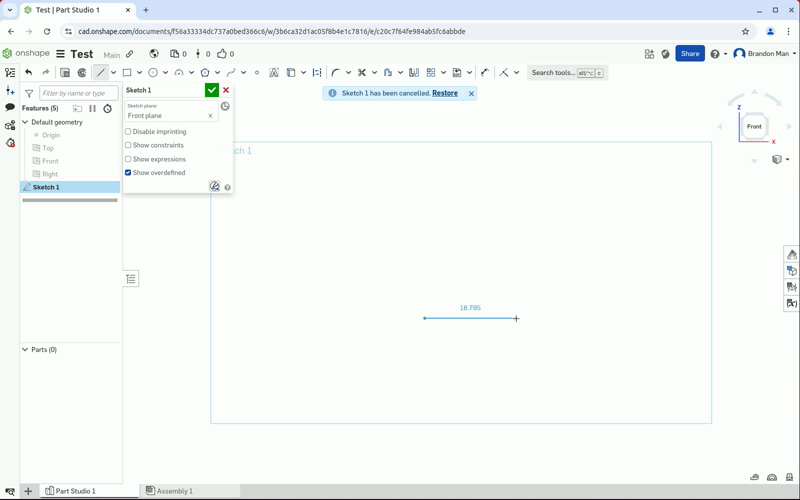
key_up(shift)
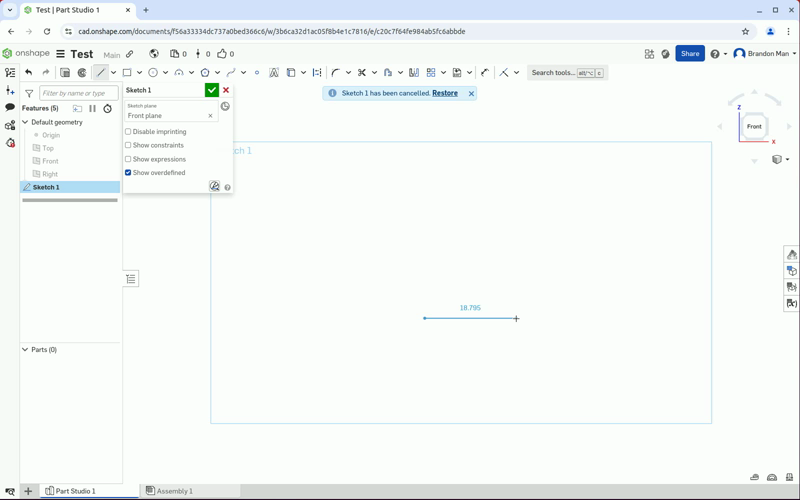
key_down(shift)
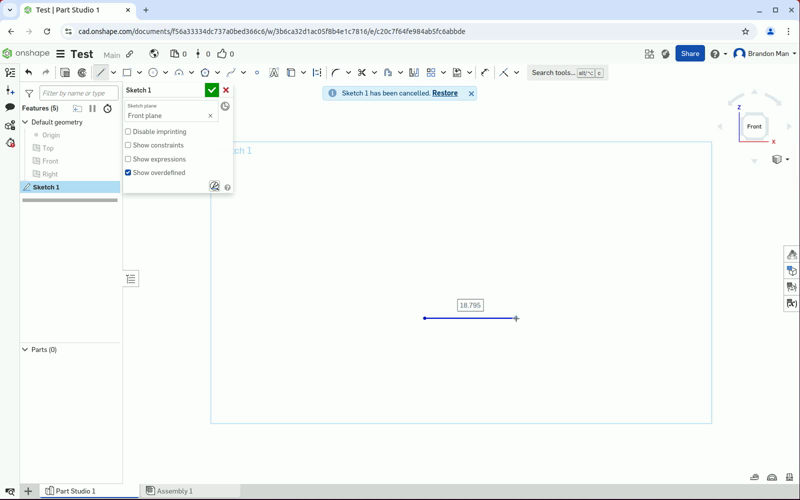
mouse_move(516, 225)
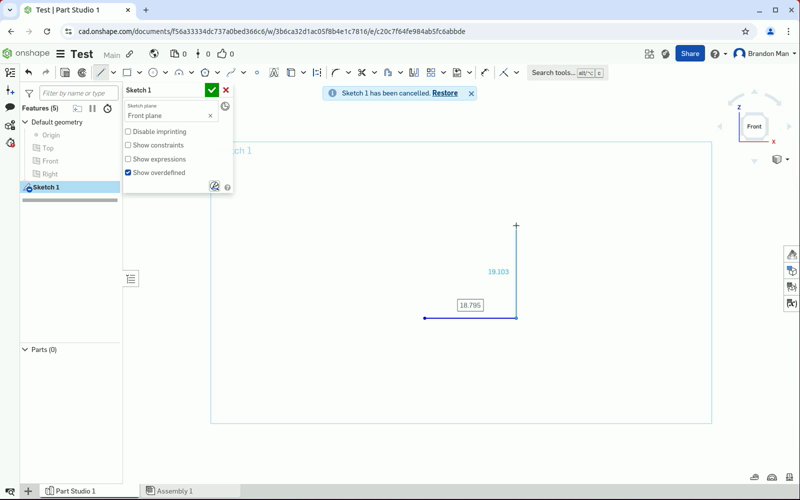
click(516, 225)
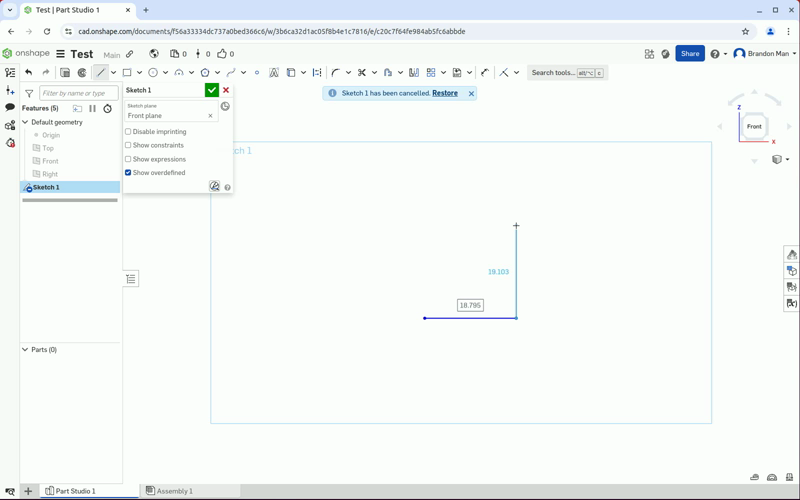
key_up(shift)
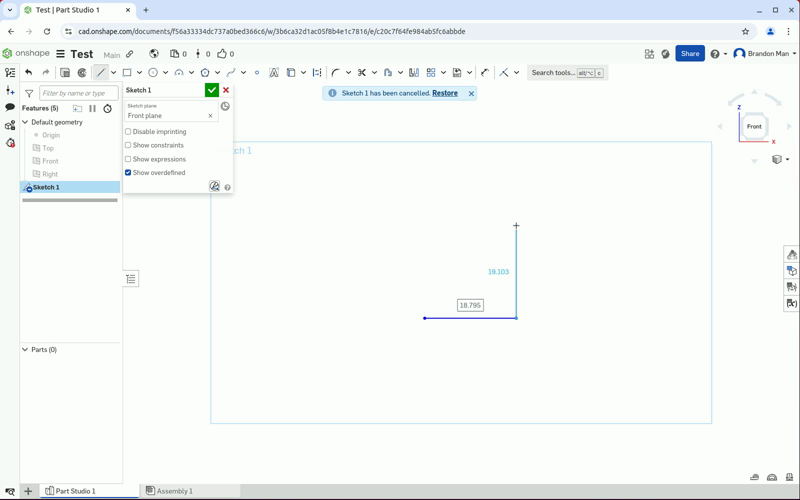
key_down(shift)
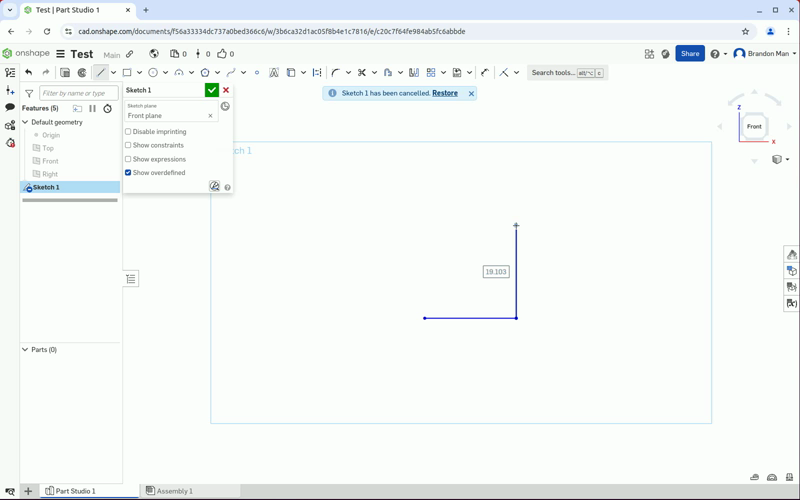
mouse_move(424, 225)
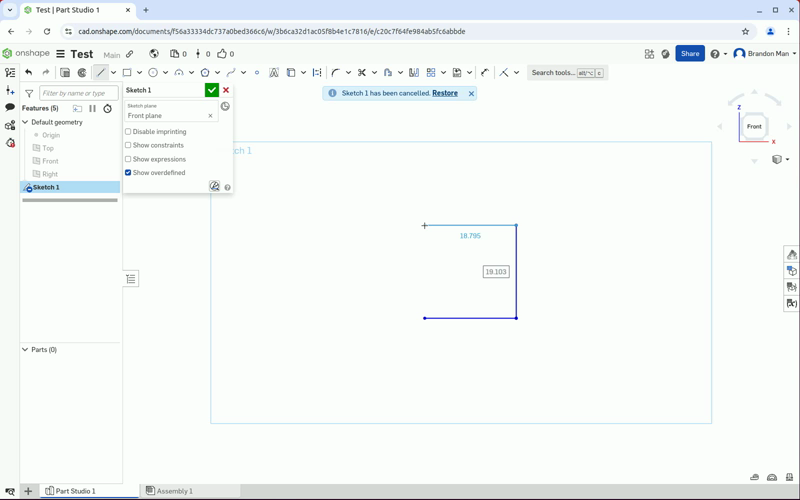
click(424, 225)
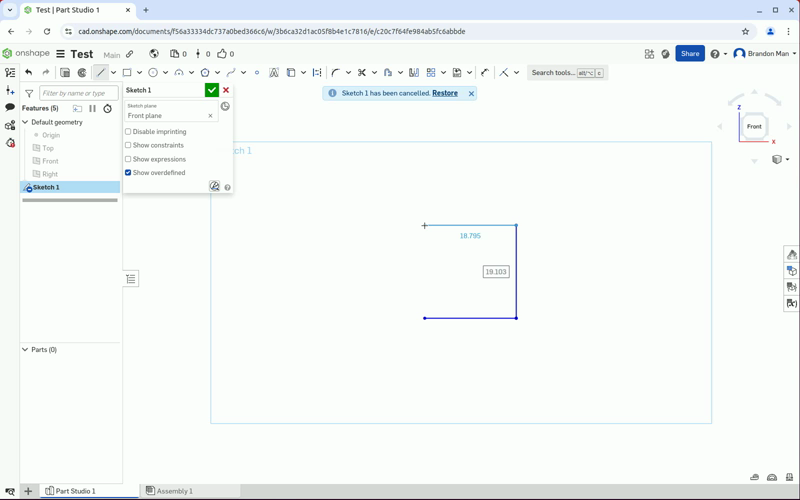
key_up(shift)
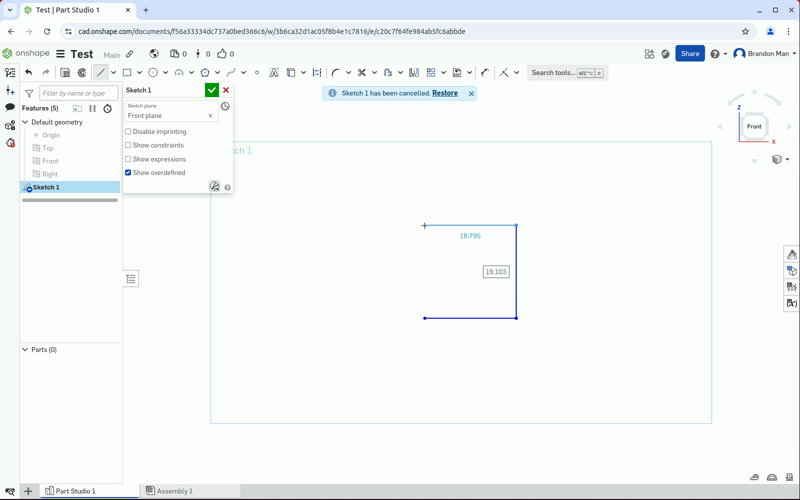
key_down(shift)
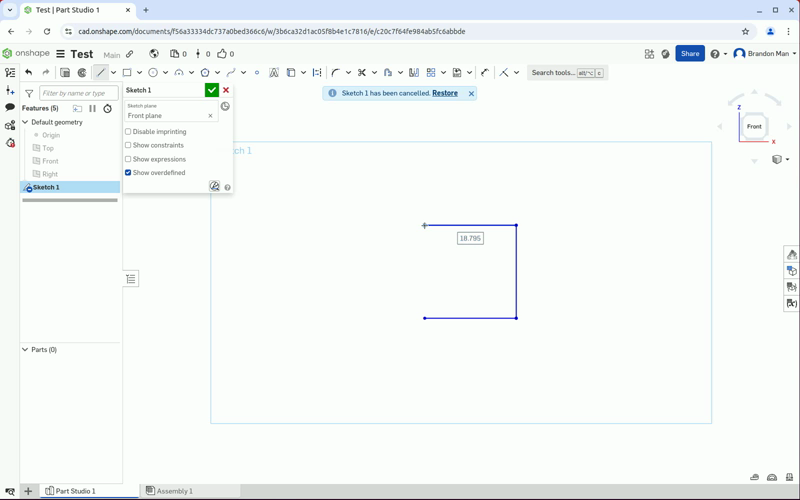
mouse_move(424, 318)
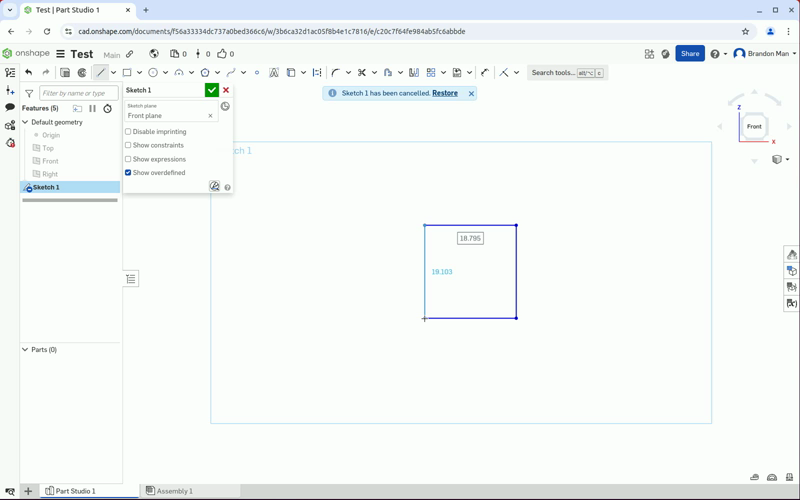
key_up(shift)
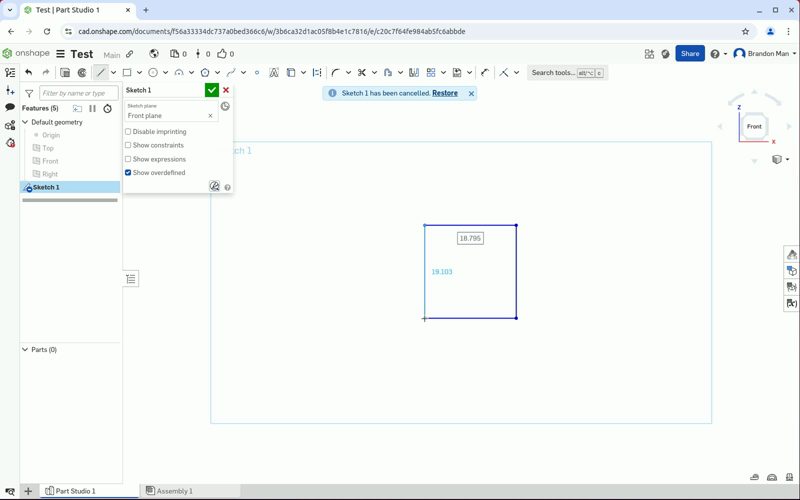
click(424, 318)
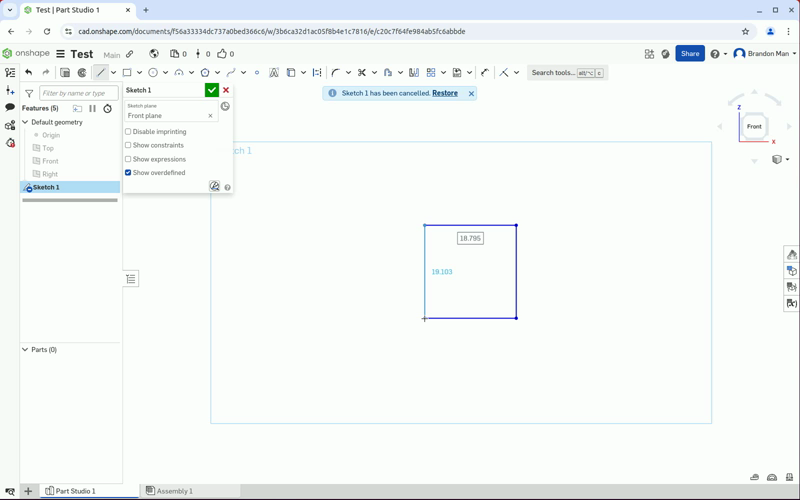
key(esc)
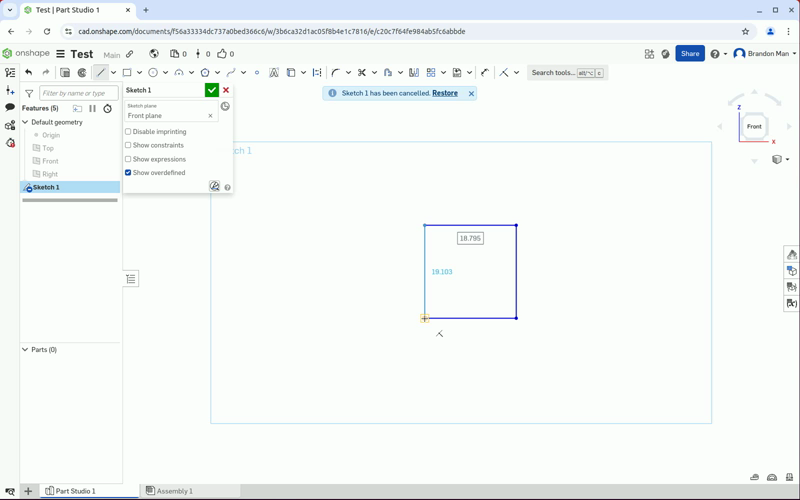
mouse_move(451, 289)
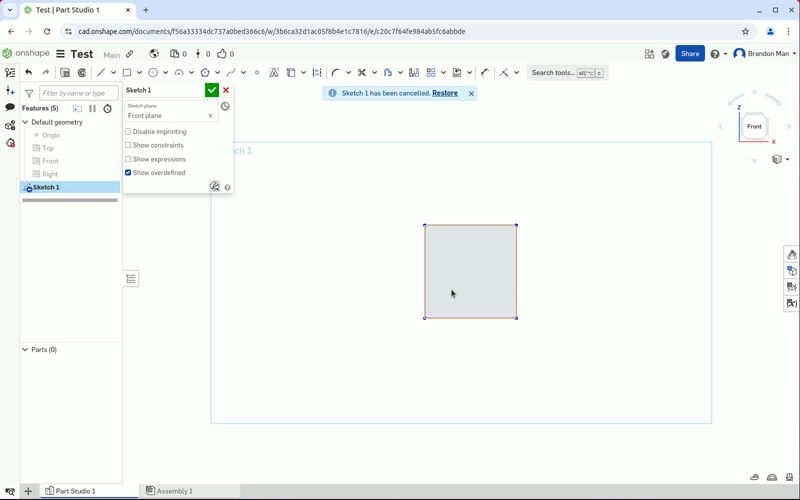
click(451, 289)
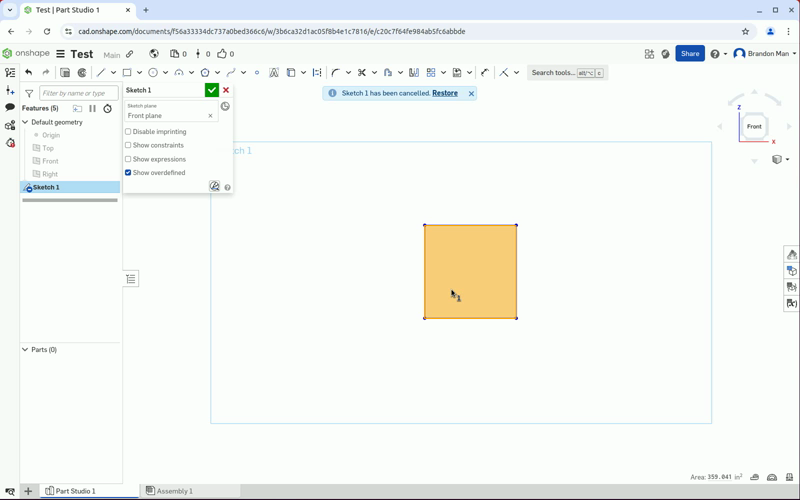
mouse_move(73, 352)
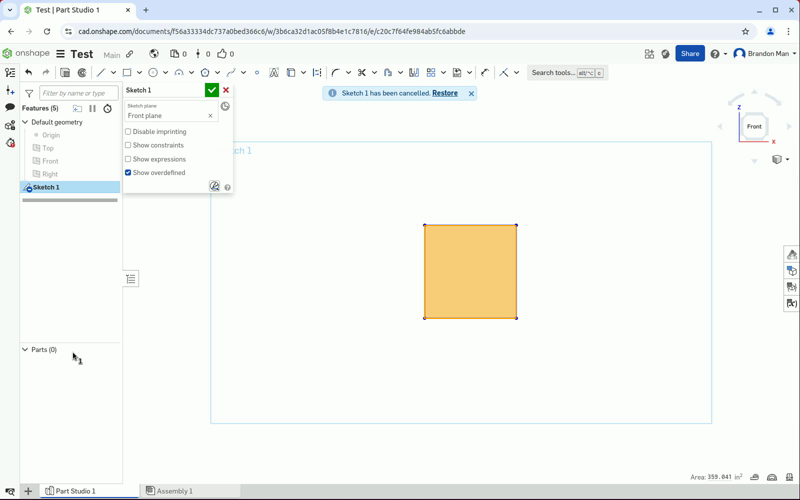
key(shift+y)
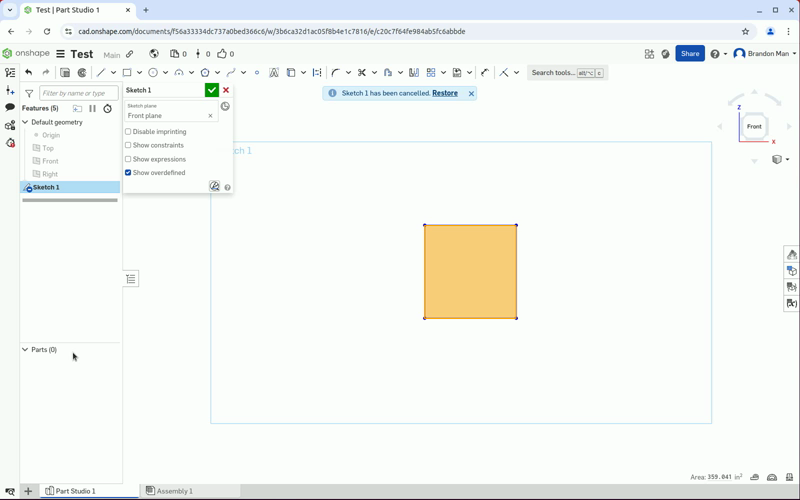
key(shift+e)
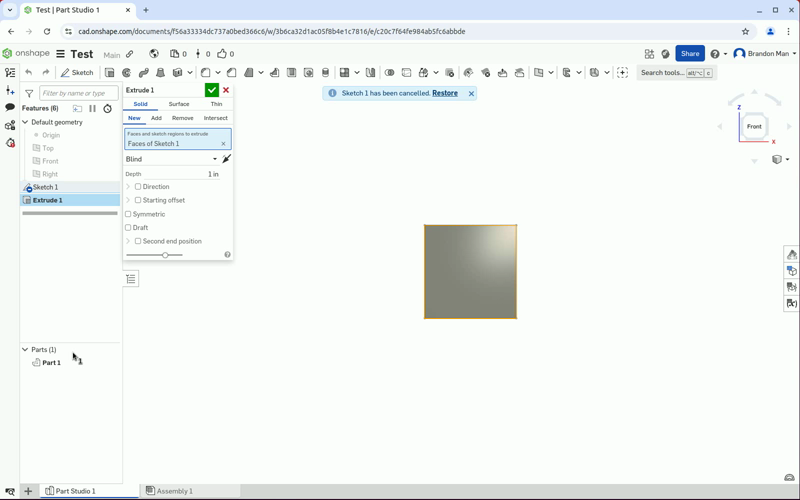
mouse_move(143, 106)
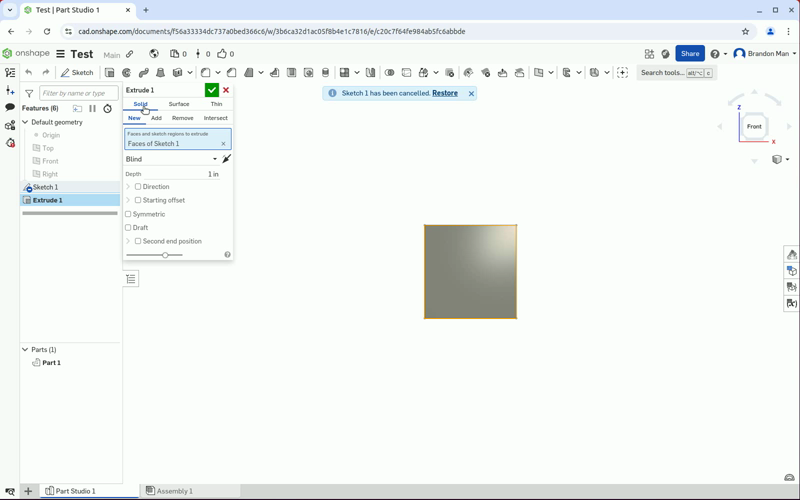
click(143, 106)
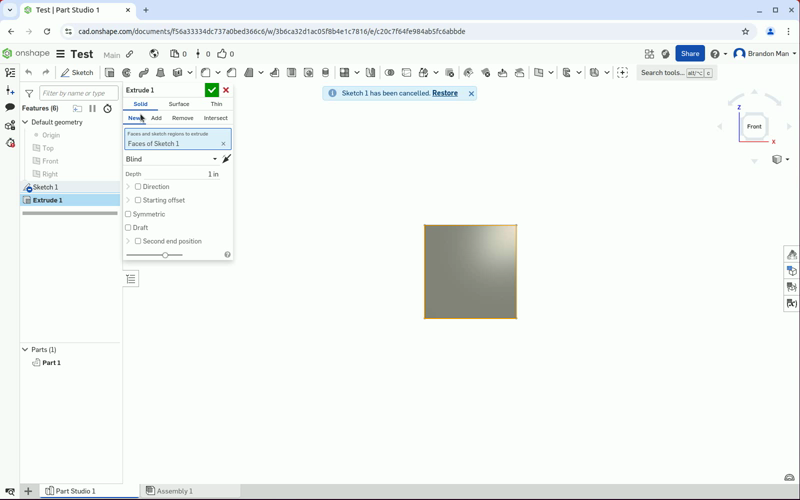
mouse_move(137, 120)
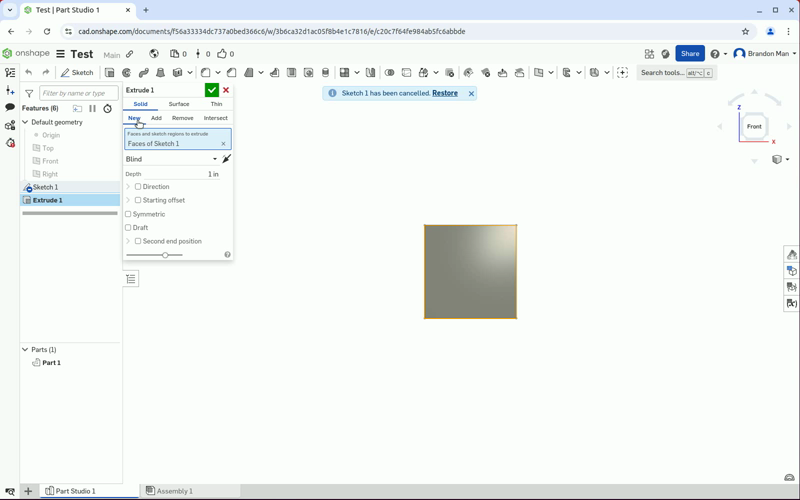
click(137, 120)
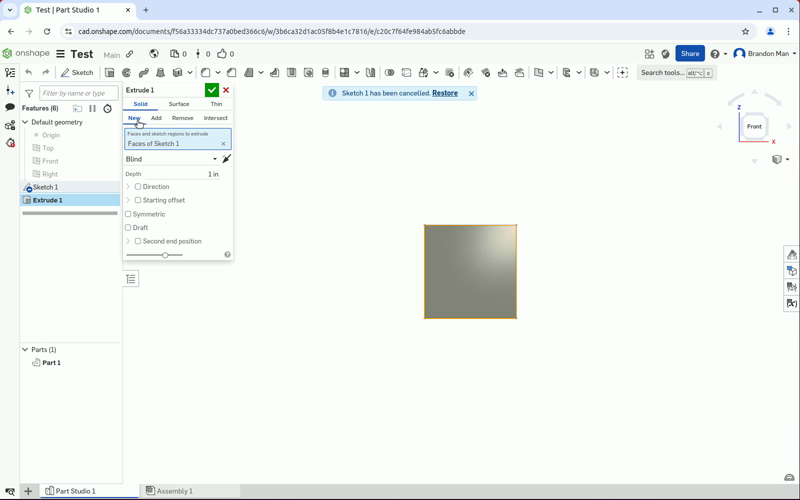
key(tab, 4)
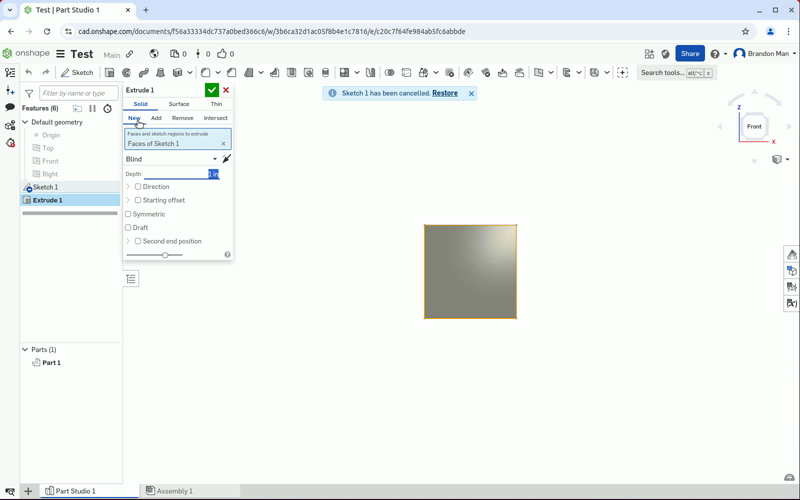
text(1.926)
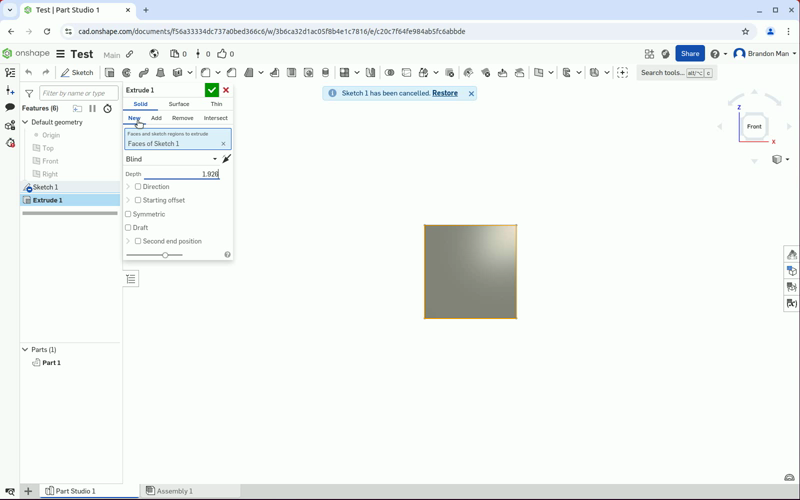
key(enter)
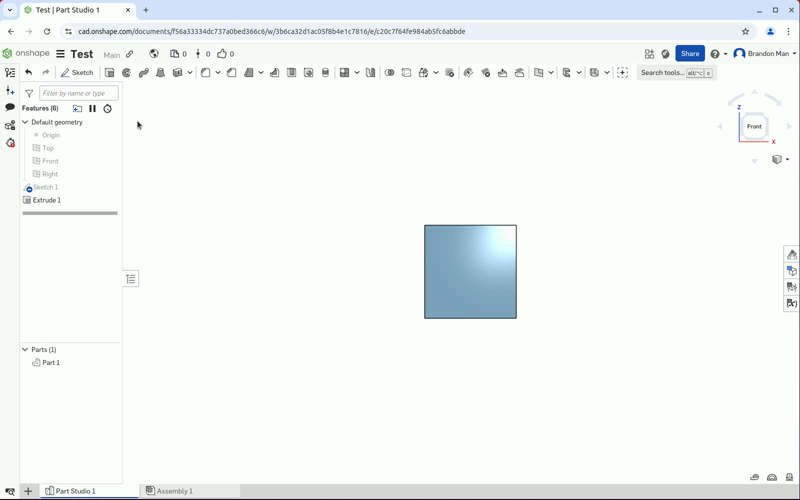
key(shift+h)
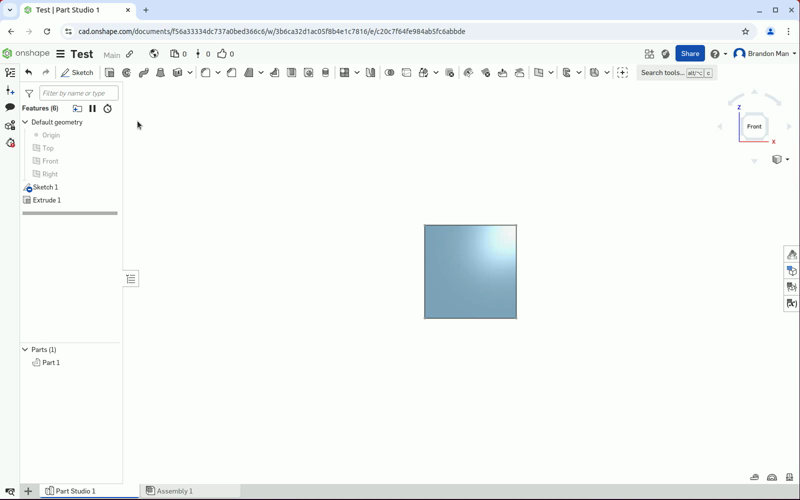
key(shift+h)
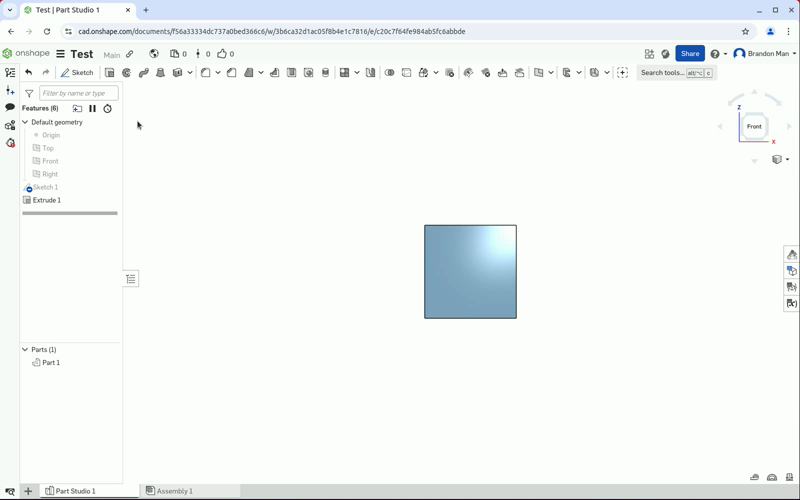
mouse_move(73, 189)
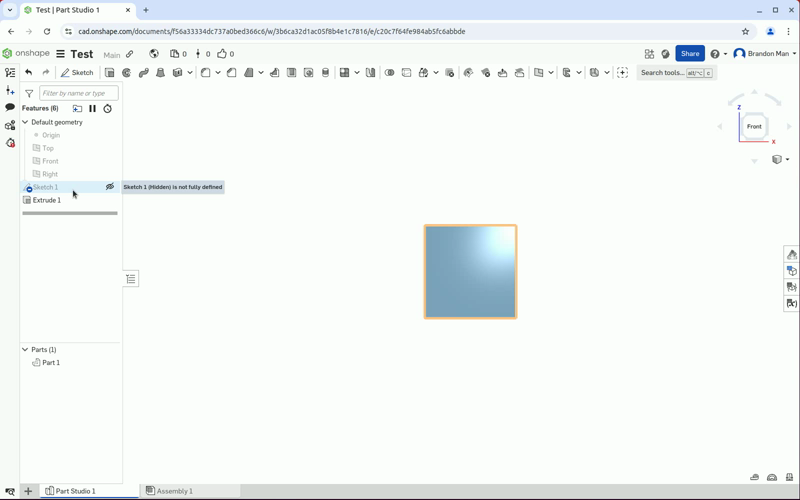
click(73, 189)
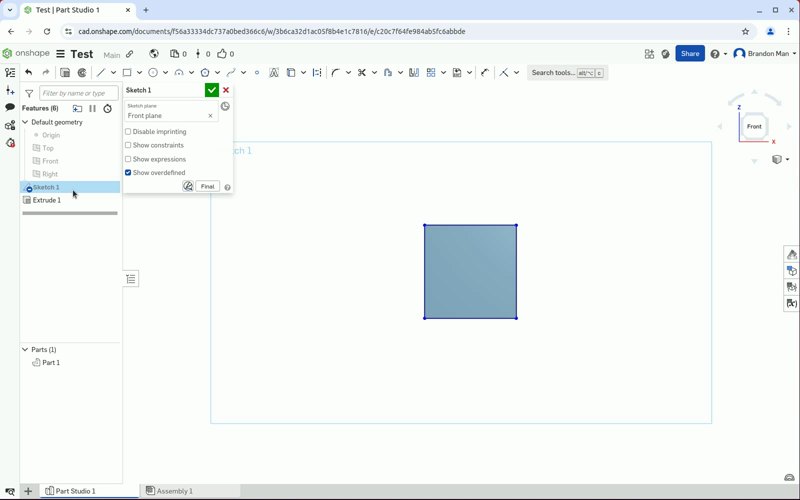
mouse_move(229, 92)
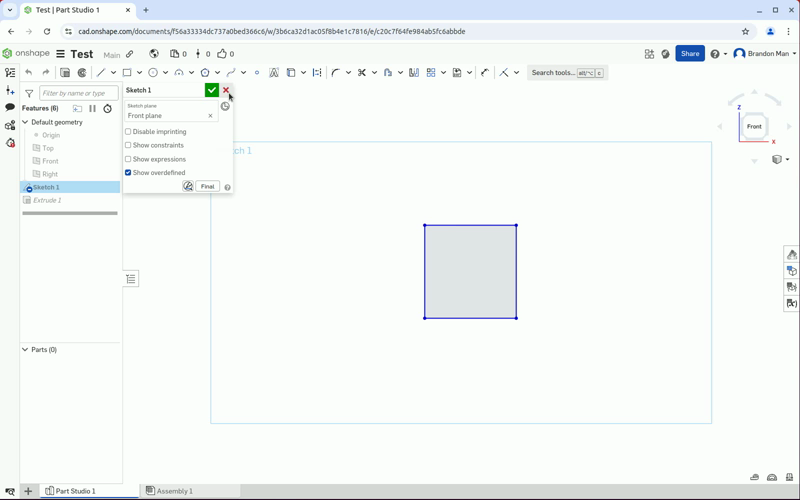
click(229, 92)
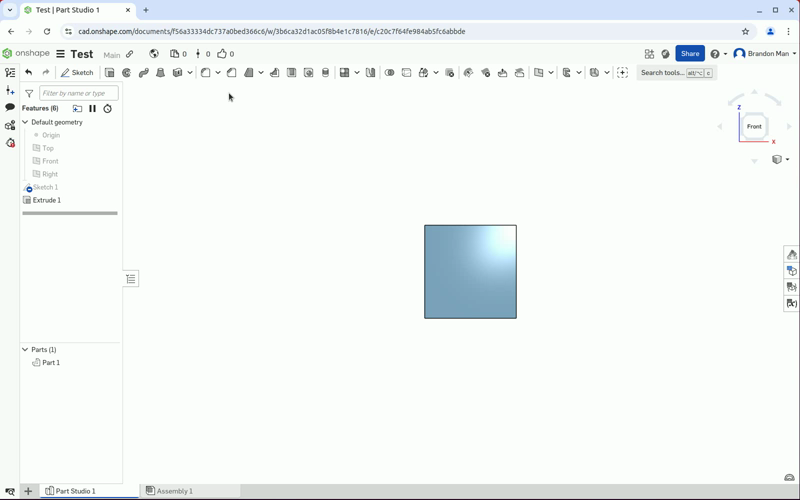
mouse_move(73, 352)
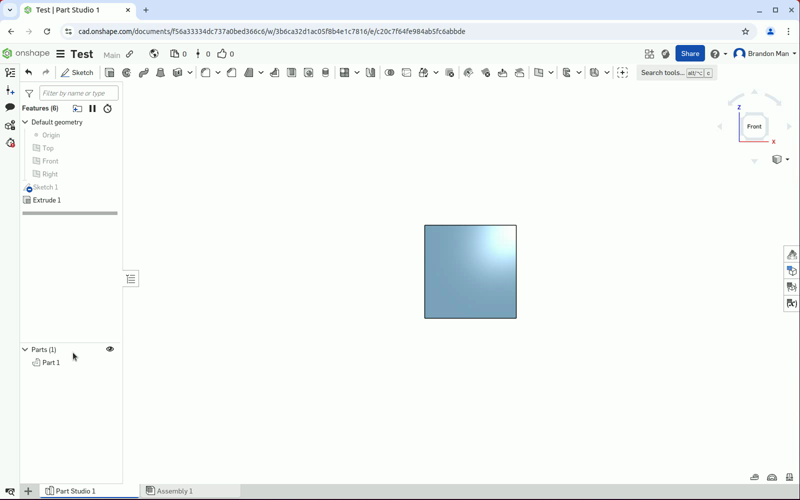
key(y)
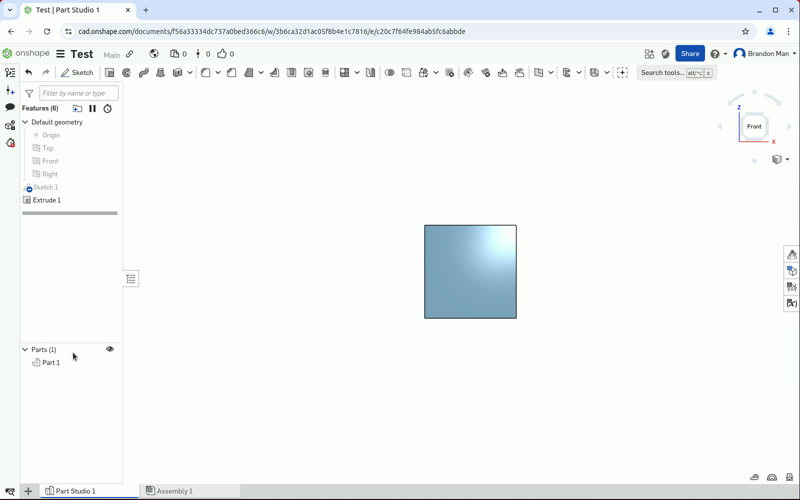
key(shift+p)
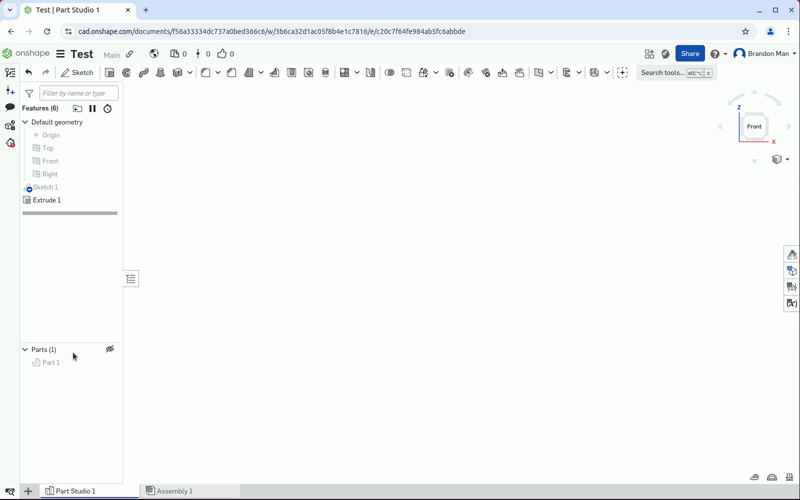
key(space)
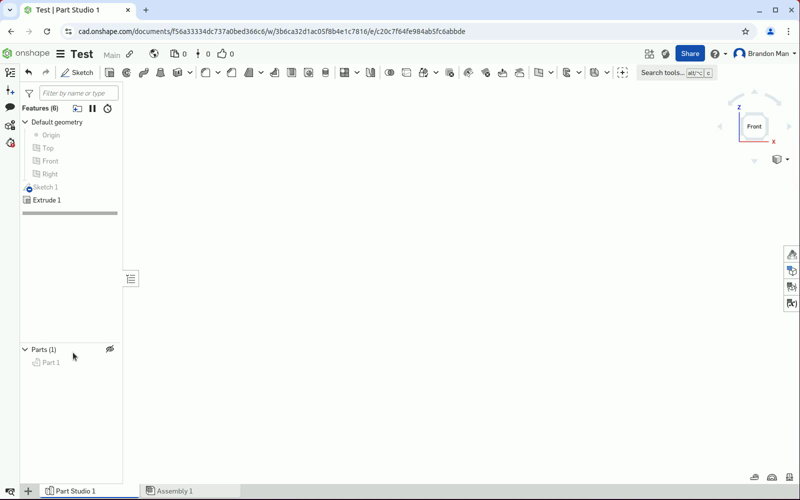
key_down(shift)
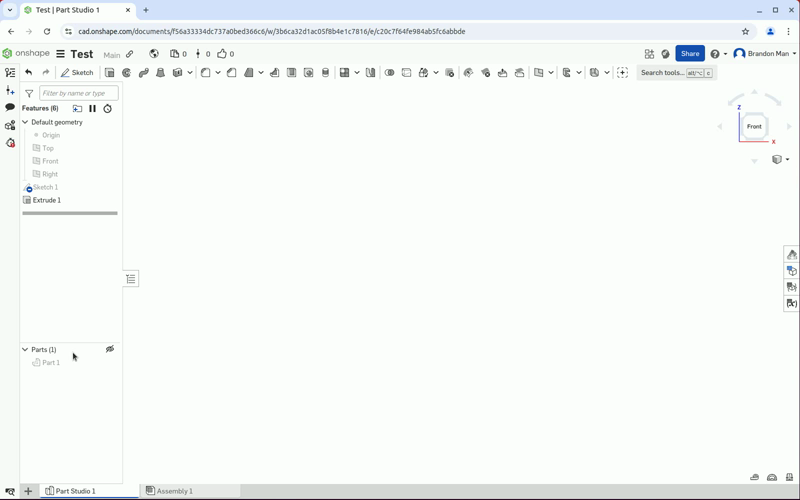
key(down)
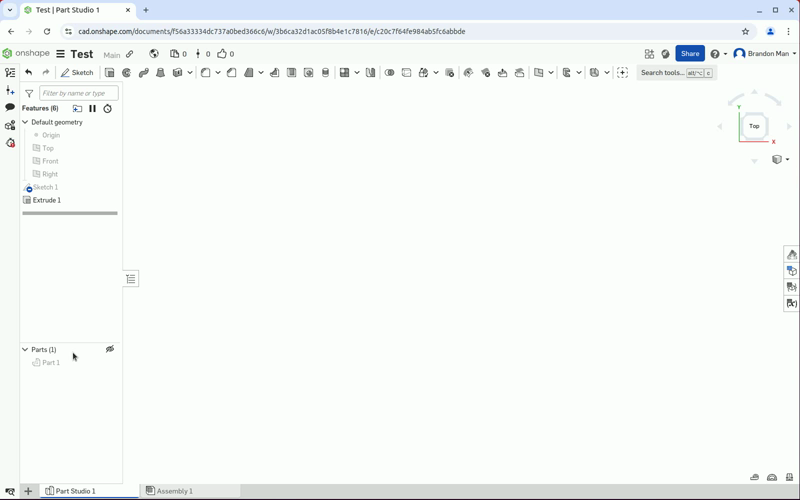
key_up(shift)
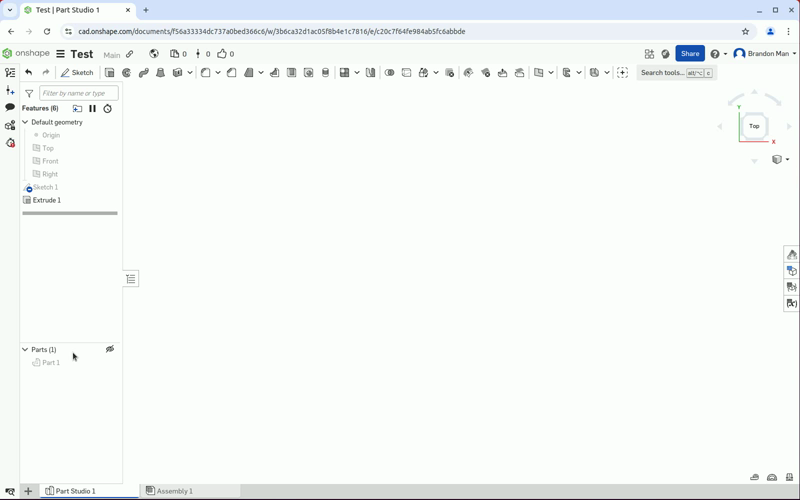
mouse_move(73, 352)
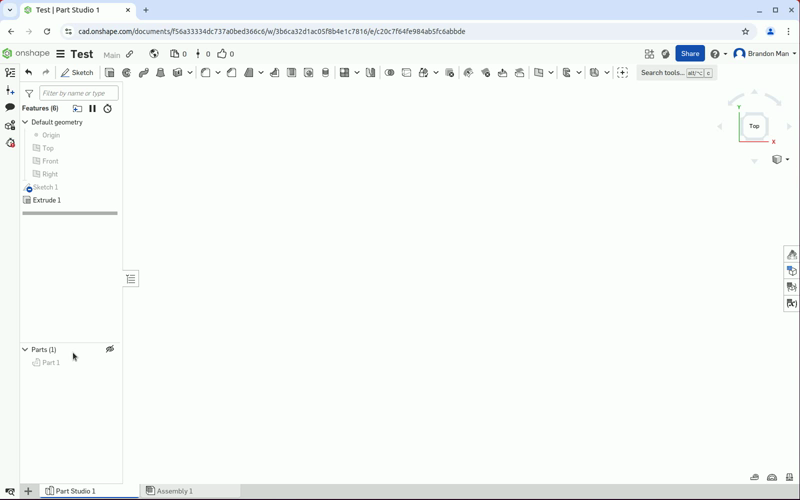
key(shift+y)
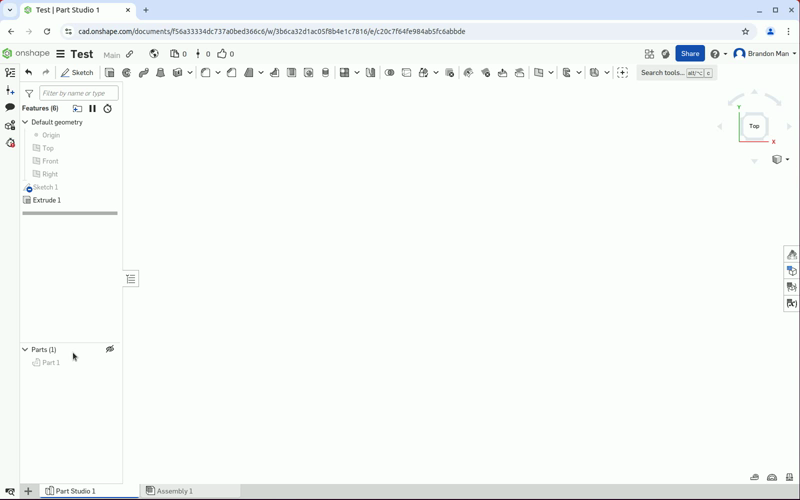
key(shift+s)
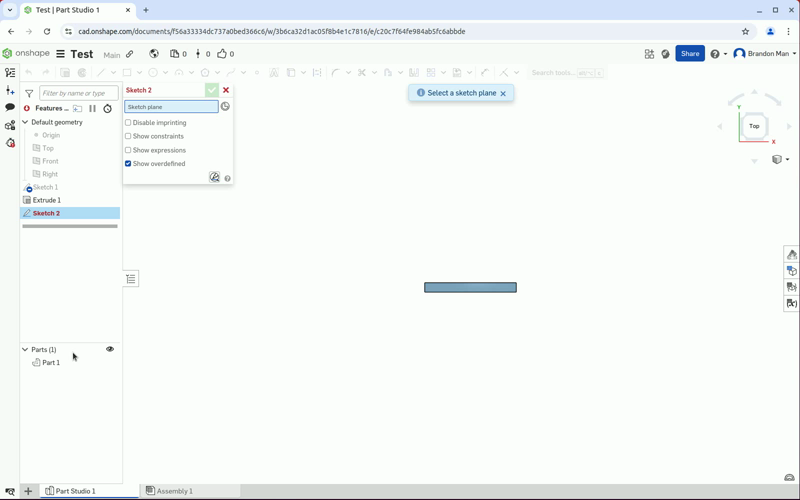
mouse_move(73, 150)
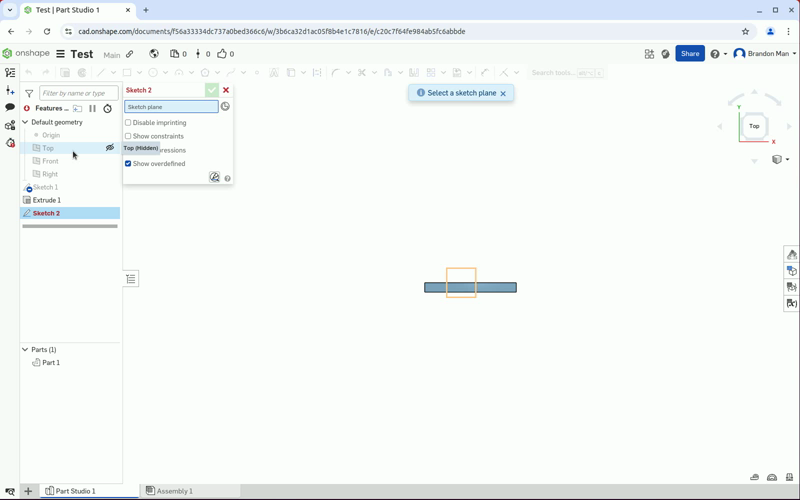
click(73, 150)
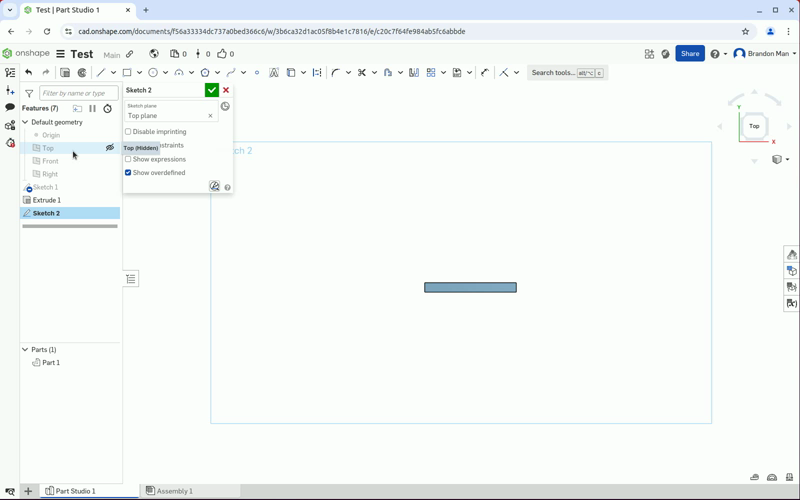
mouse_move(73, 352)
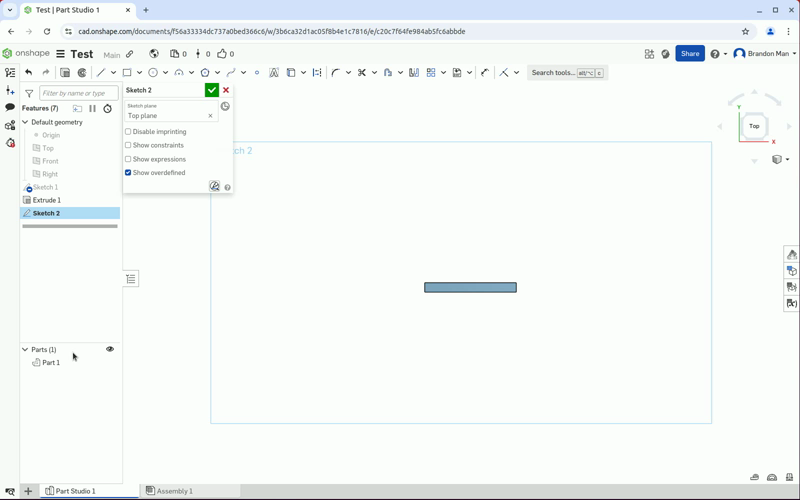
key(y)
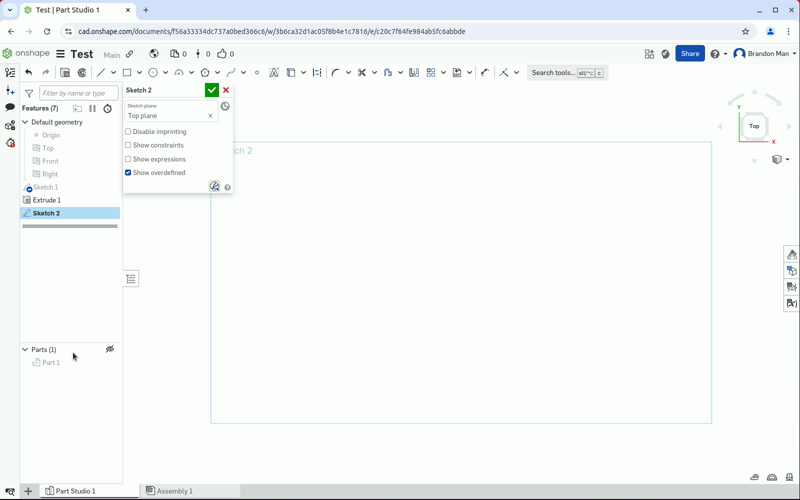
key(l)
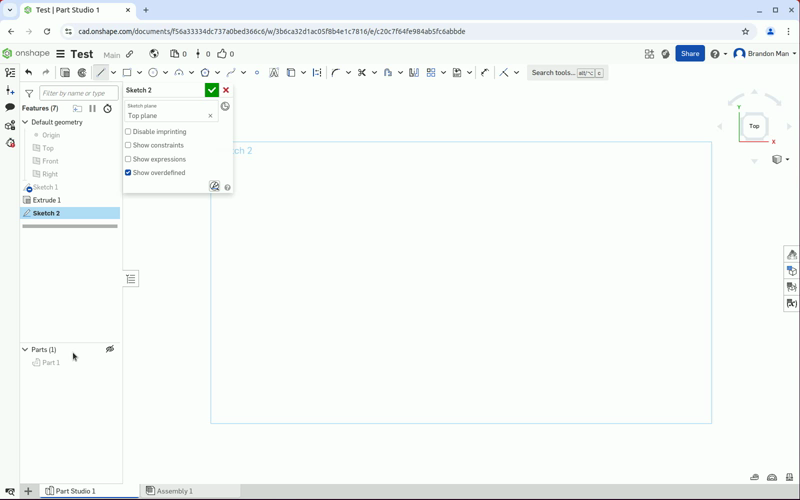
key_down(shift)
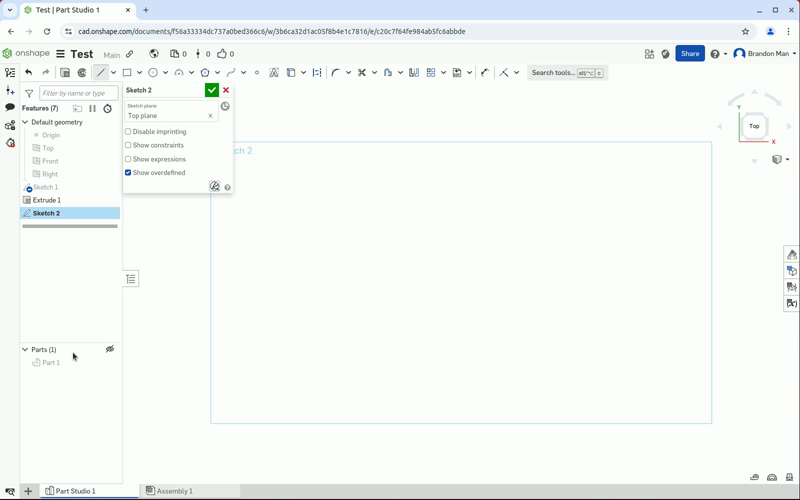
mouse_move(411, 395)
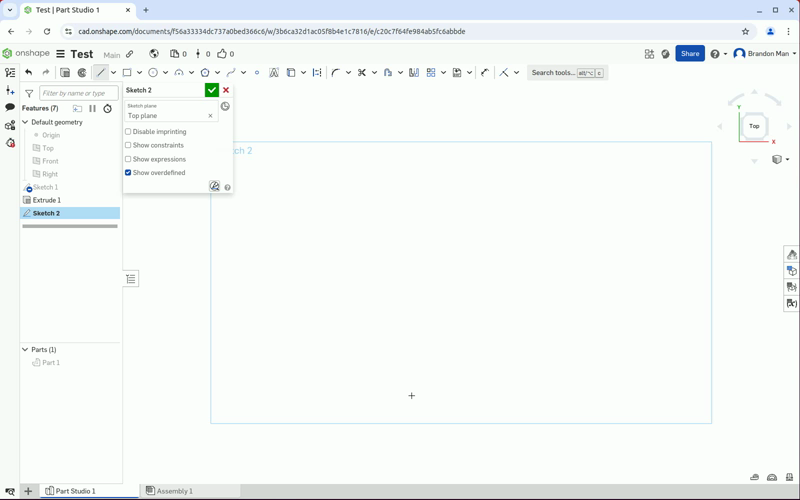
click(411, 395)
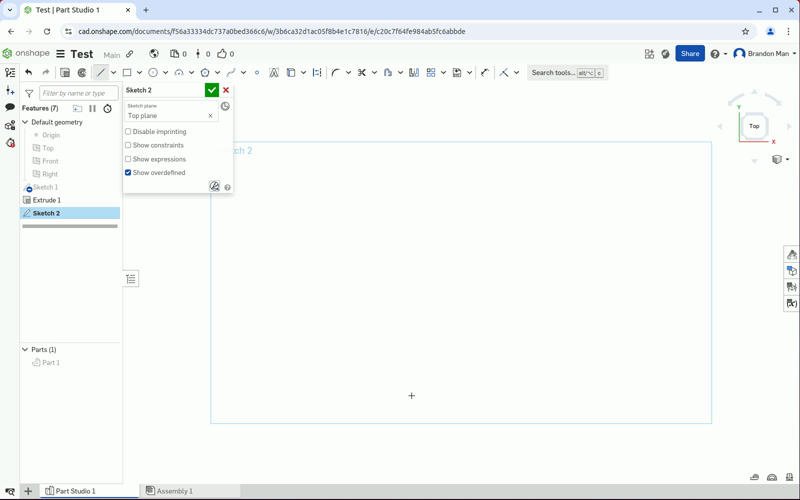
key_up(shift)
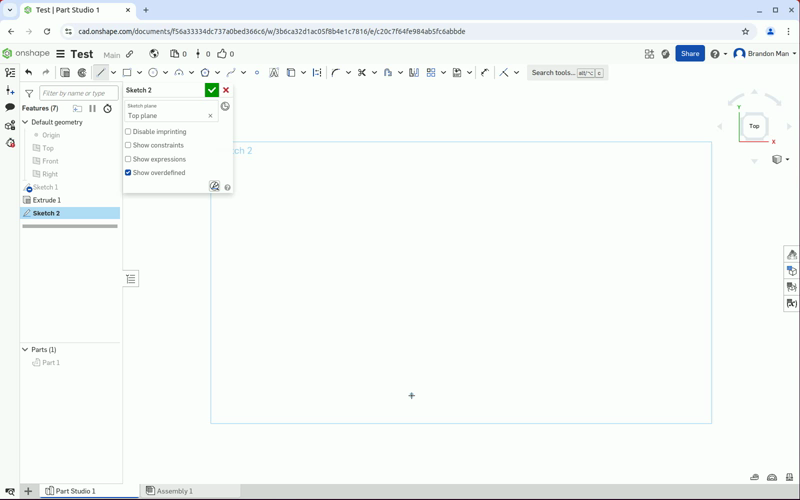
key_down(shift)
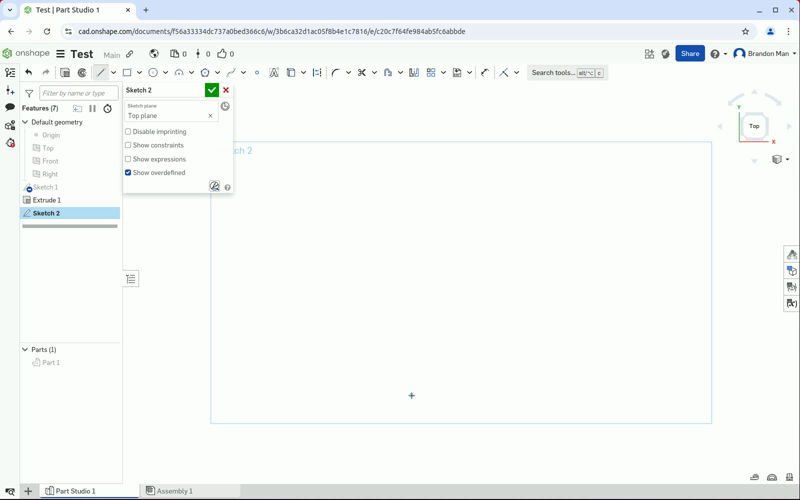
mouse_move(532, 395)
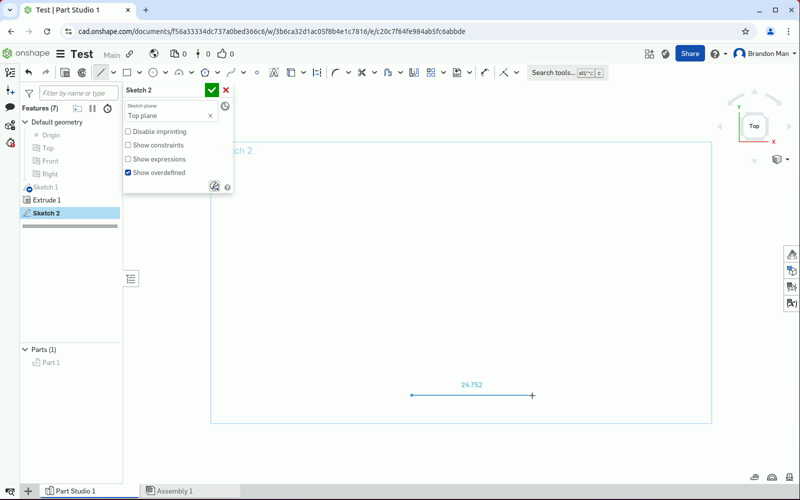
click(532, 395)
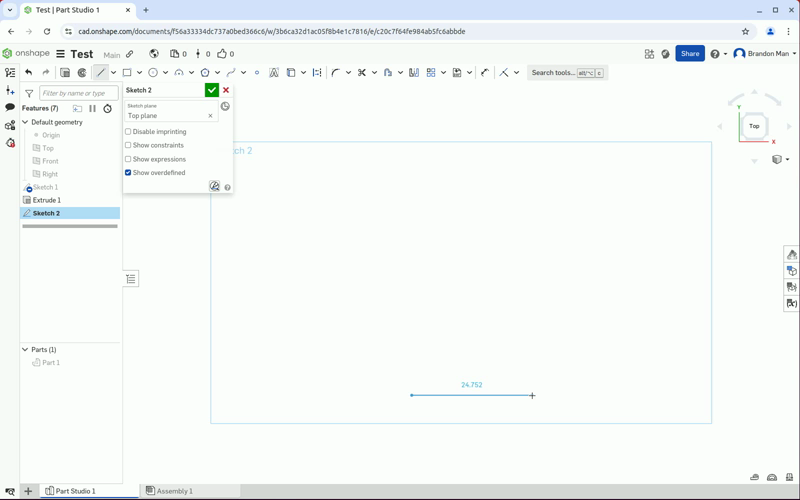
key_up(shift)
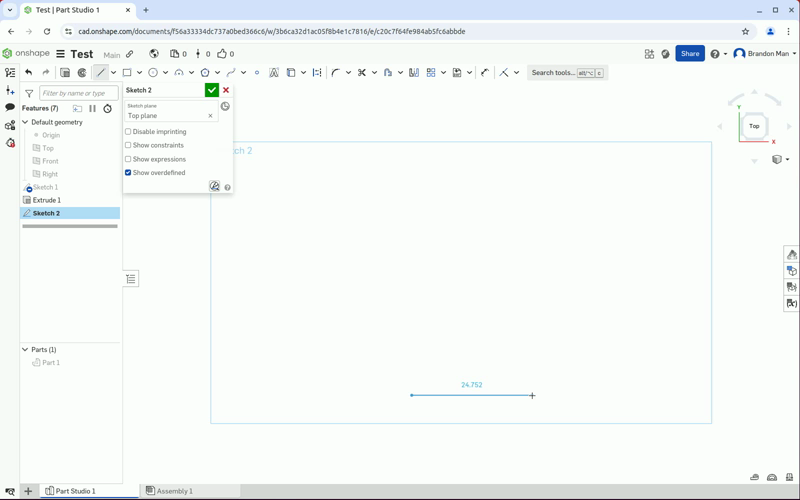
key_down(shift)
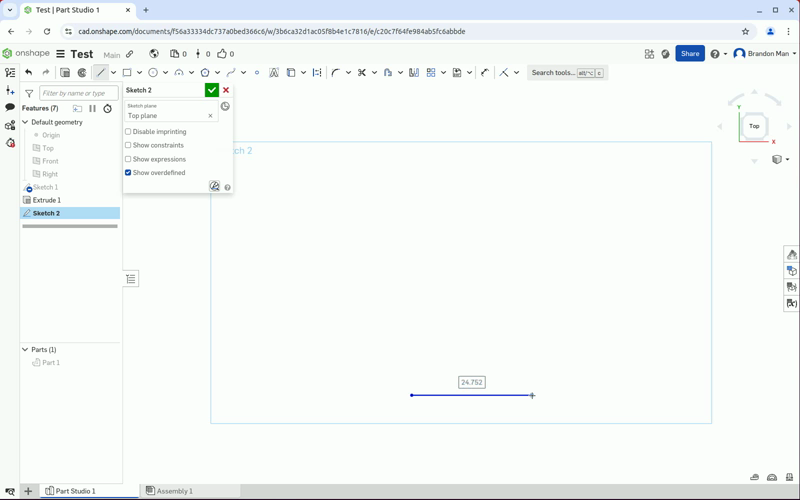
mouse_move(562, 395)
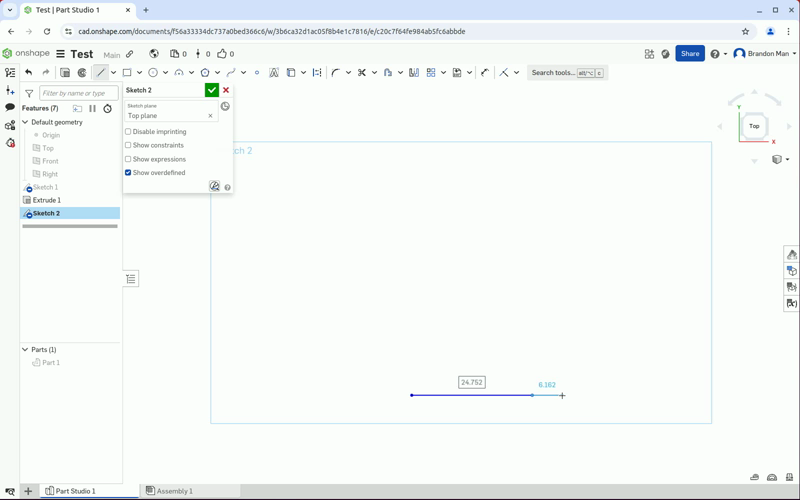
mouse_move(532, 339)
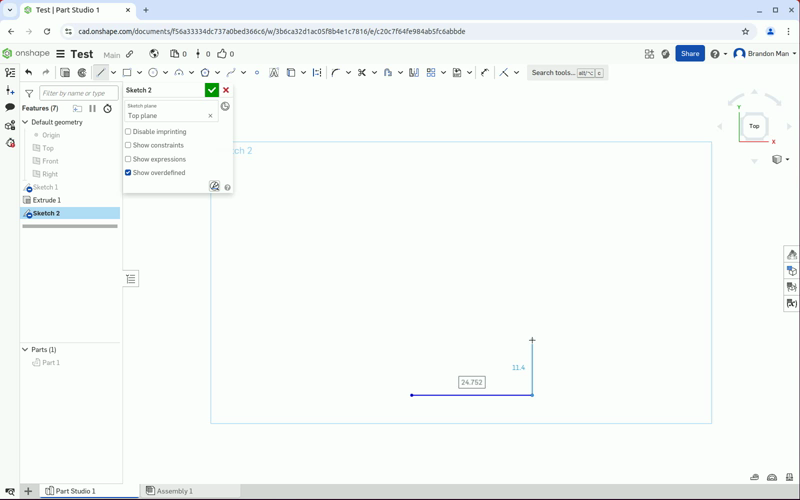
click(532, 339)
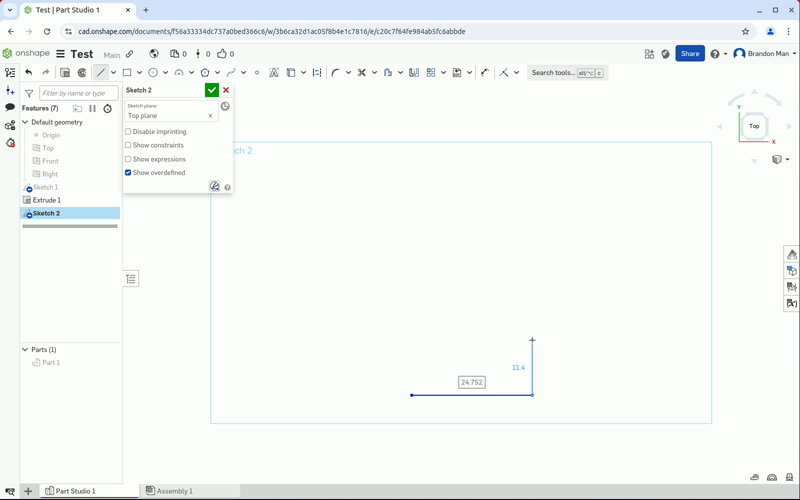
key_up(shift)
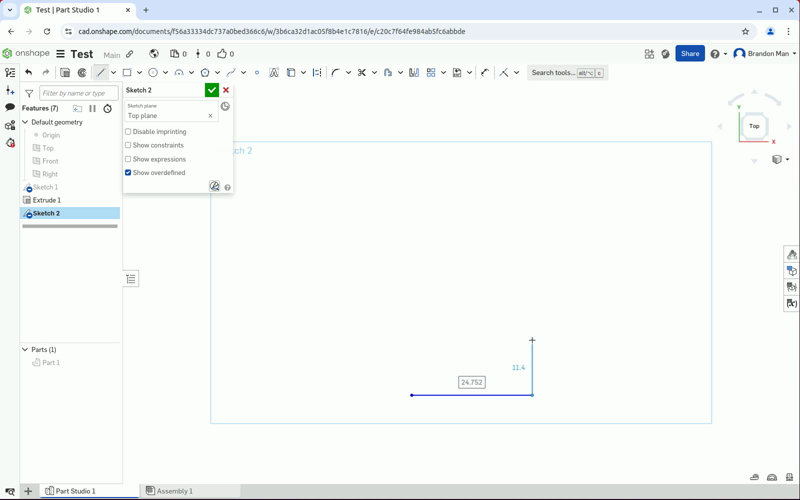
key_down(shift)
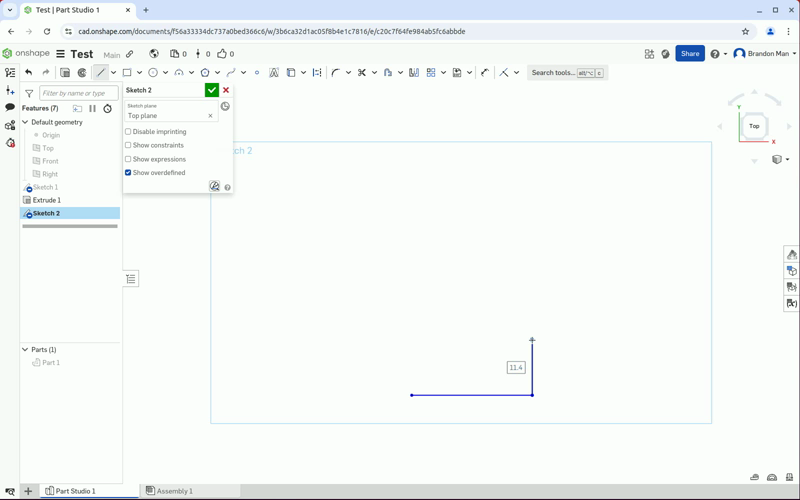
mouse_move(411, 339)
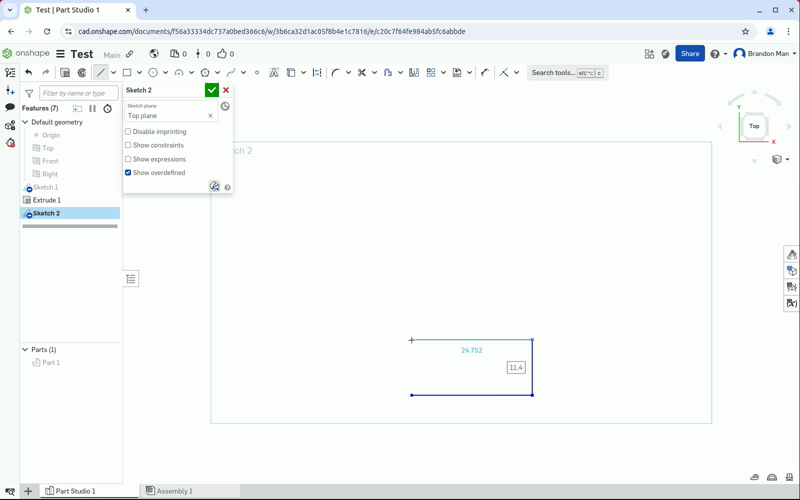
click(411, 339)
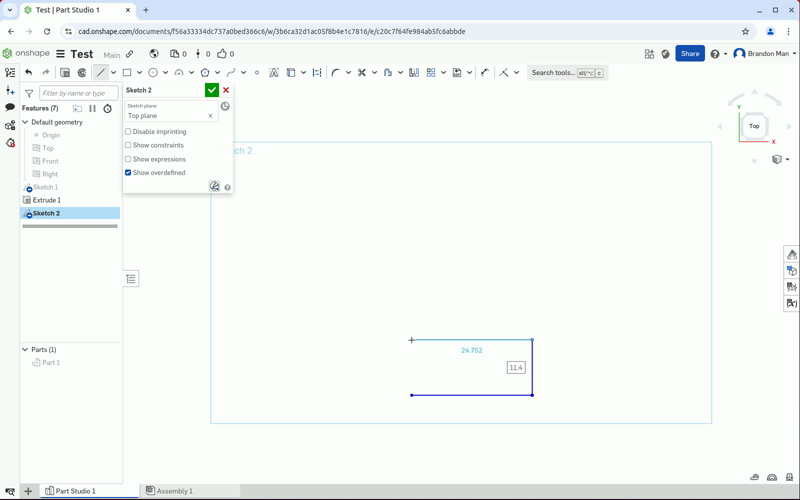
key_up(shift)
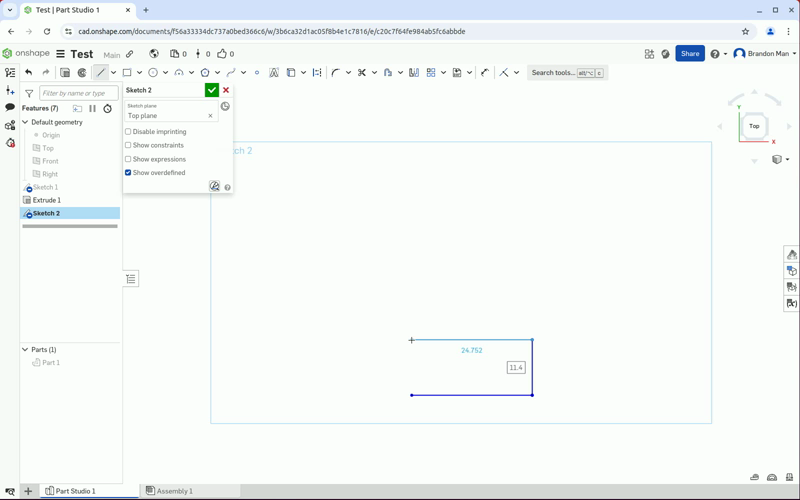
mouse_move(441, 339)
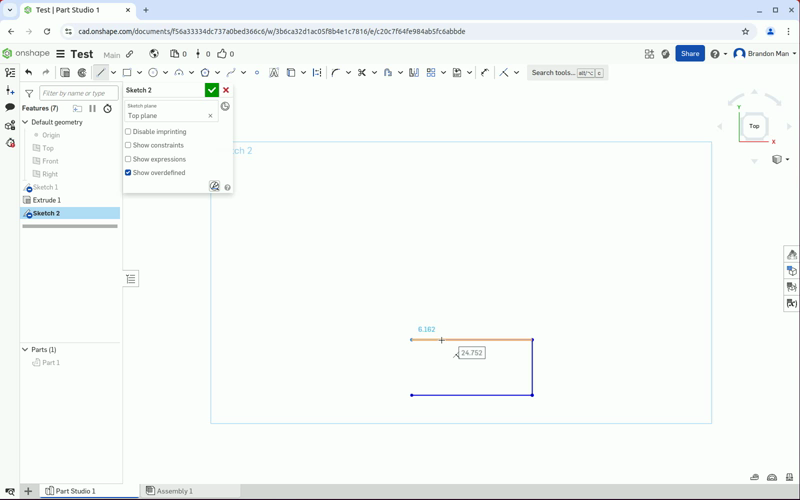
key_down(shift)
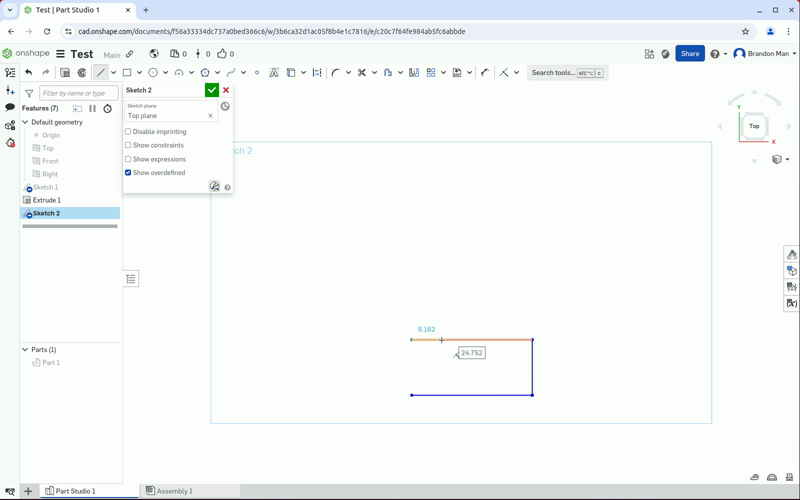
mouse_move(411, 395)
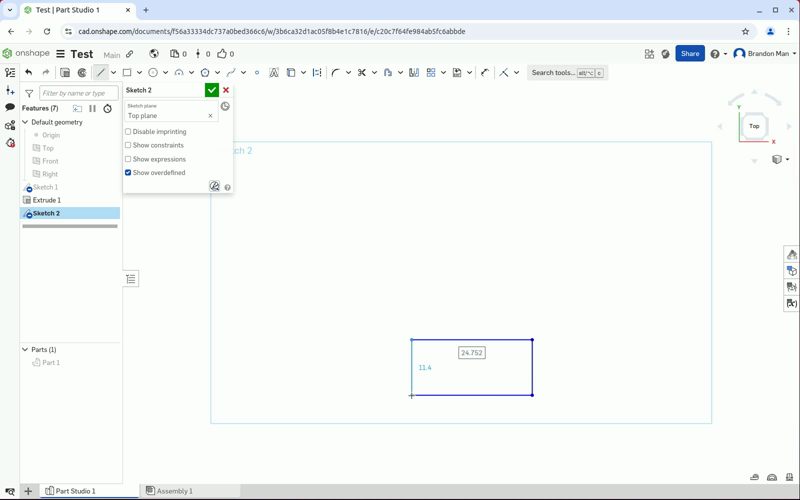
key_up(shift)
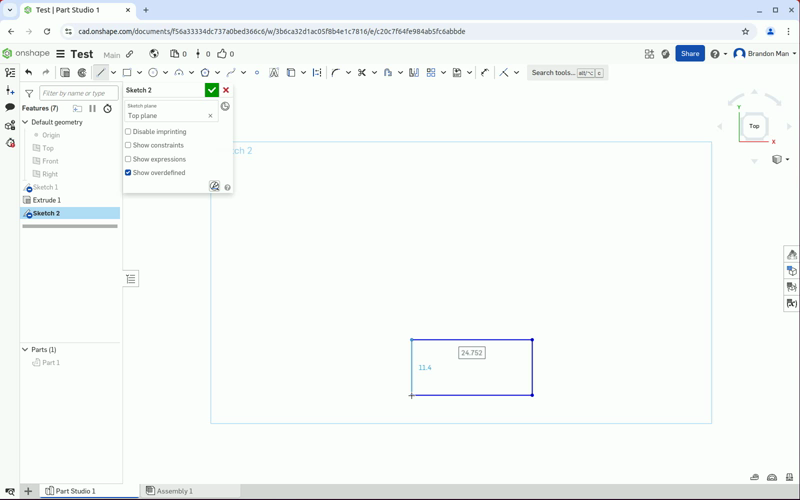
click(411, 395)
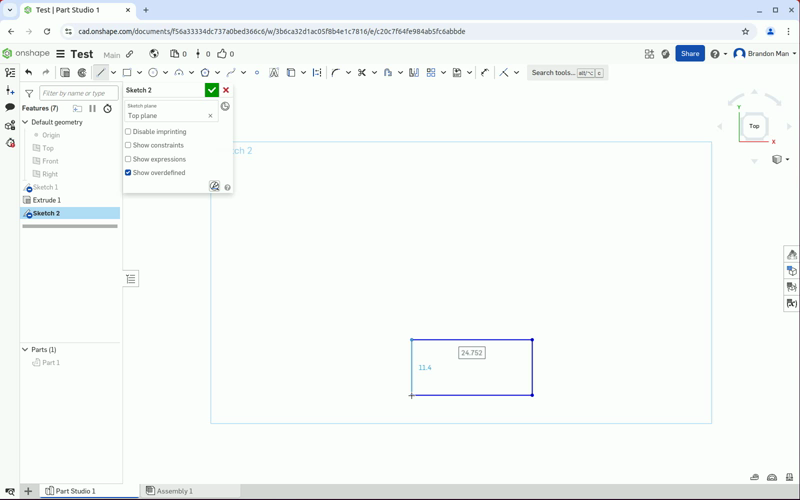
key(esc)
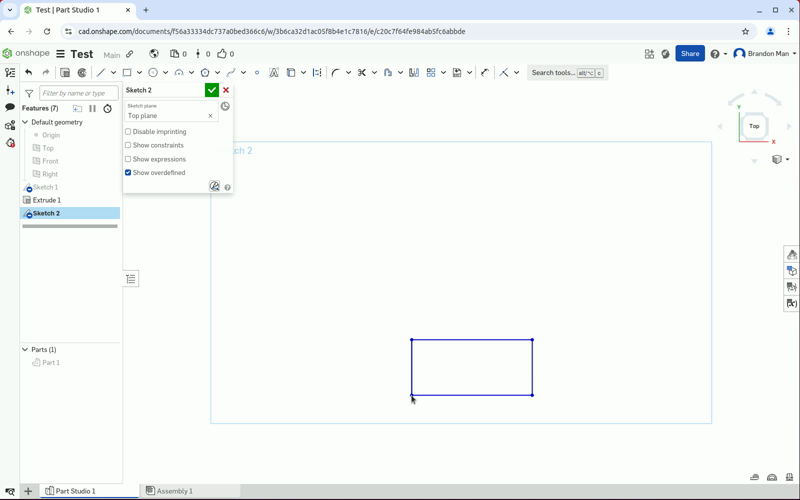
mouse_move(444, 355)
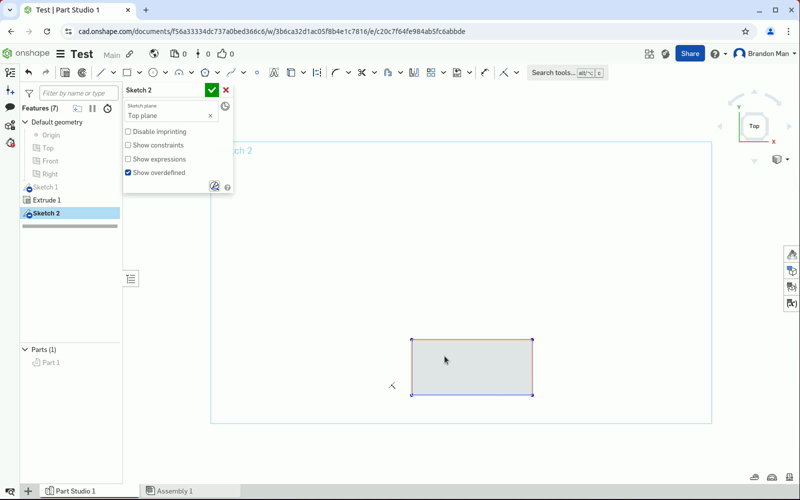
click(444, 355)
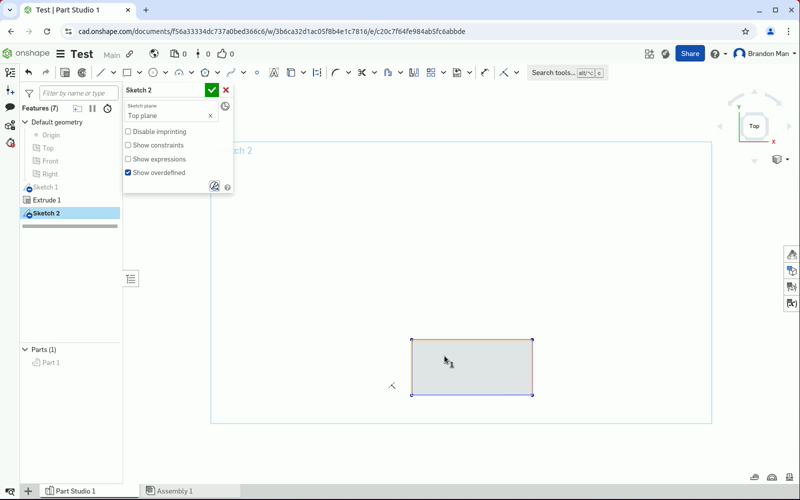
mouse_move(73, 352)
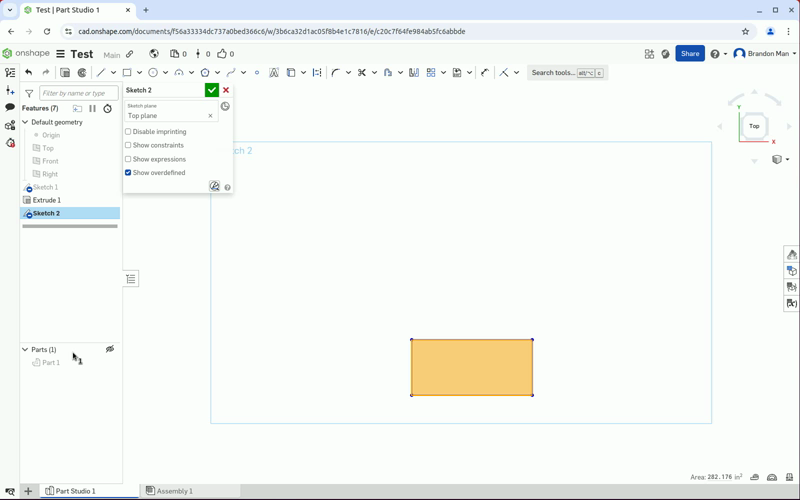
key(shift+y)
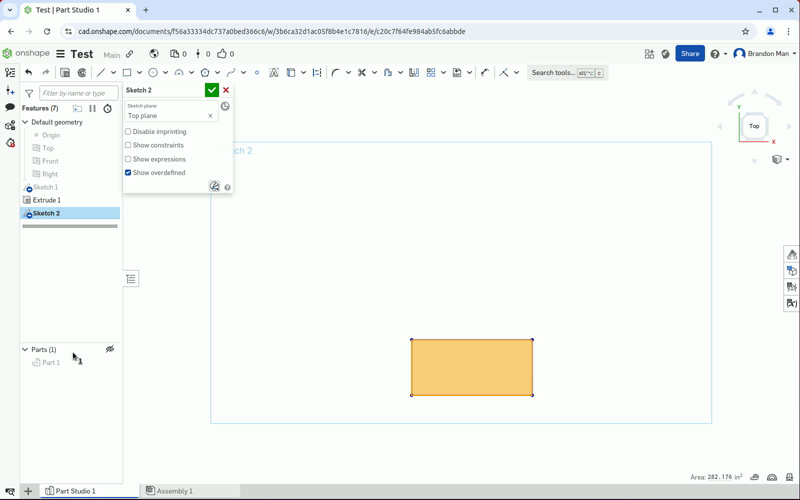
key(shift+e)
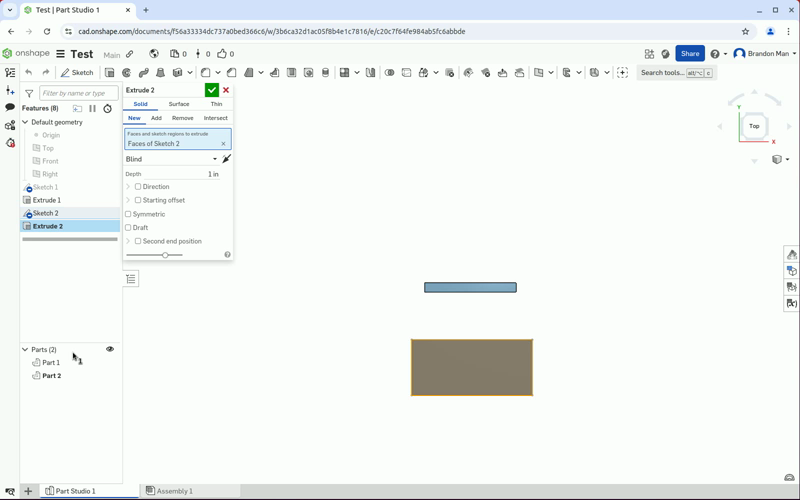
mouse_move(143, 106)
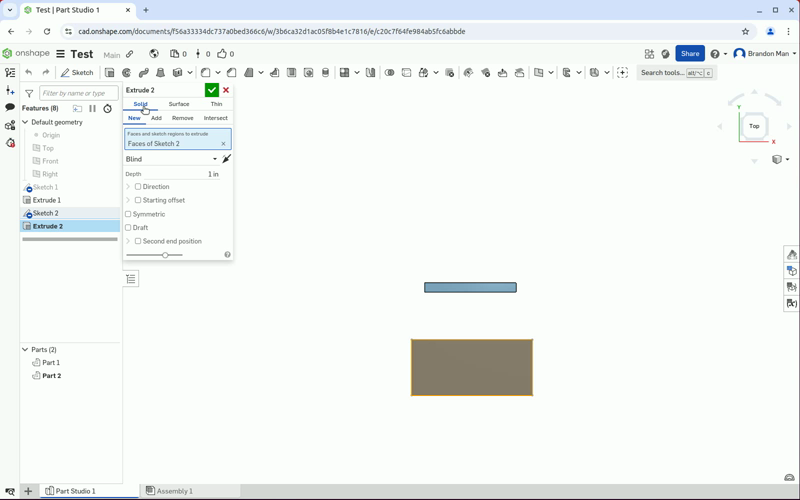
click(143, 106)
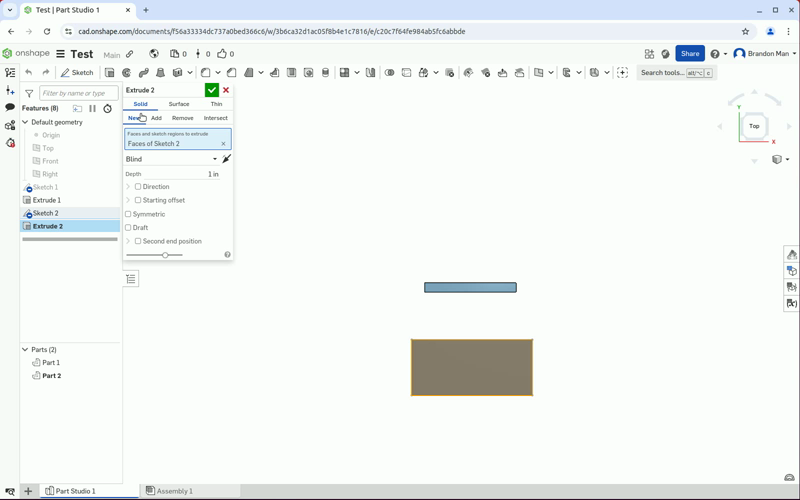
mouse_move(137, 120)
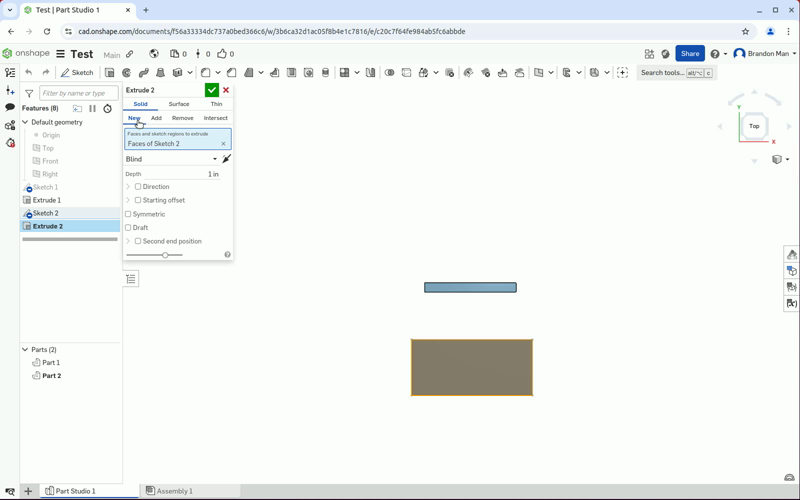
click(137, 120)
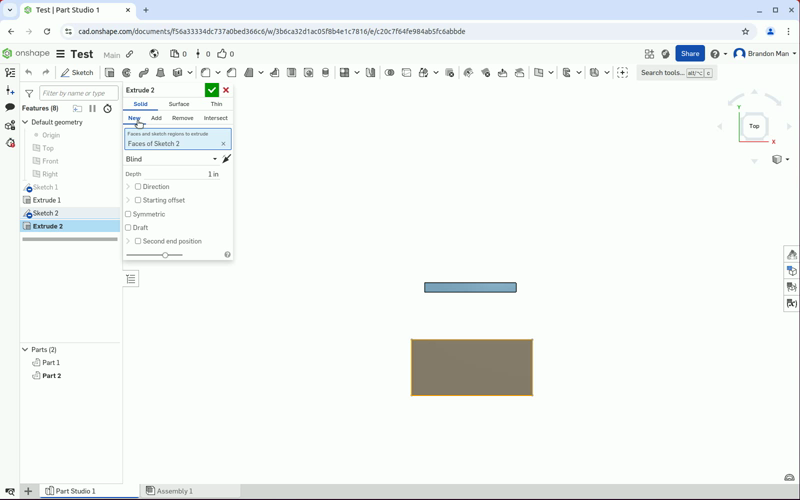
key(tab, 4)
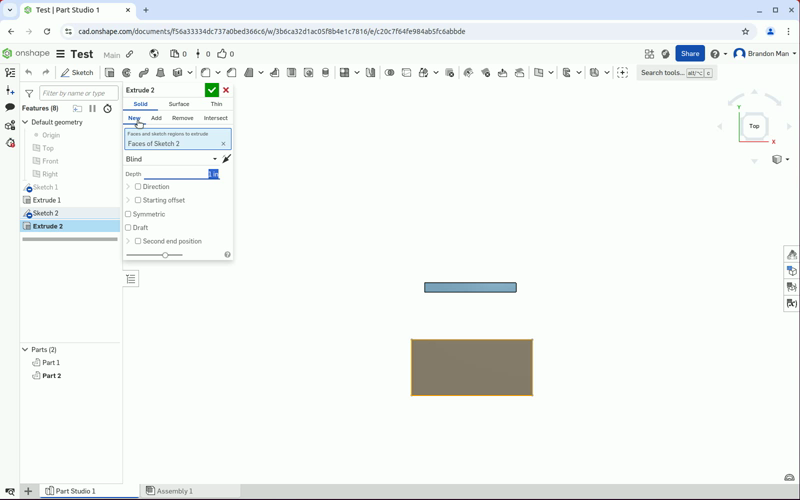
text(-2.889)
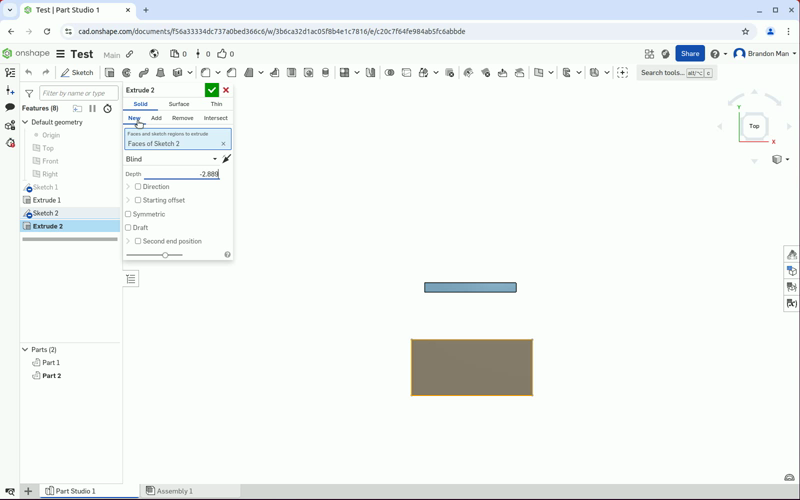
key(enter)
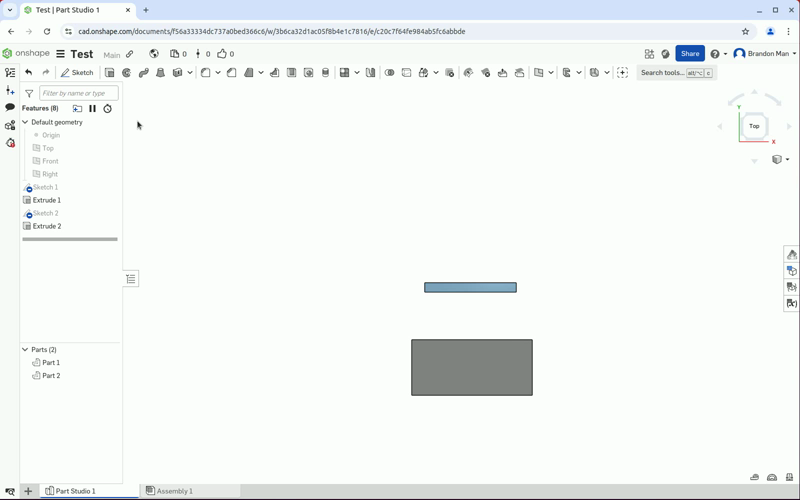
key(shift+h)
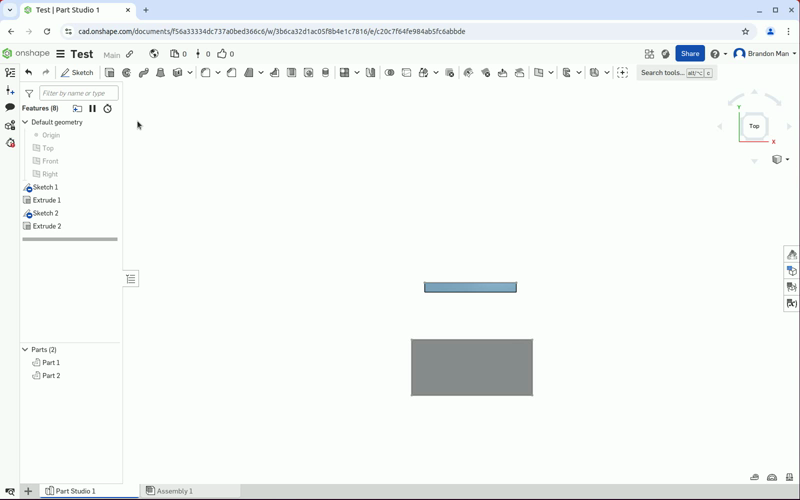
key(shift+h)
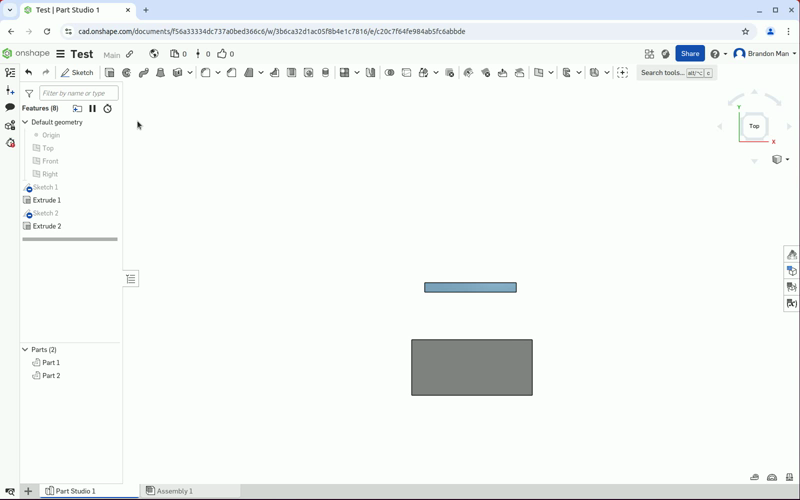
mouse_move(73, 189)
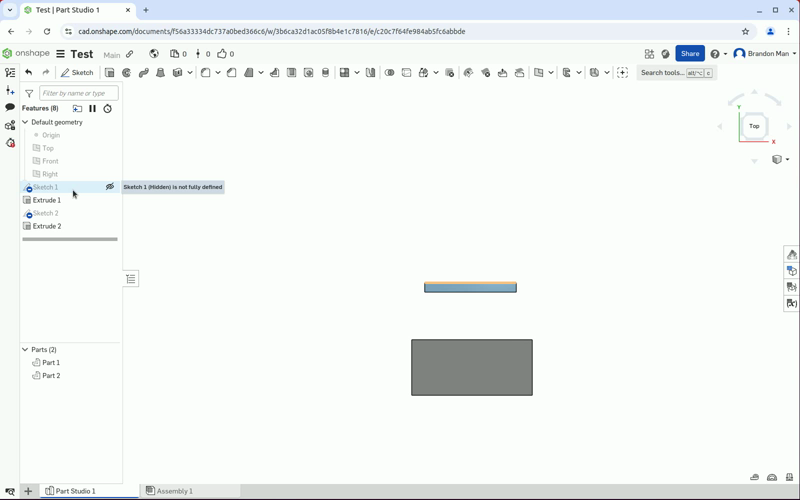
click(73, 189)
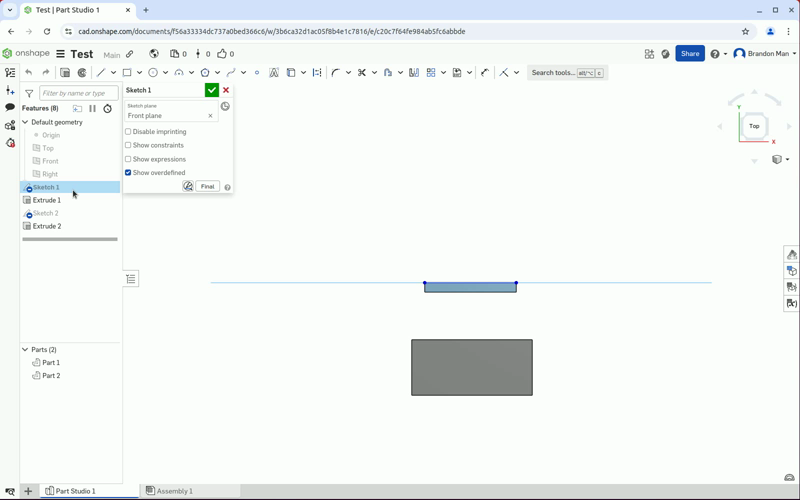
mouse_move(229, 92)
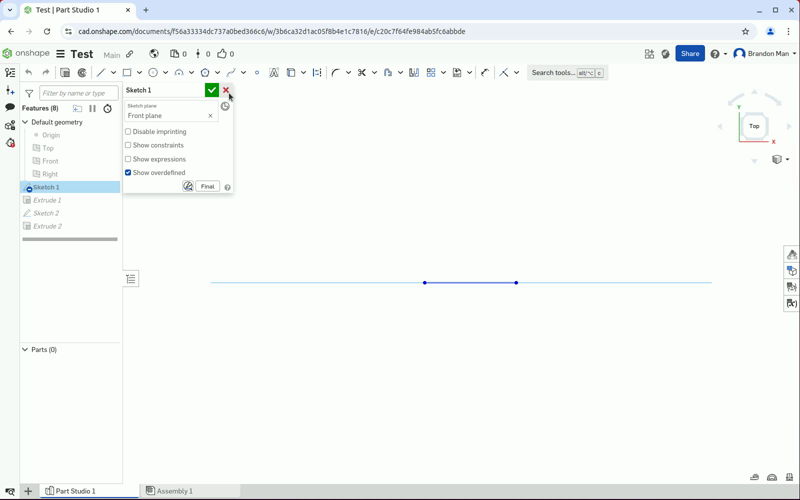
click(229, 92)
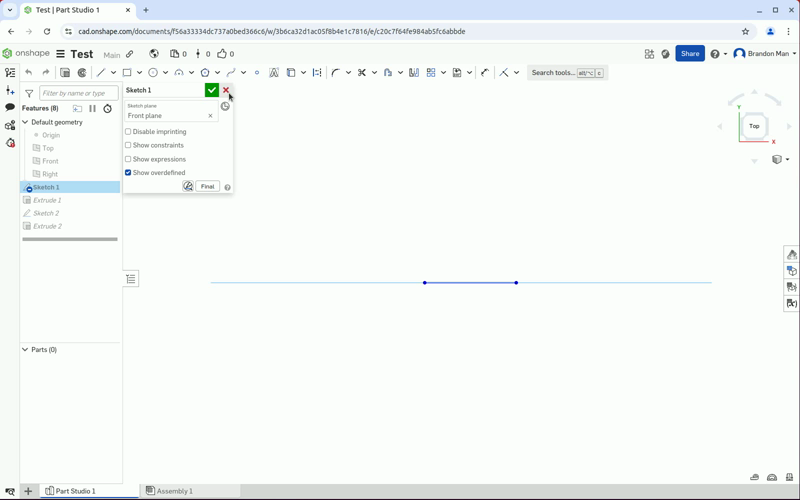
key(shift+s)
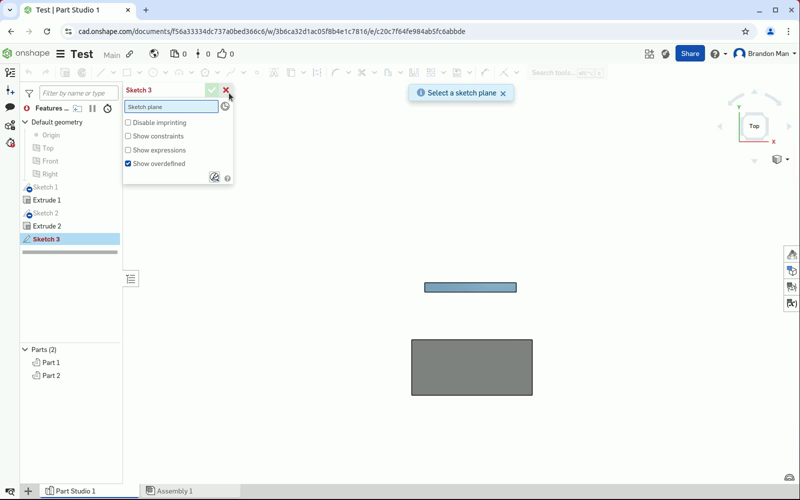
mouse_move(73, 150)
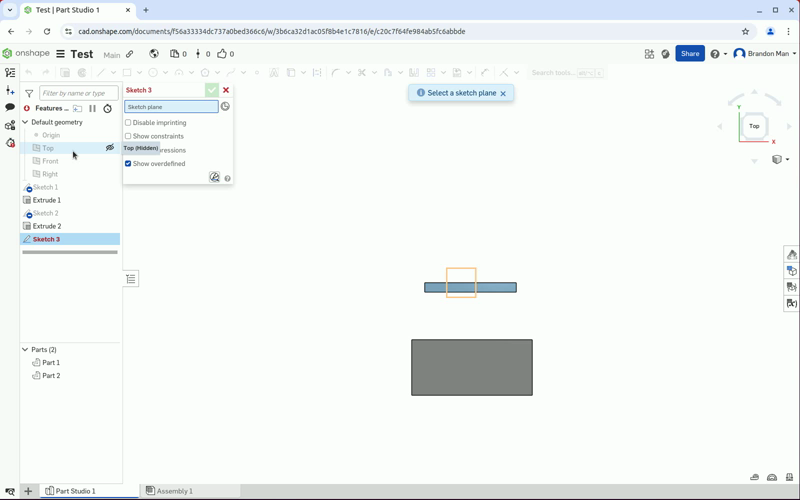
click(73, 150)
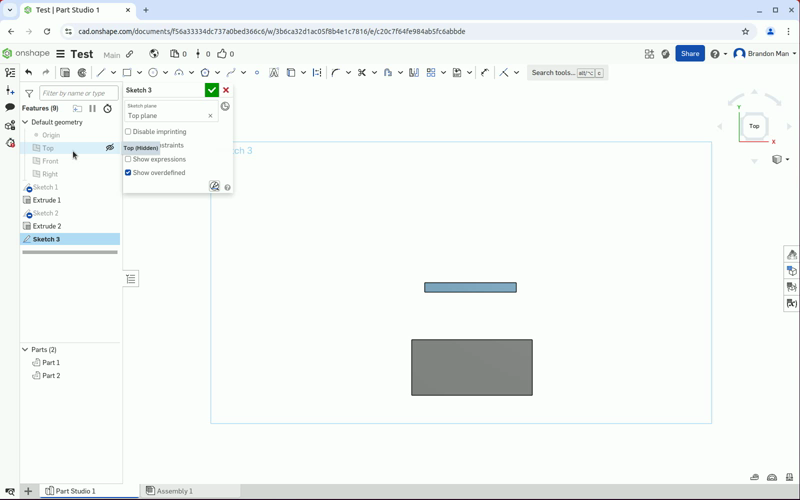
mouse_move(73, 352)
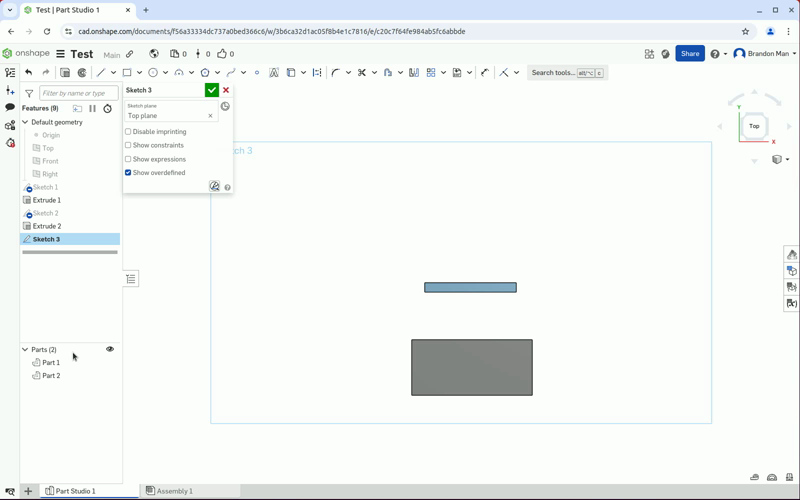
key(y)
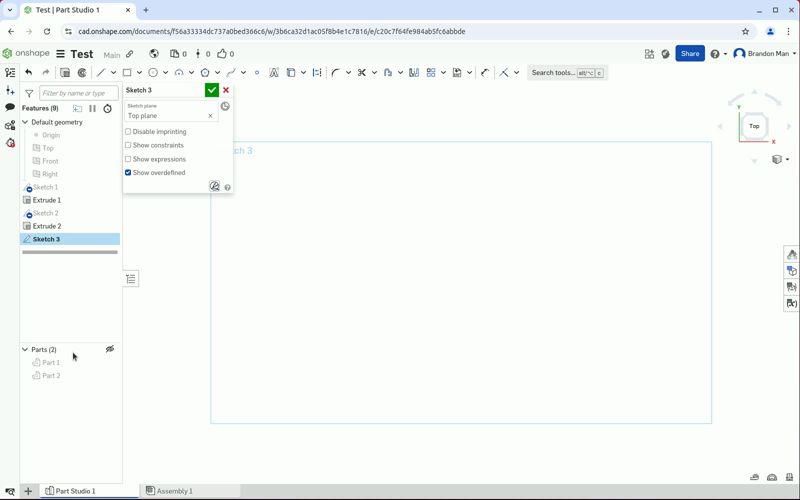
key(l)
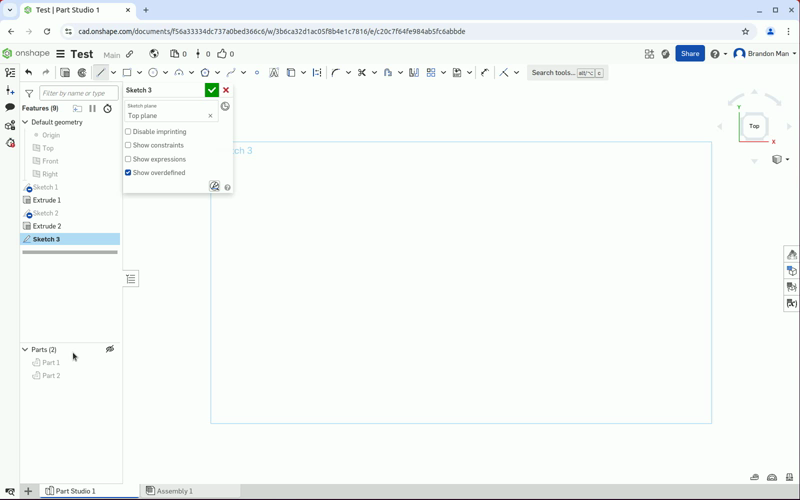
key_down(shift)
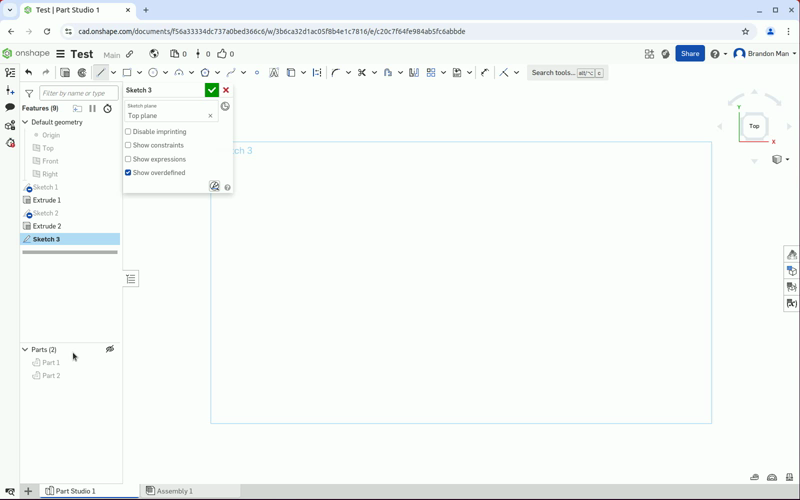
mouse_move(439, 384)
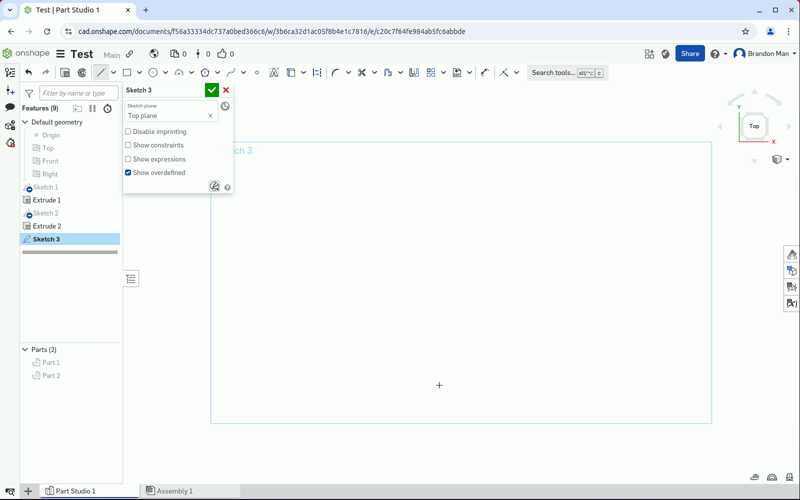
click(439, 384)
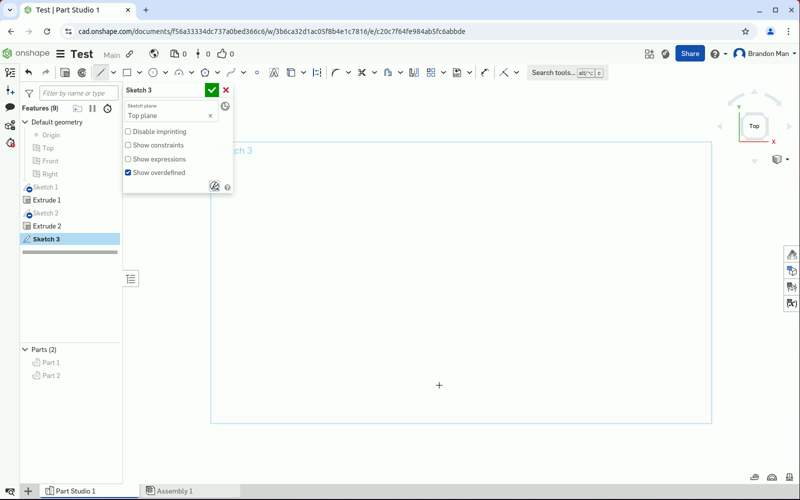
key_up(shift)
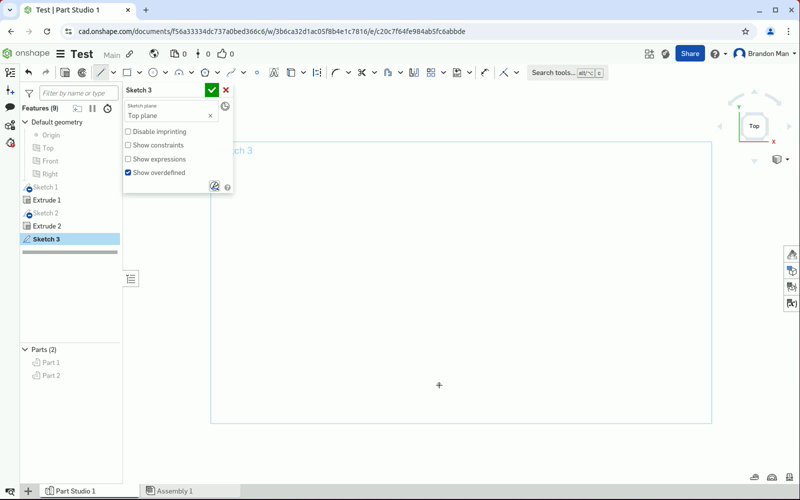
key_down(shift)
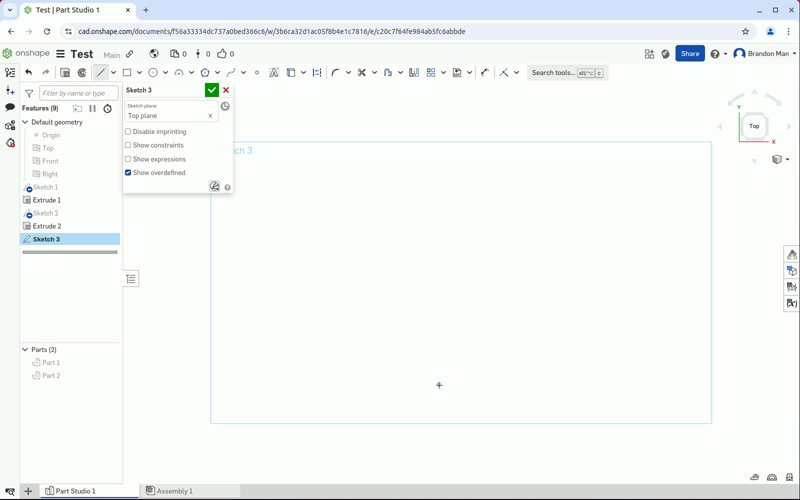
mouse_move(500, 384)
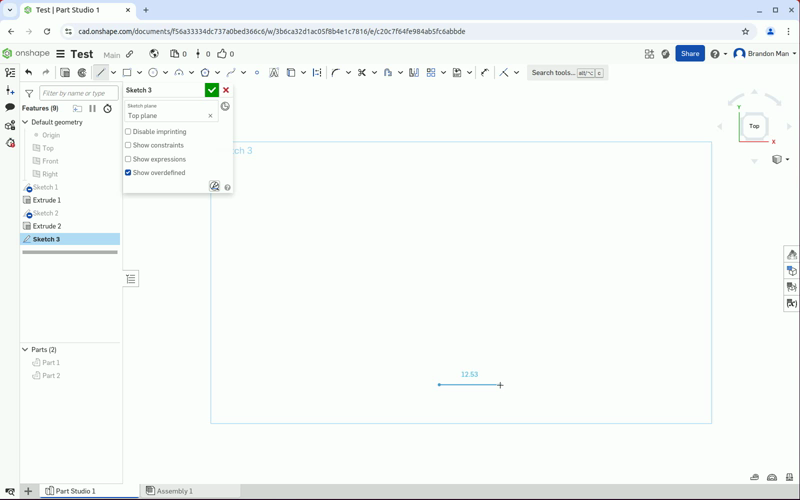
click(500, 384)
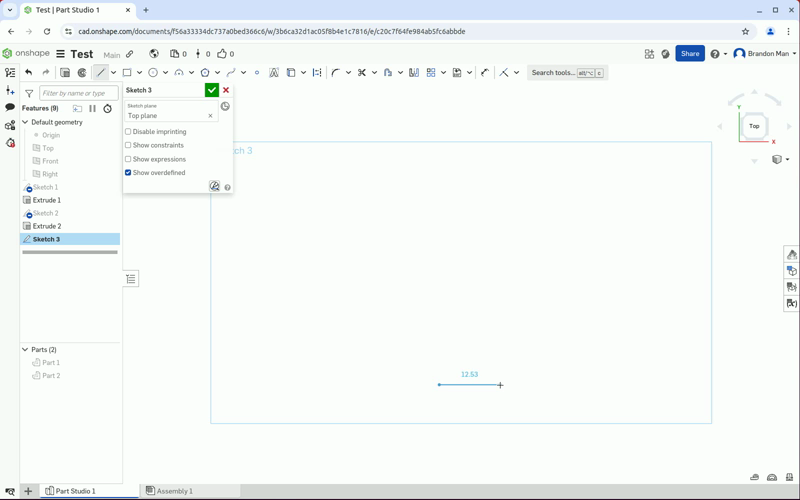
key_up(shift)
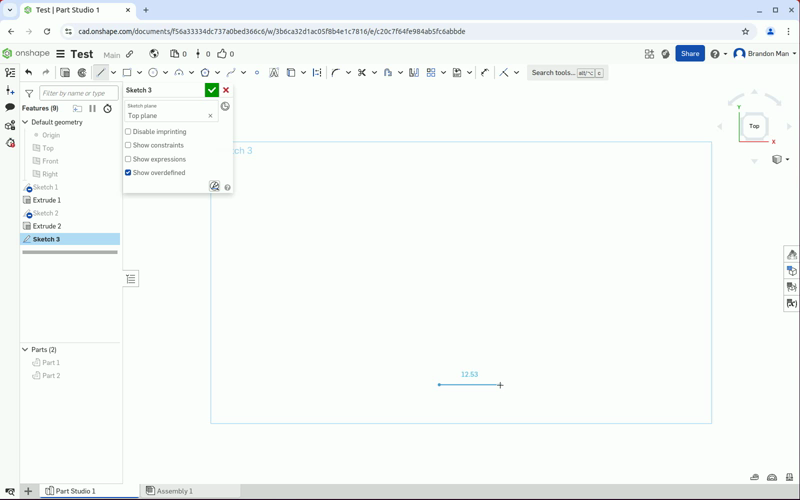
key_down(shift)
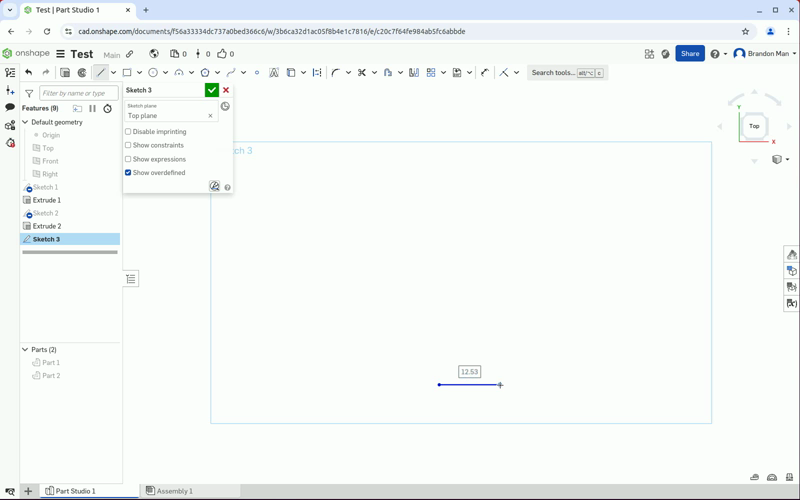
mouse_move(530, 384)
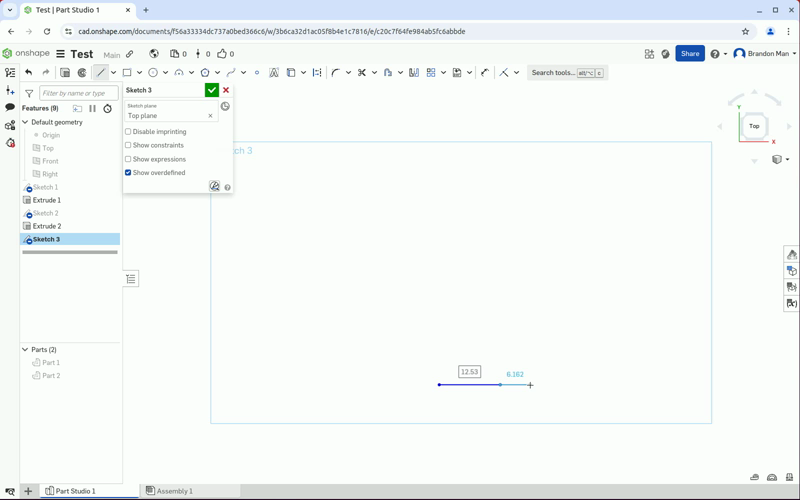
mouse_move(500, 339)
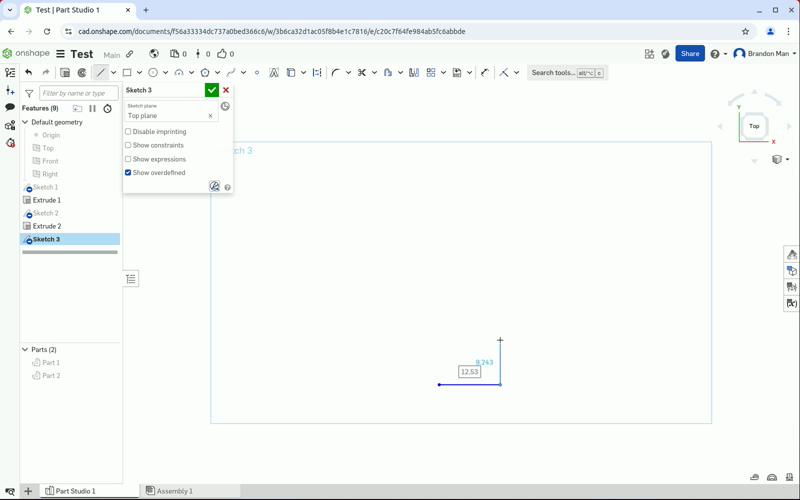
click(500, 339)
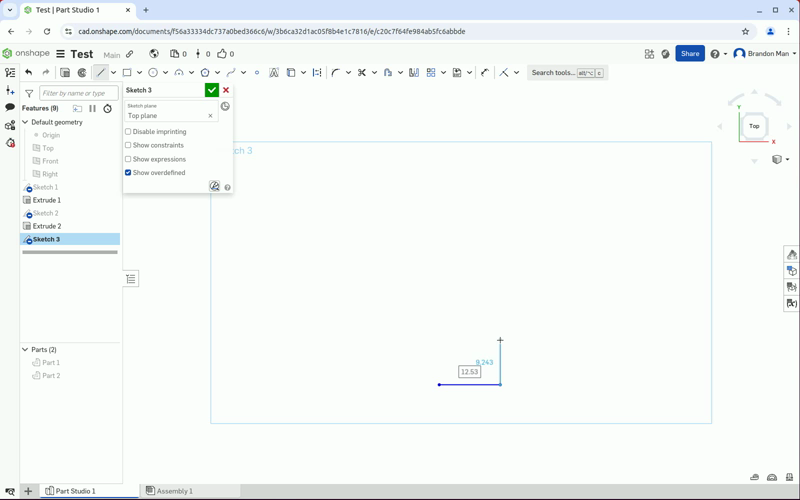
key_up(shift)
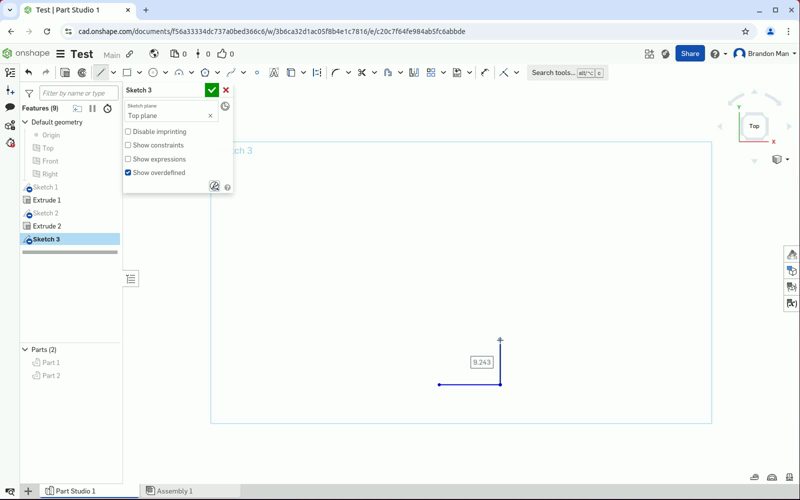
key_down(shift)
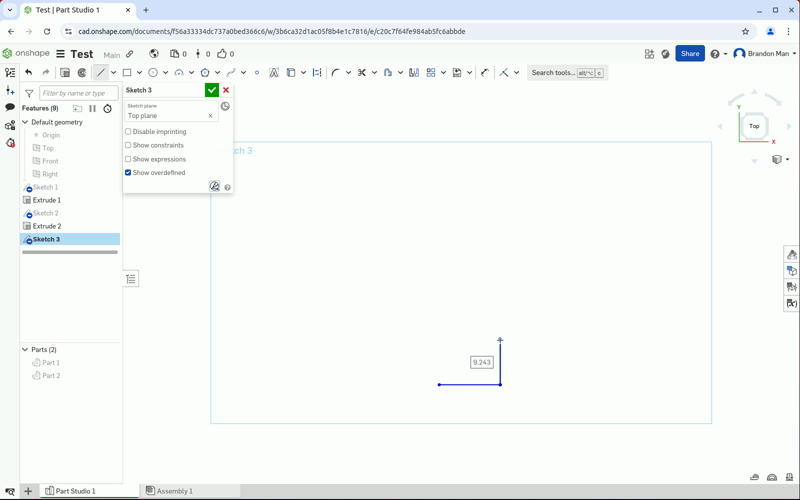
mouse_move(439, 339)
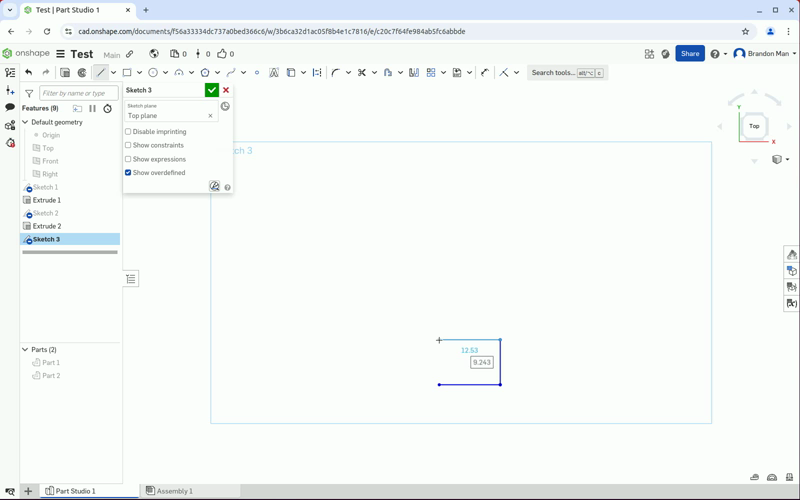
click(439, 339)
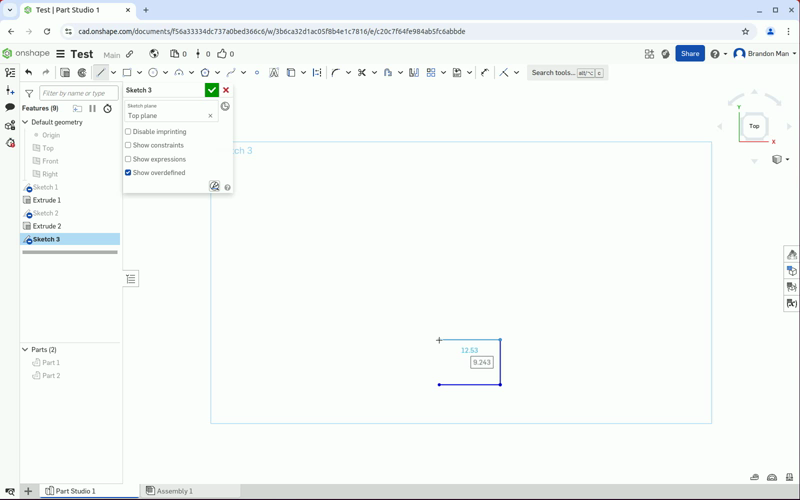
key_up(shift)
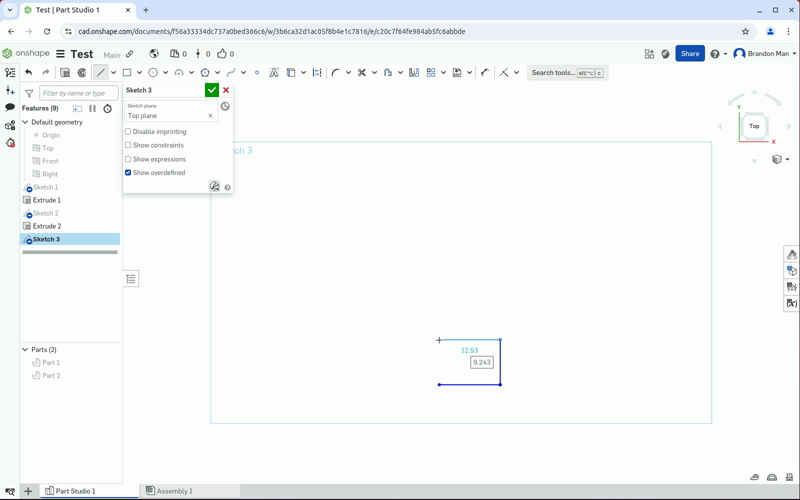
mouse_move(469, 339)
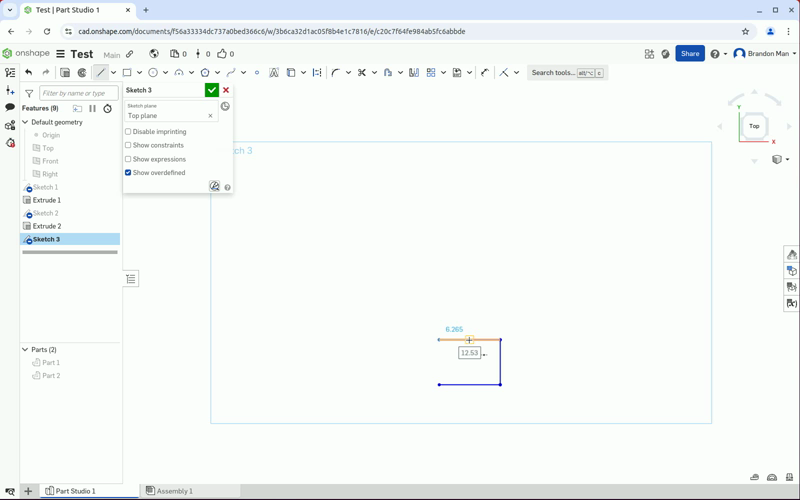
key_down(shift)
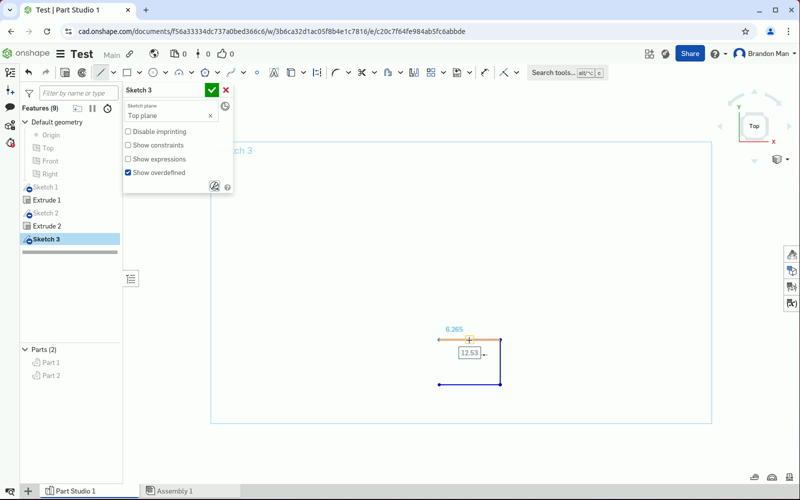
mouse_move(439, 384)
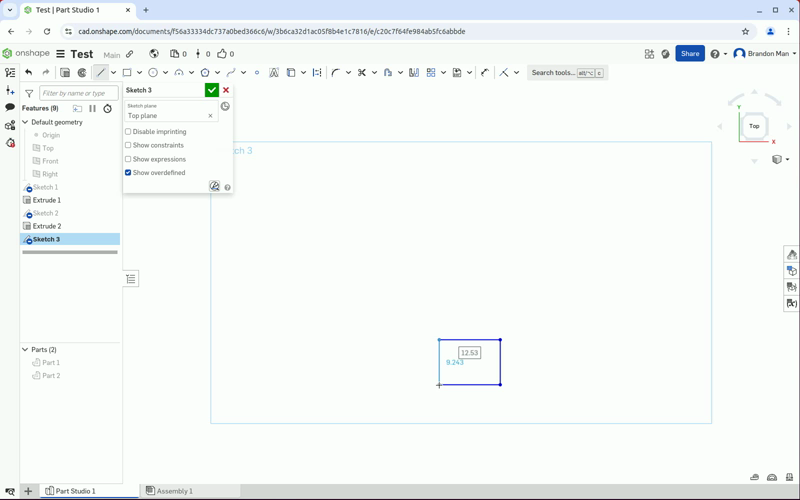
key_up(shift)
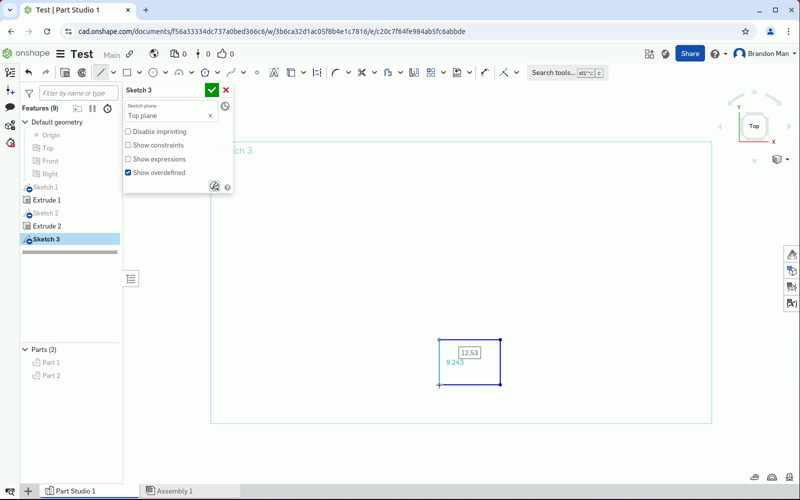
click(439, 384)
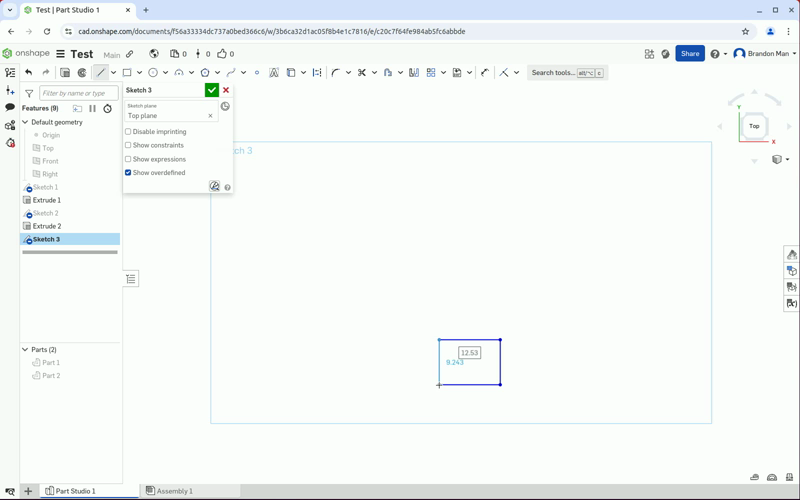
key(esc)
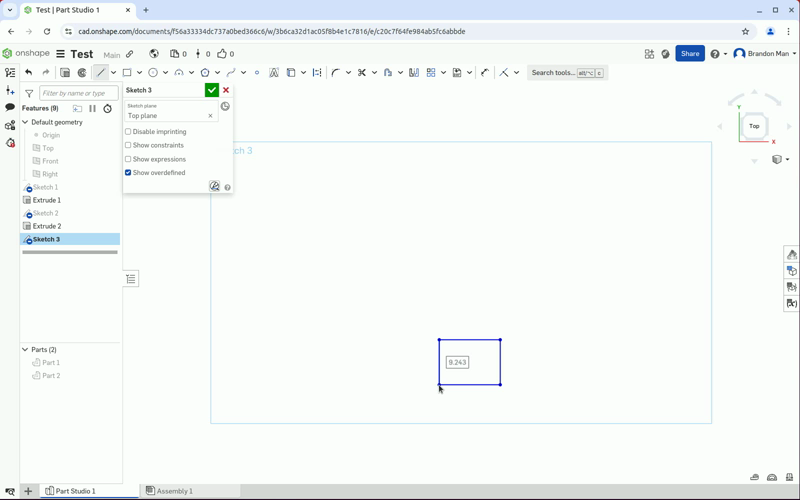
mouse_move(456, 350)
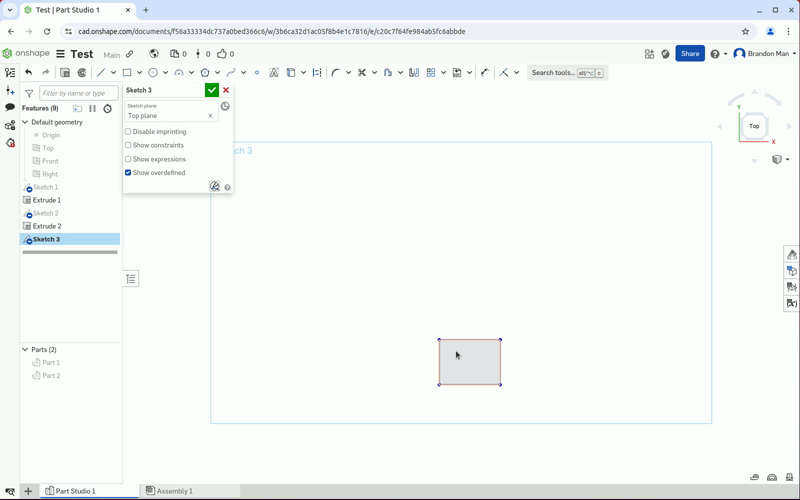
click(456, 350)
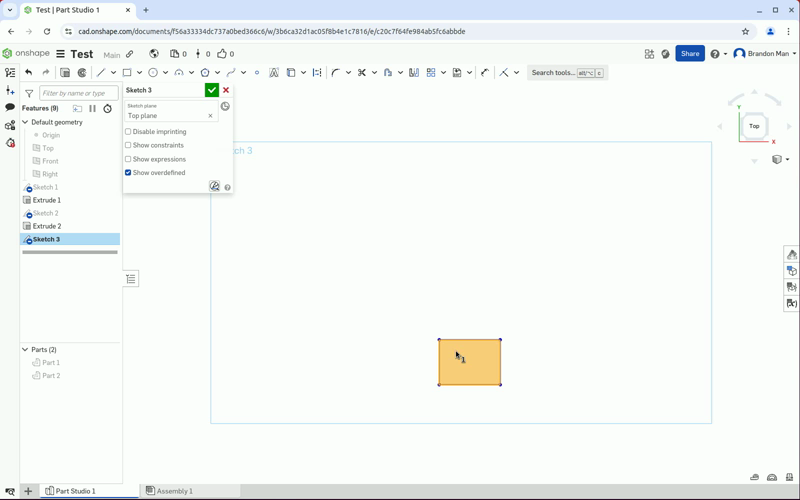
mouse_move(73, 352)
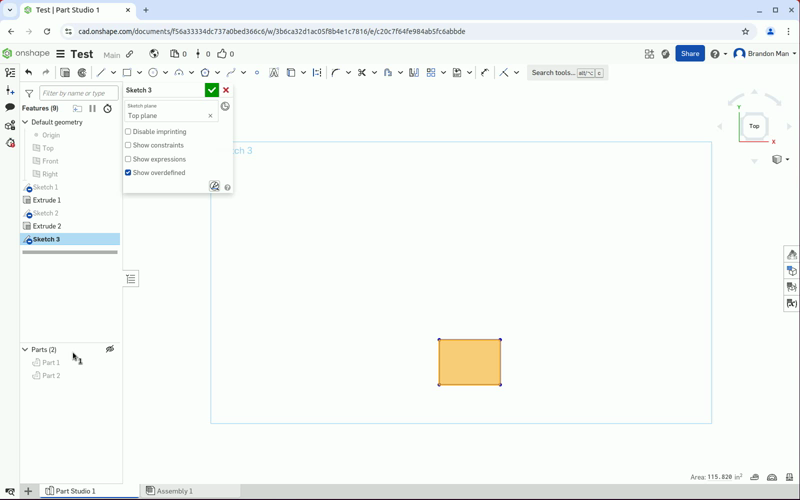
key(shift+y)
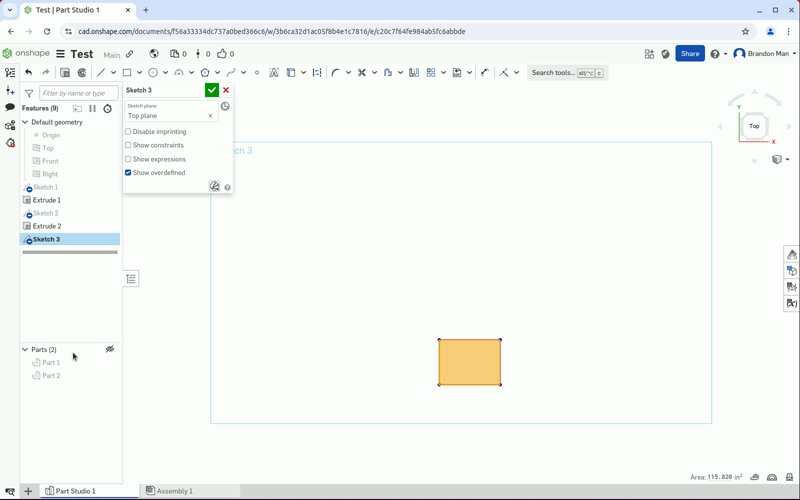
key(shift+e)
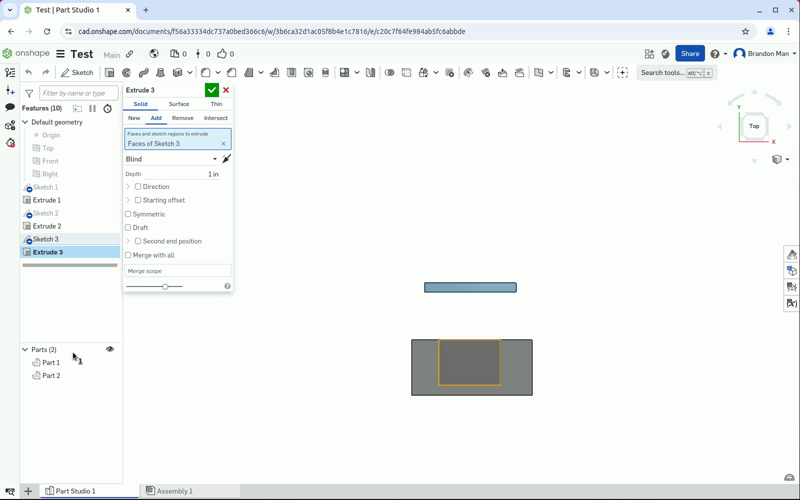
mouse_move(143, 106)
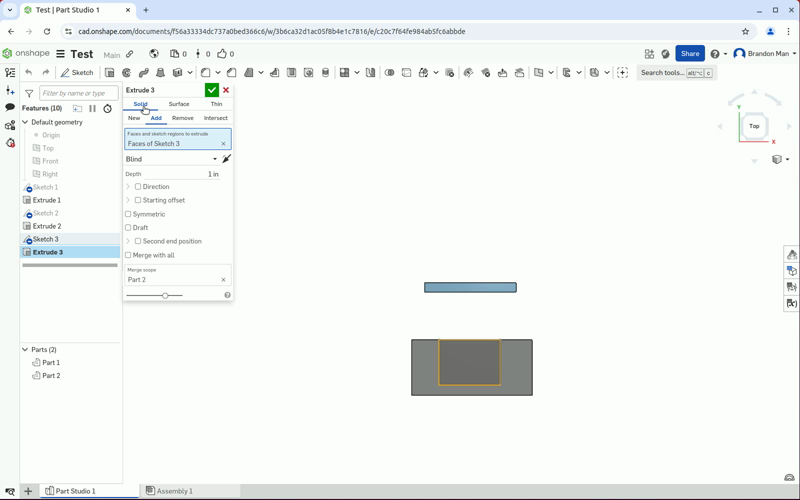
click(143, 106)
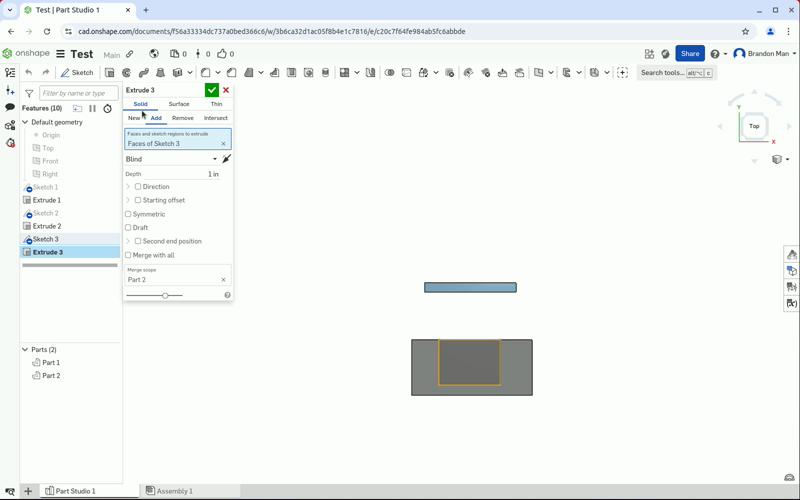
mouse_move(137, 120)
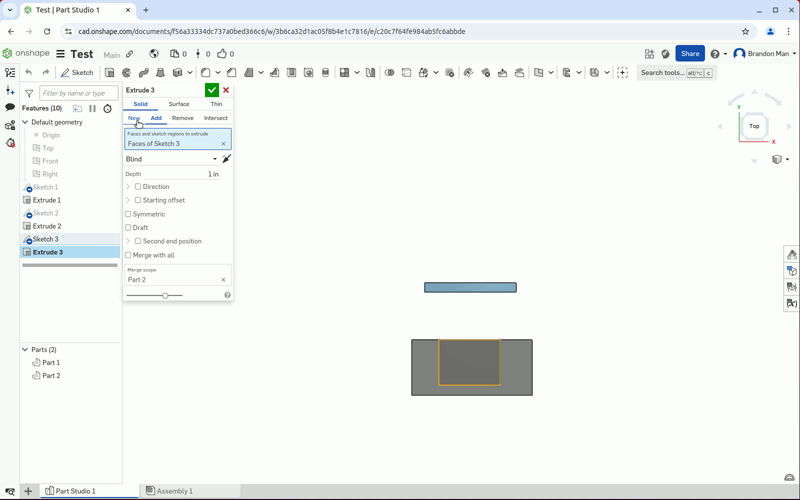
click(137, 120)
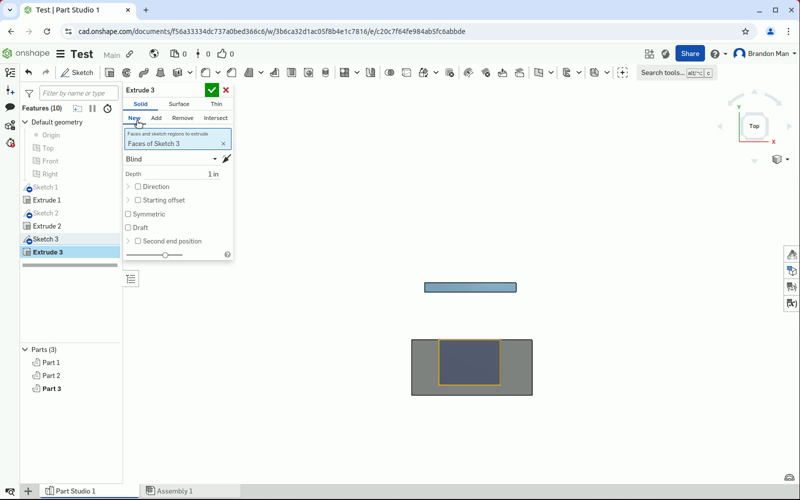
key(tab, 4)
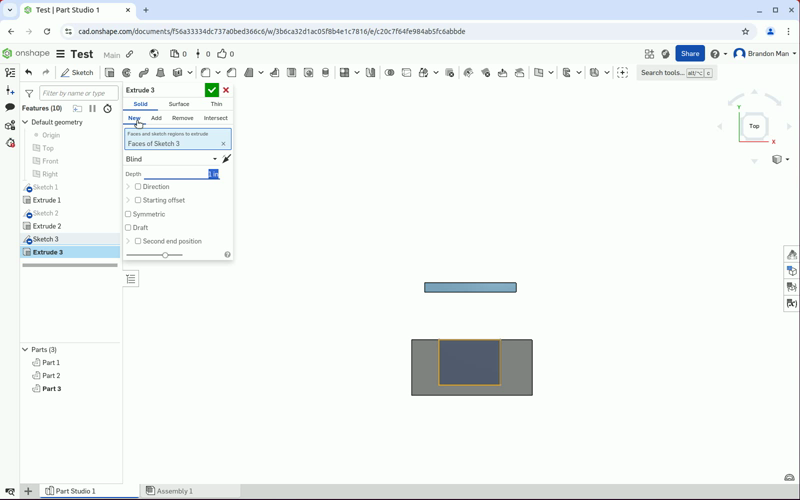
text(0.722)
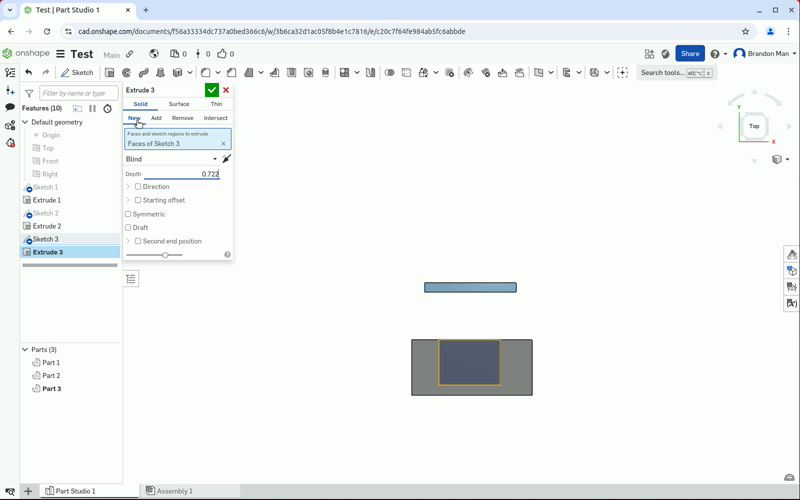
key(enter)
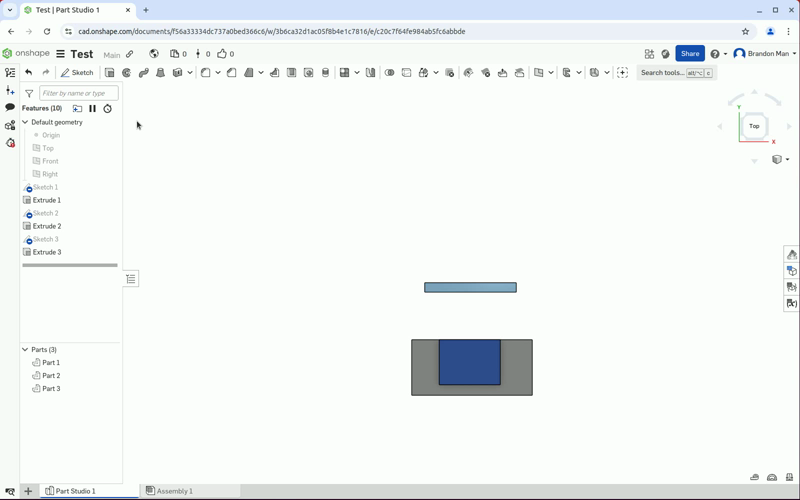
key(shift+h)
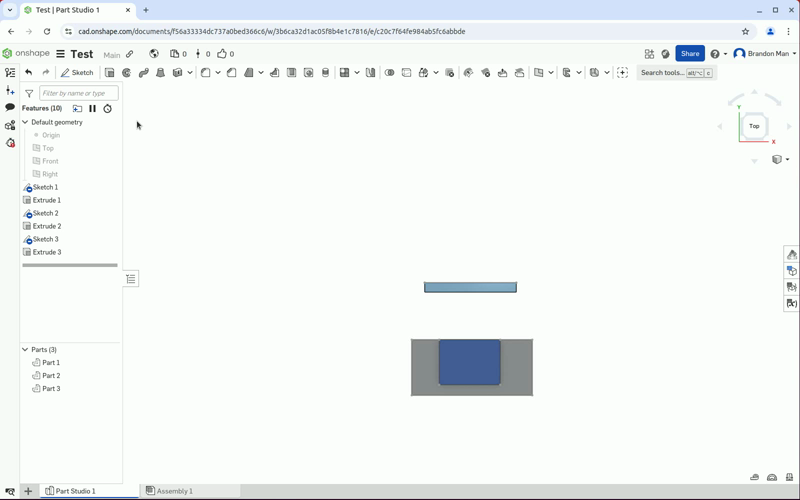
key(shift+h)
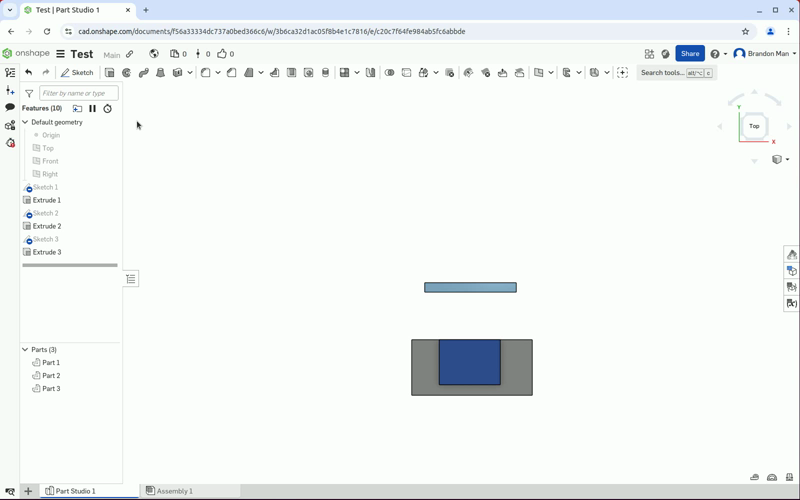
mouse_move(73, 189)
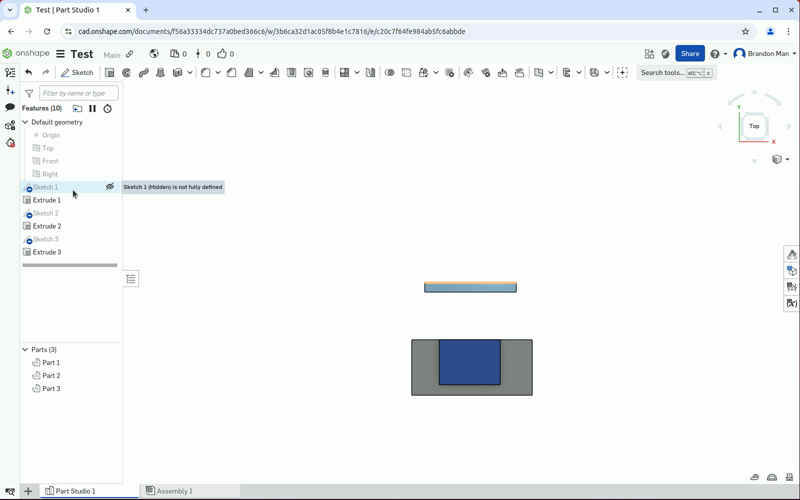
click(73, 189)
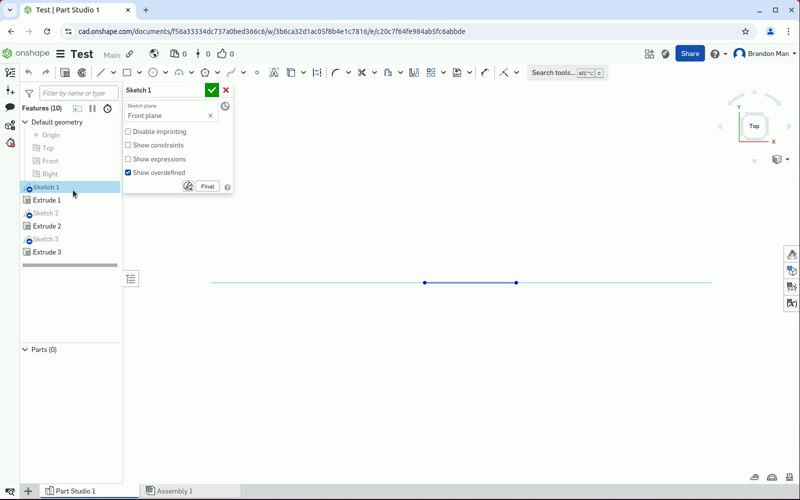
mouse_move(229, 92)
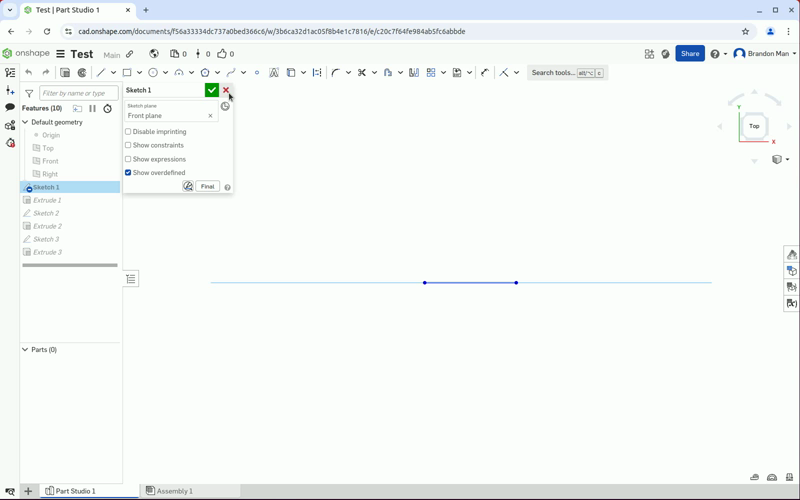
click(229, 92)
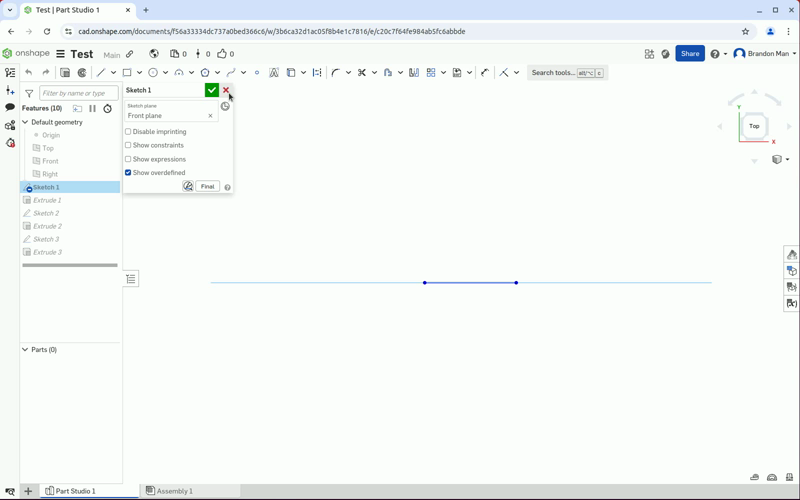
key(shift+s)
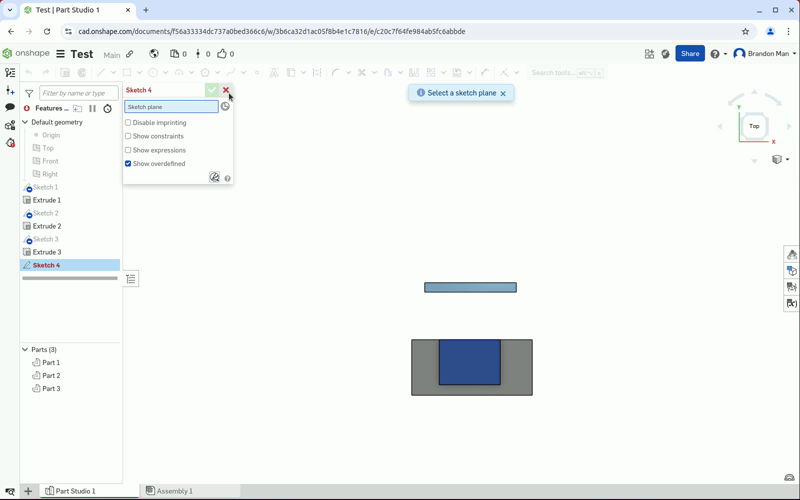
mouse_move(73, 150)
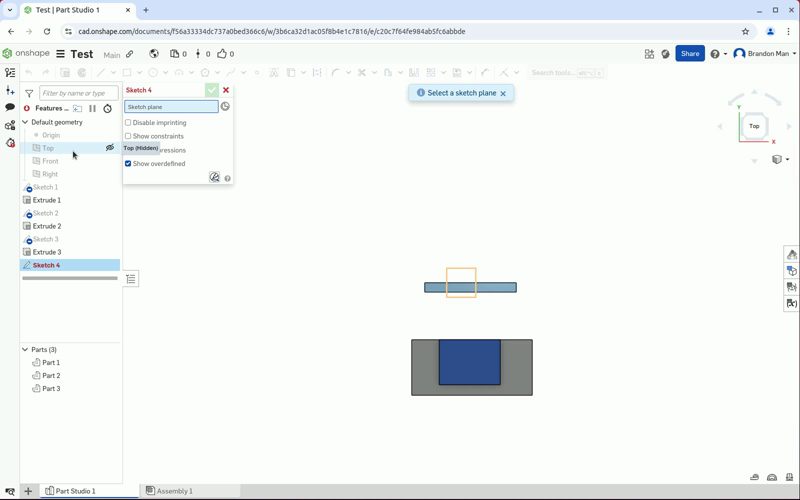
click(73, 150)
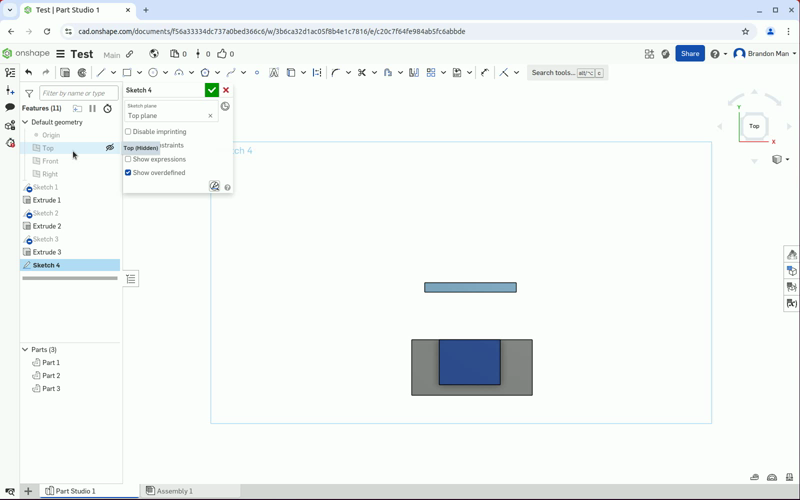
mouse_move(73, 352)
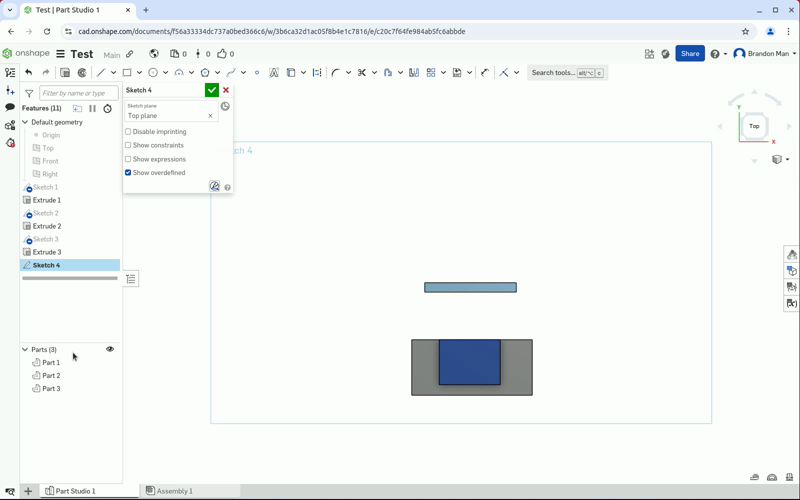
key(y)
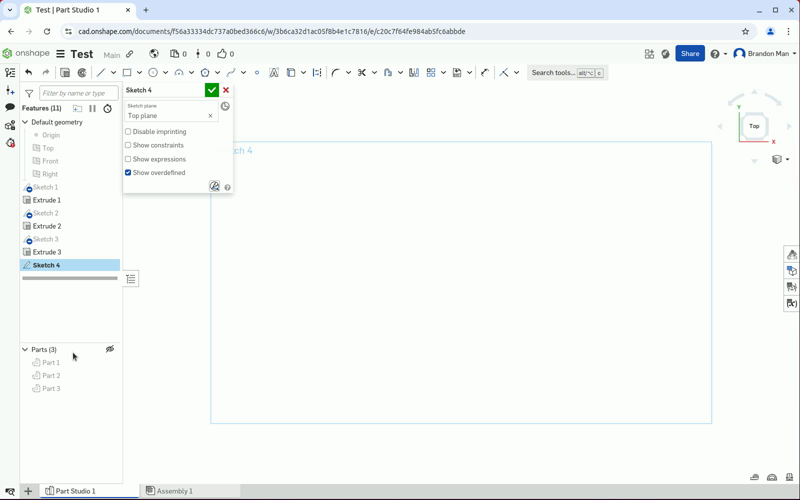
key(l)
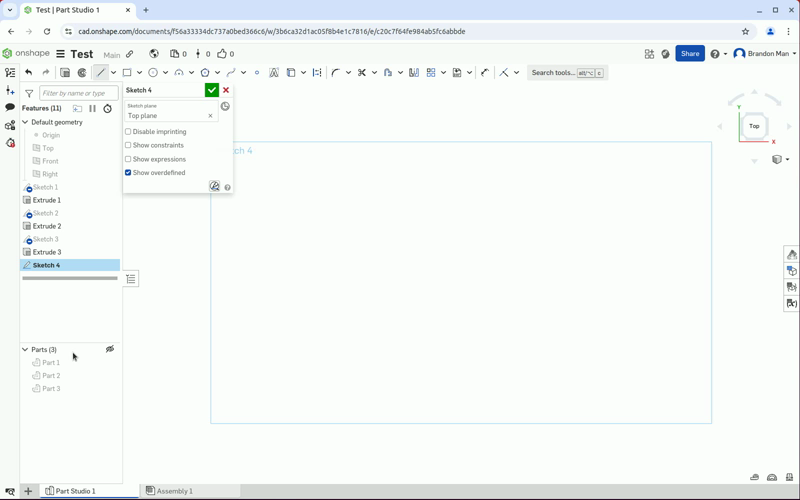
key_down(shift)
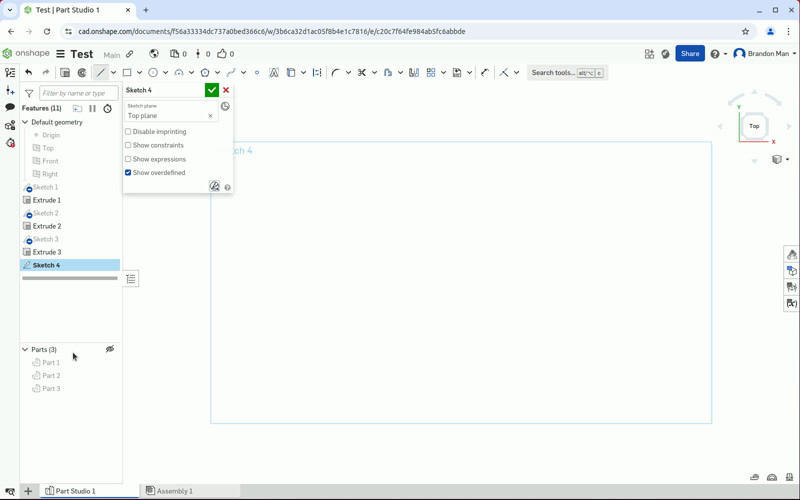
mouse_move(439, 340)
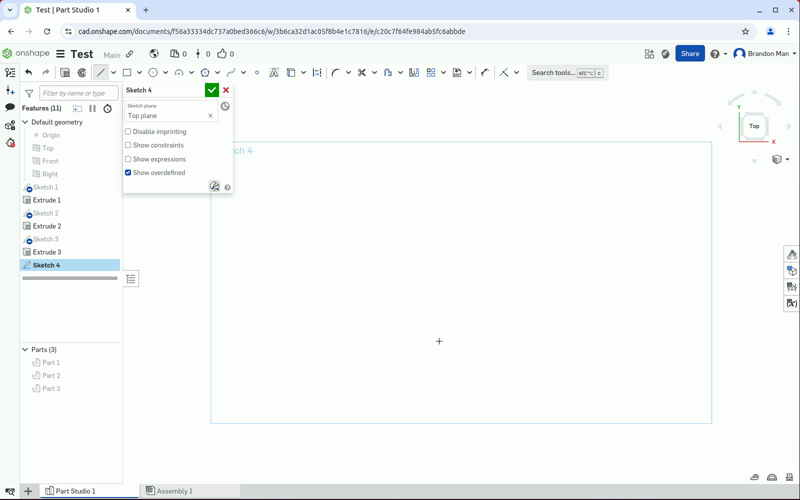
click(439, 340)
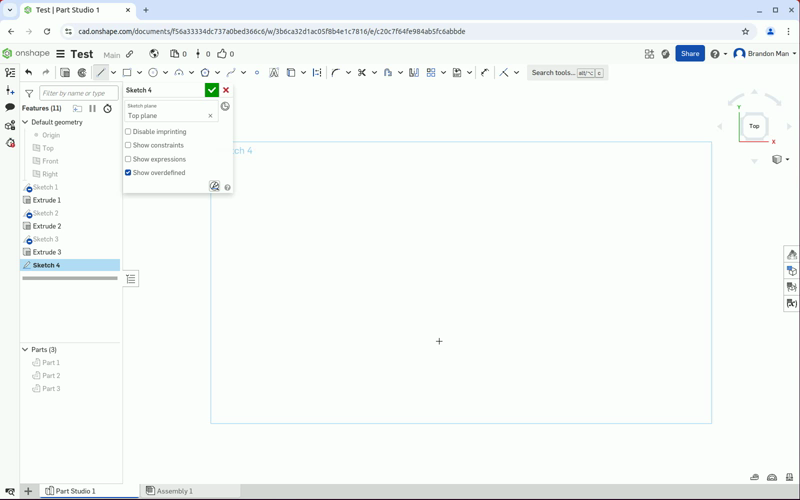
key_up(shift)
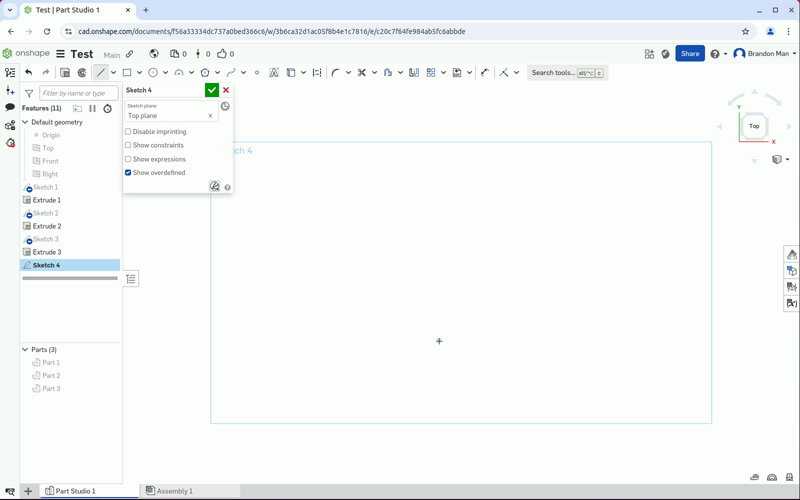
key_down(shift)
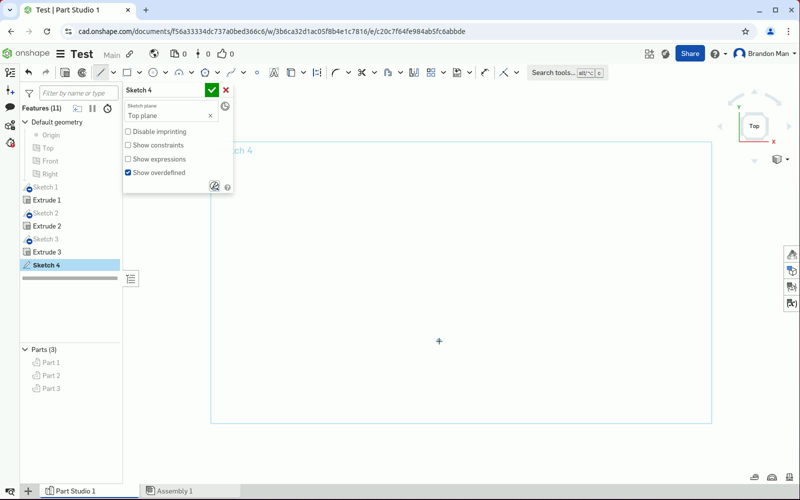
mouse_move(500, 340)
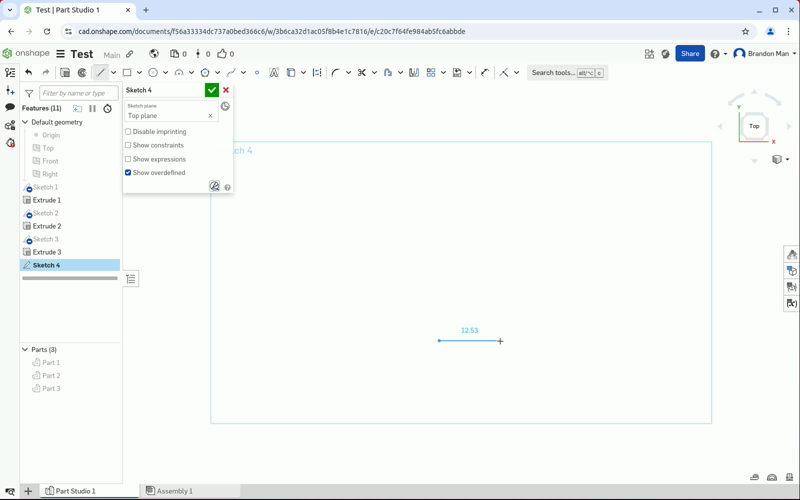
click(500, 340)
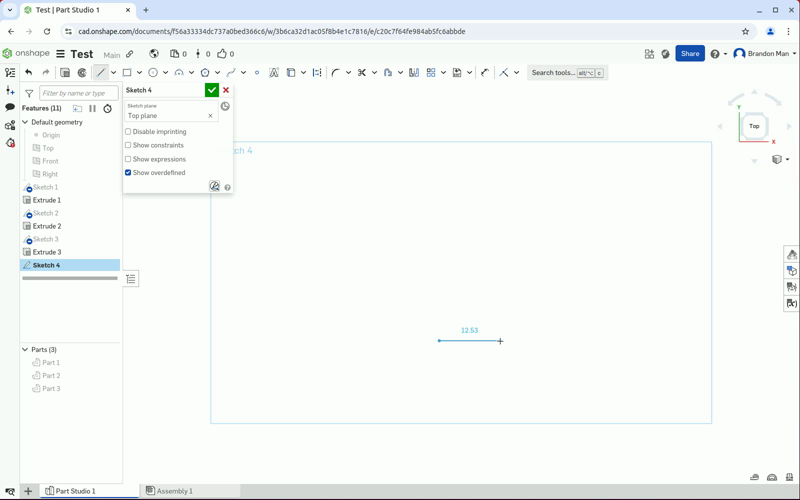
key_up(shift)
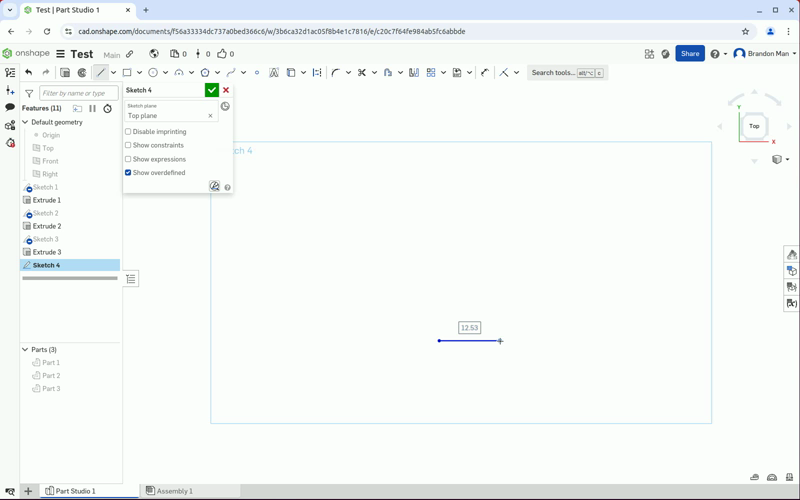
key_down(shift)
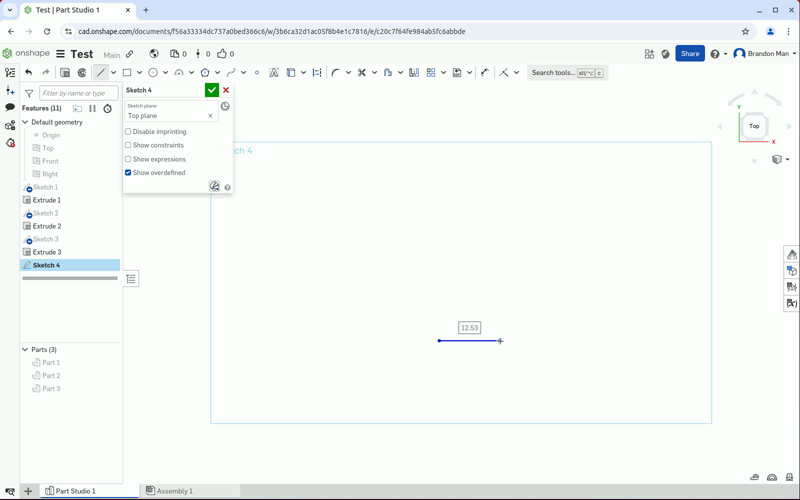
mouse_move(530, 340)
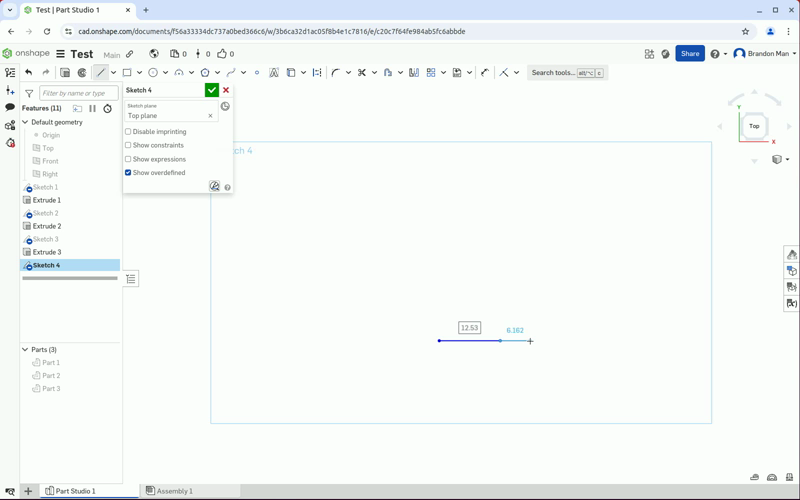
mouse_move(500, 292)
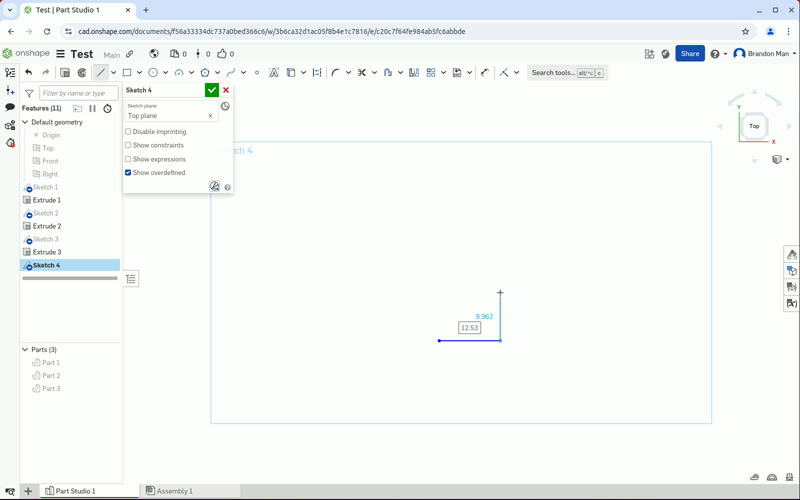
click(500, 292)
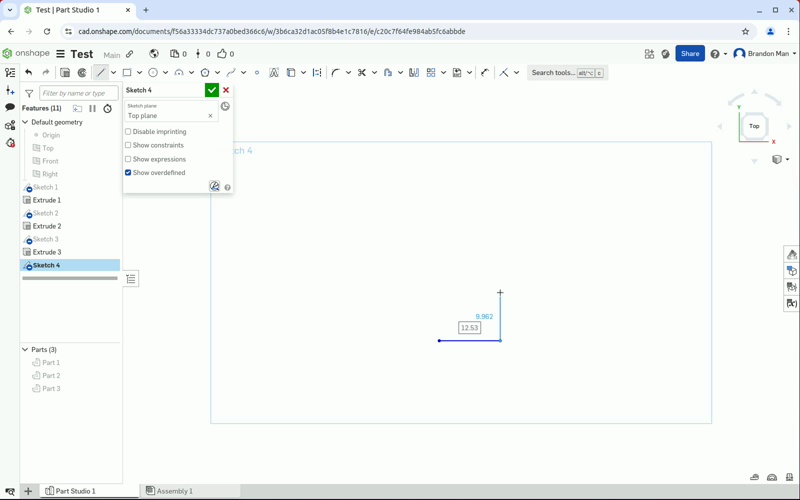
key_up(shift)
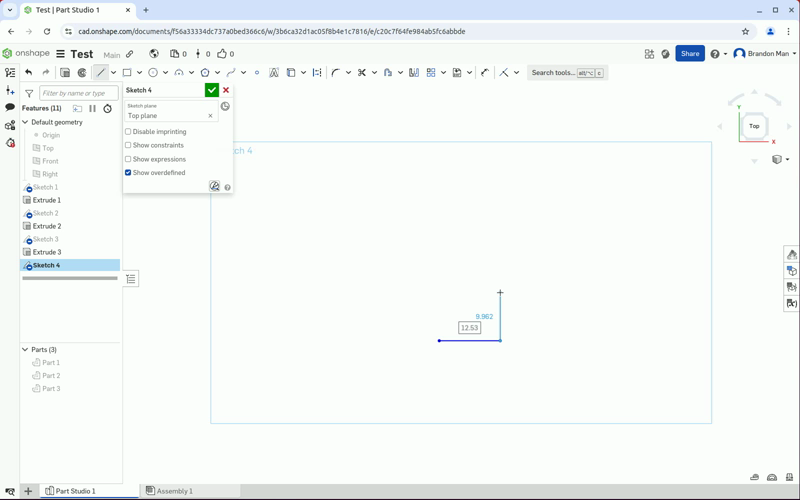
key_down(shift)
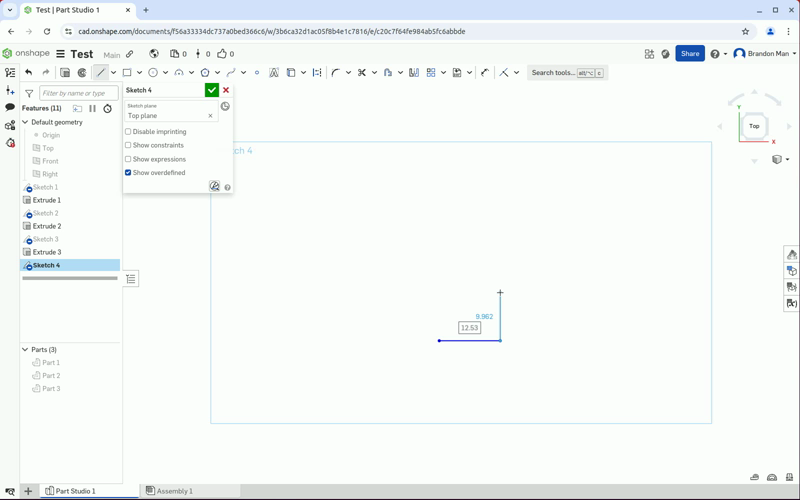
mouse_move(439, 292)
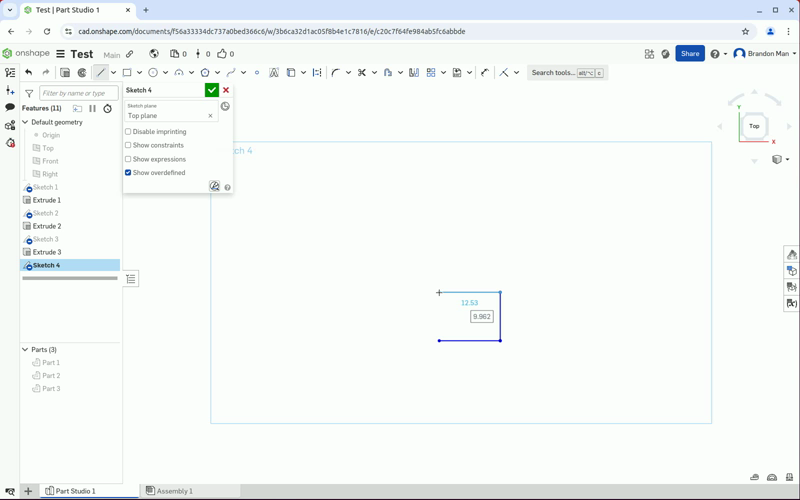
click(439, 292)
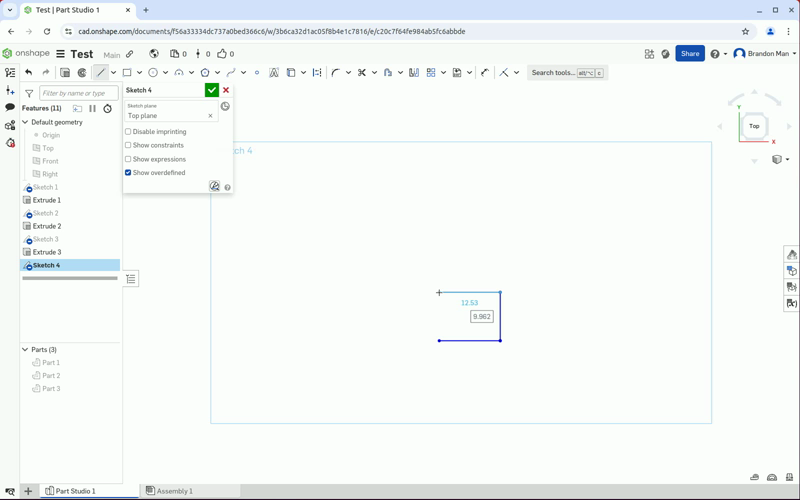
key_up(shift)
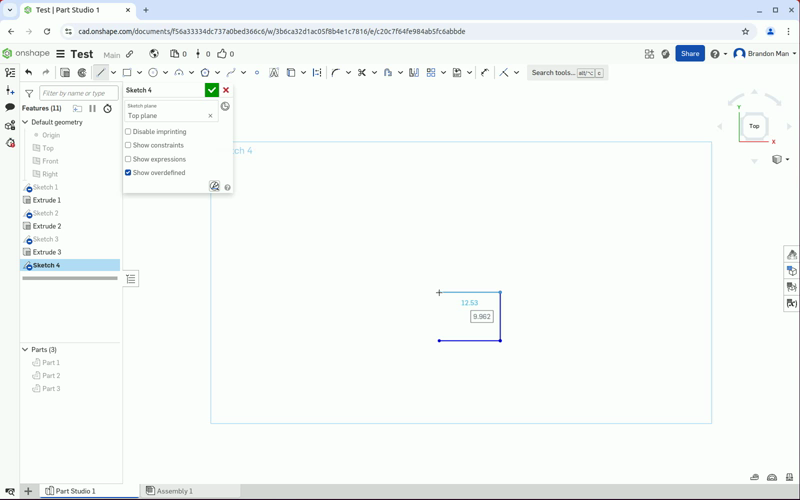
mouse_move(469, 292)
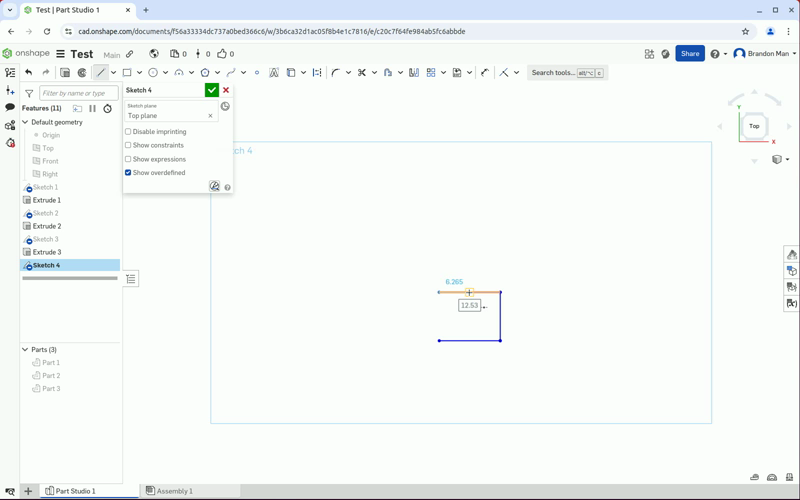
key_down(shift)
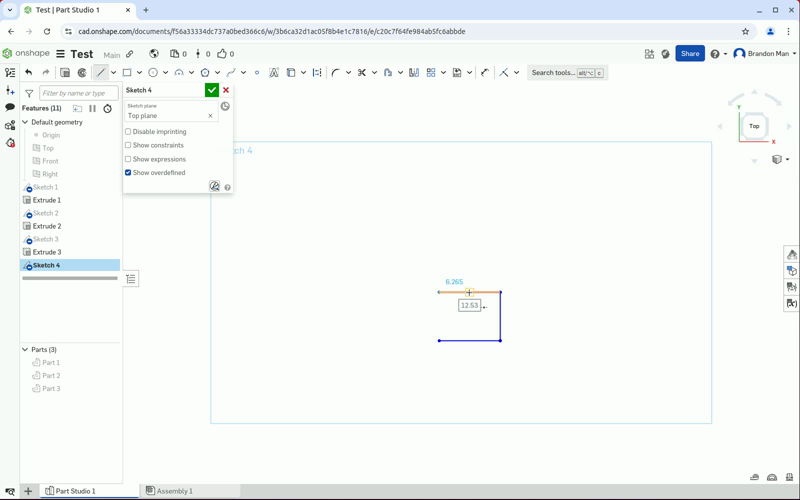
mouse_move(439, 340)
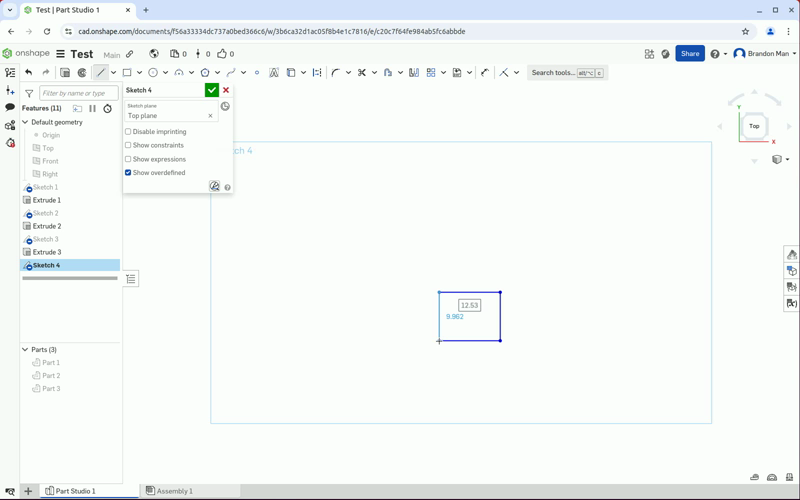
key_up(shift)
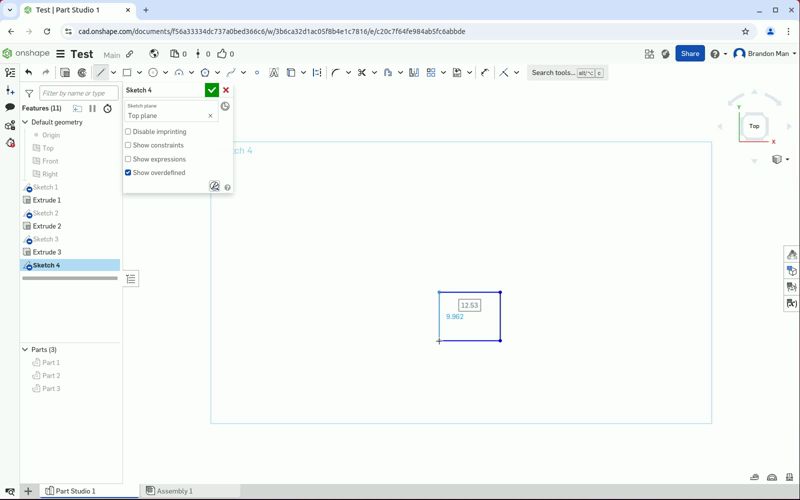
click(439, 340)
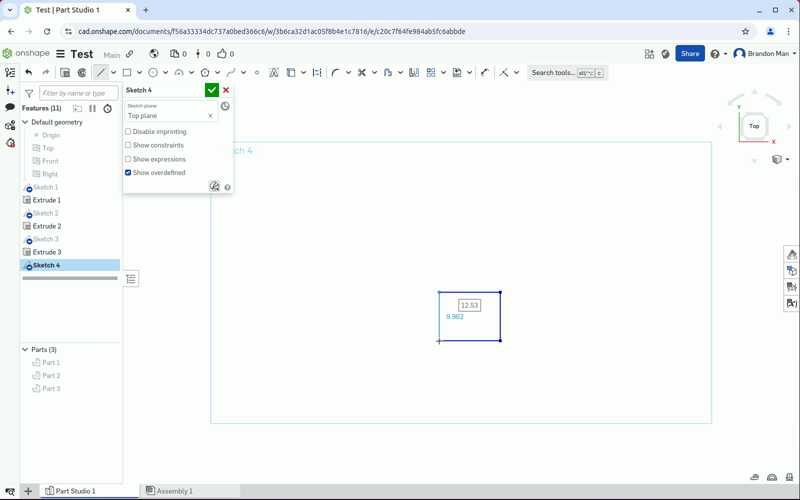
key(esc)
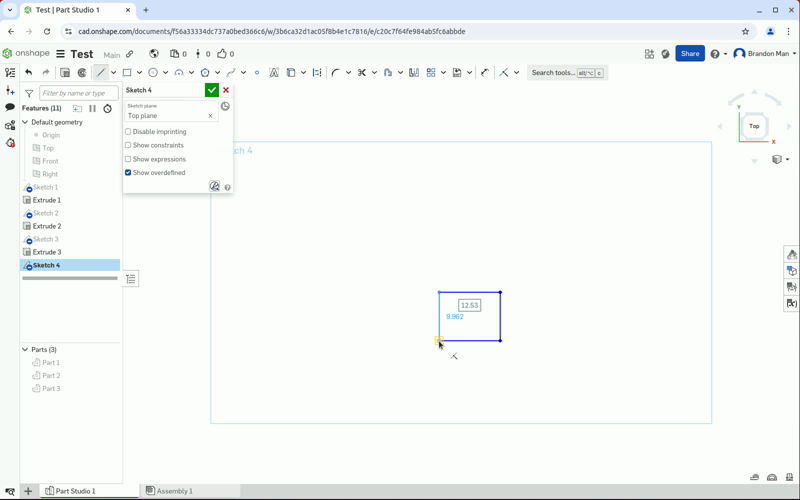
mouse_move(450, 322)
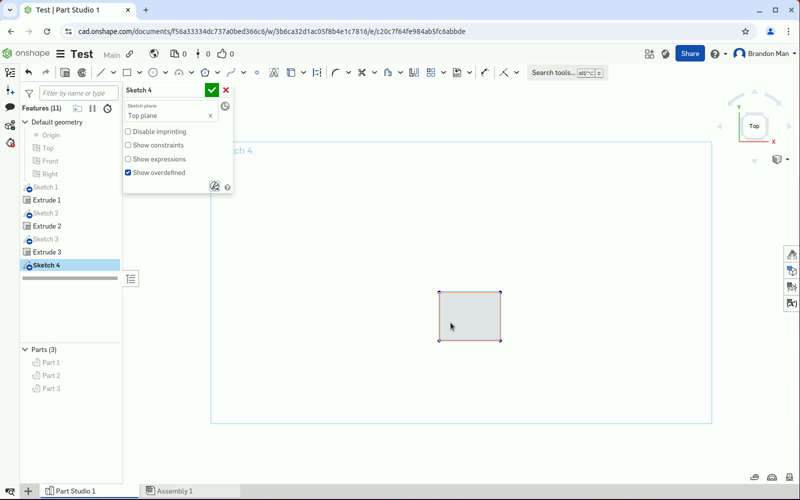
click(450, 322)
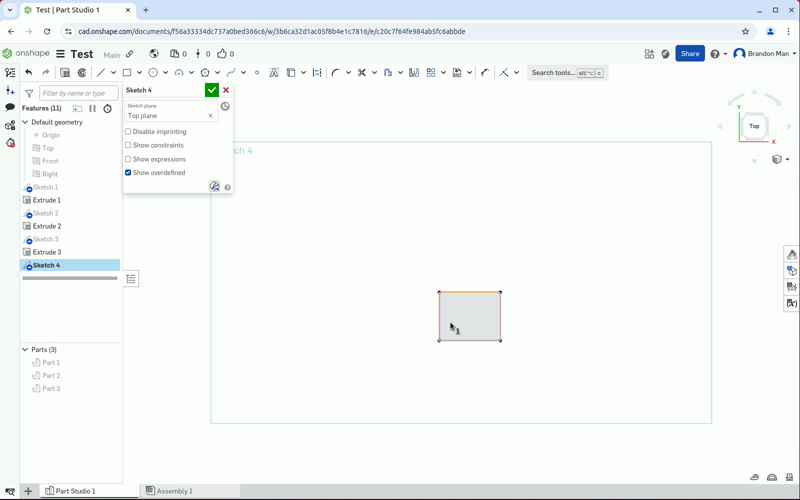
mouse_move(73, 352)
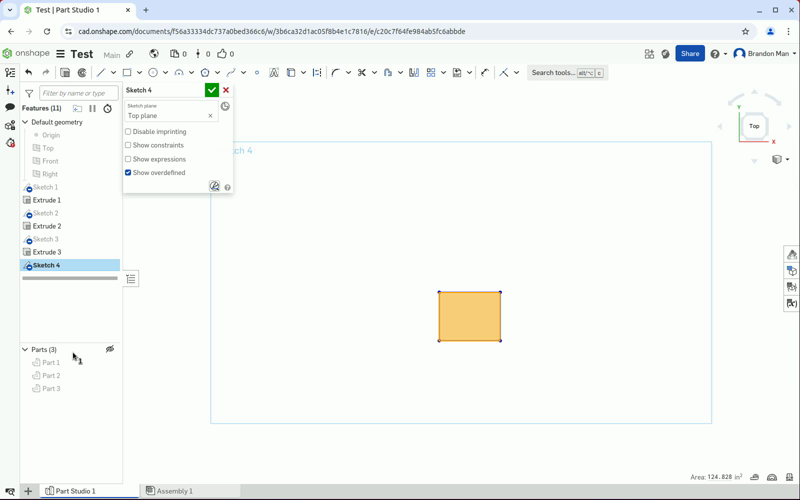
key(shift+y)
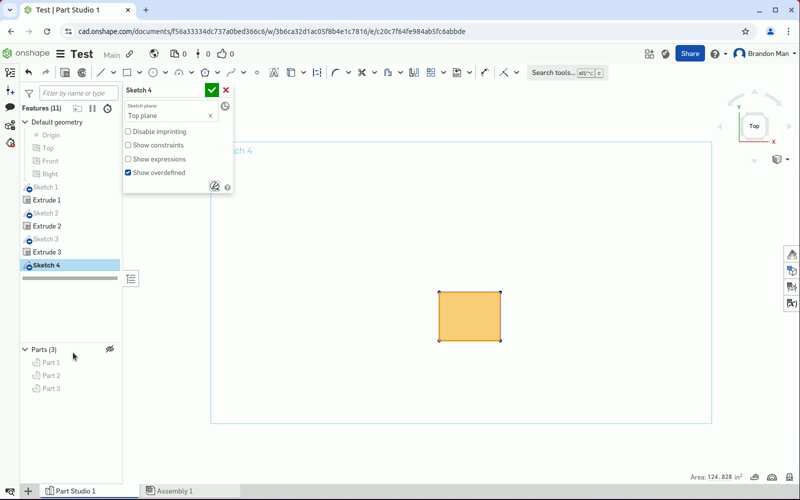
key(shift+e)
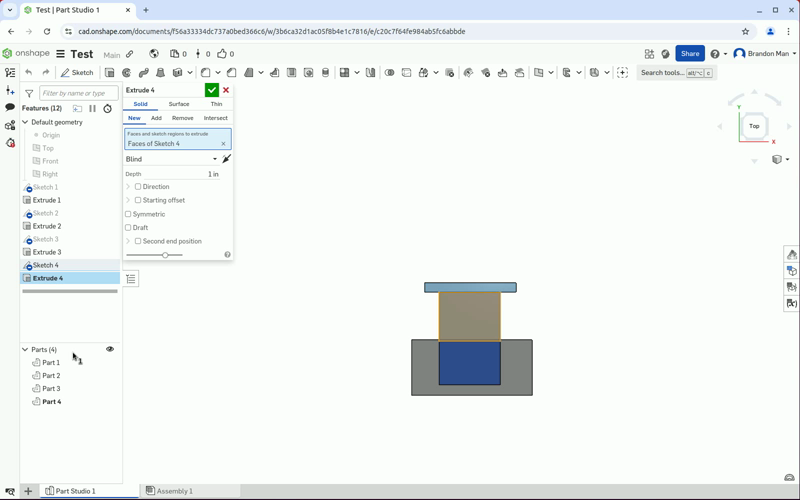
mouse_move(143, 106)
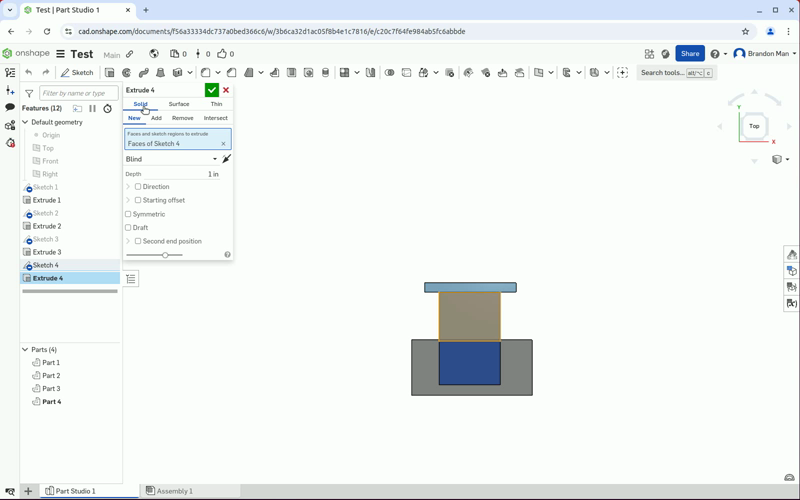
click(143, 106)
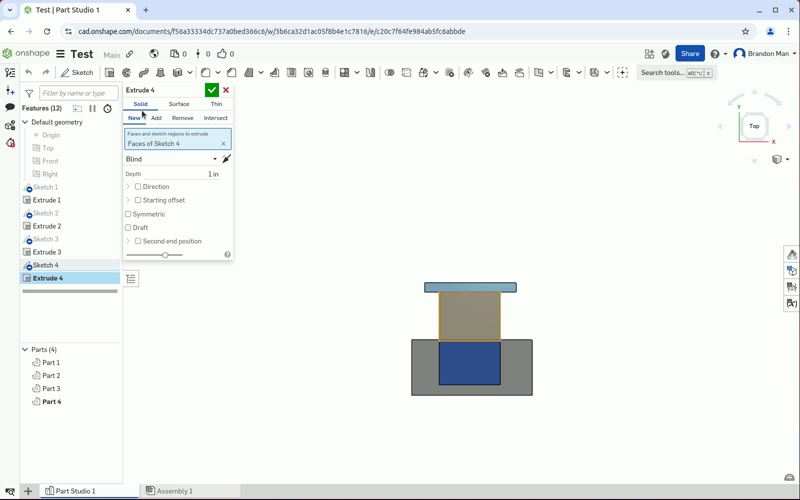
mouse_move(137, 120)
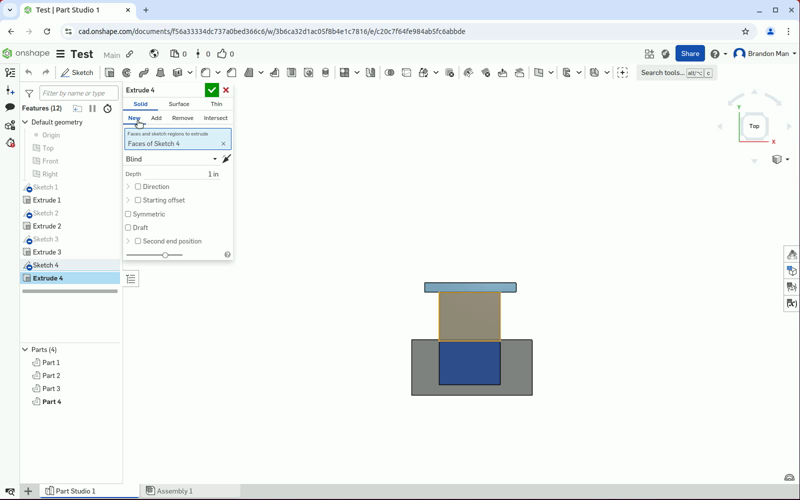
click(137, 120)
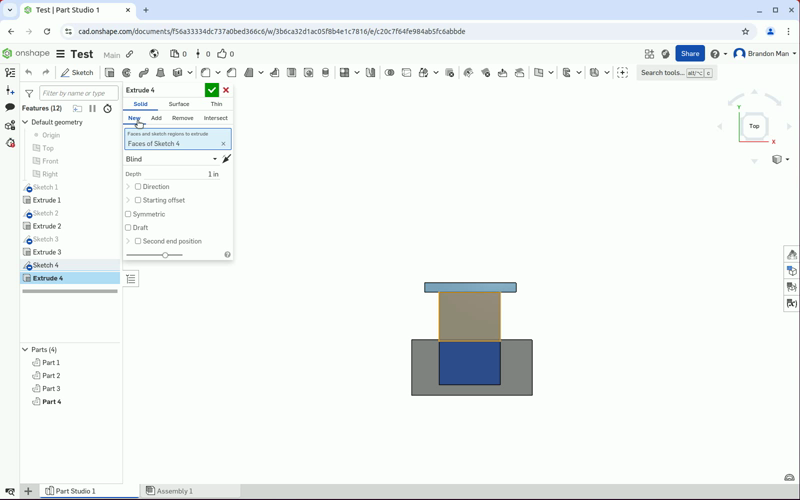
key(tab, 4)
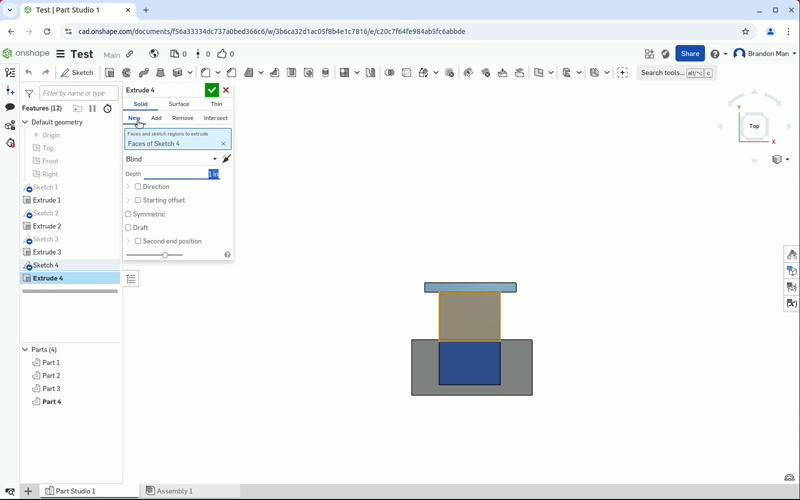
text(0.722)
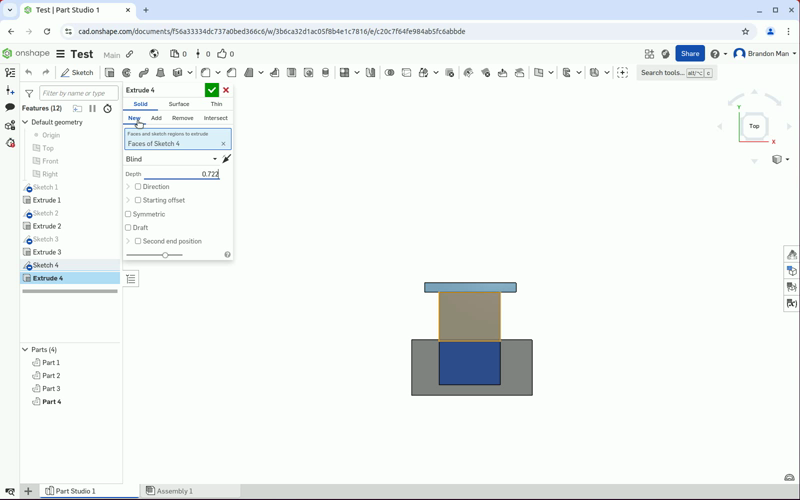
key(enter)
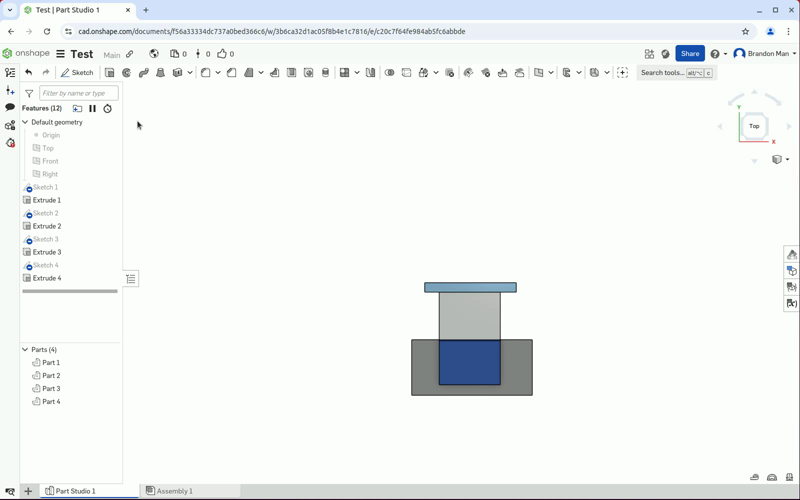
key(shift+h)
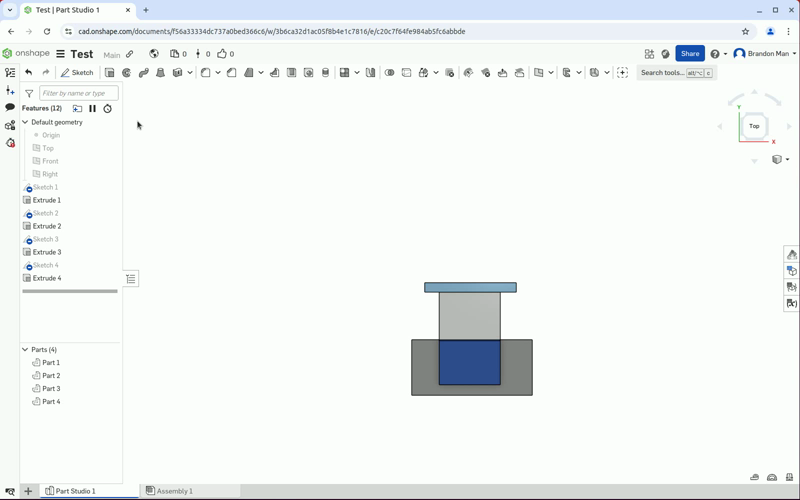
key(shift+h)
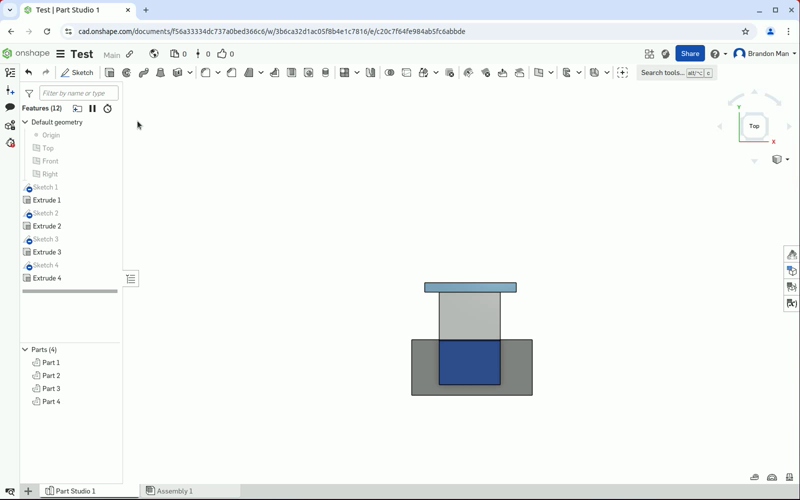
mouse_move(73, 189)
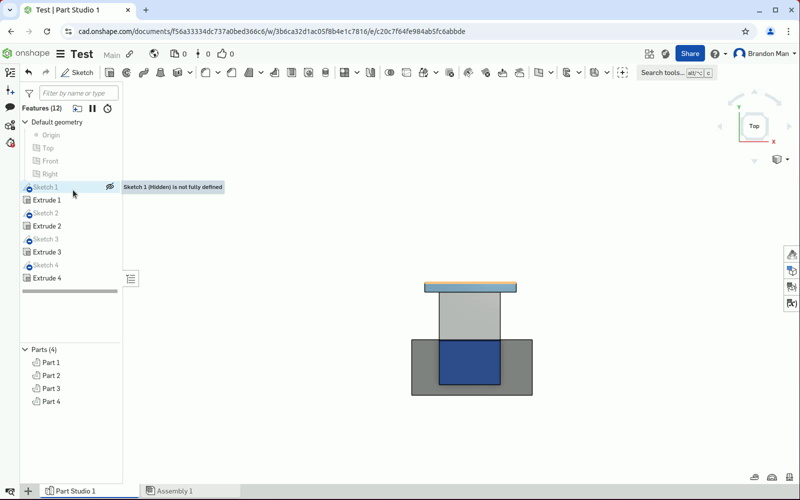
click(73, 189)
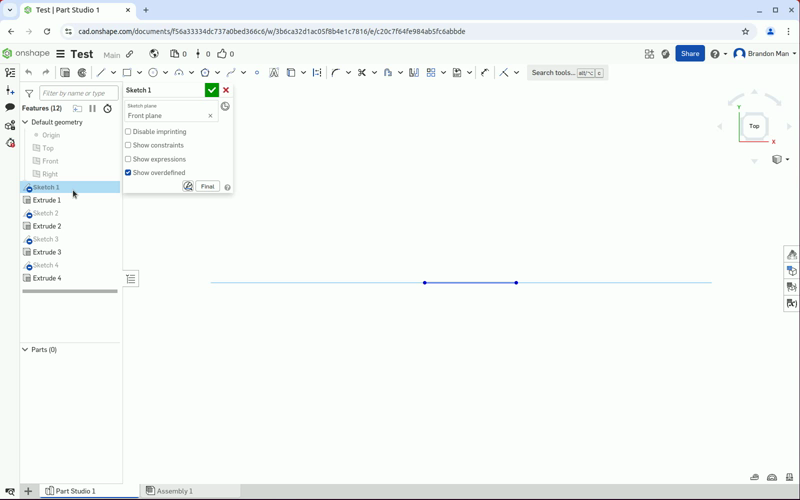
mouse_move(229, 92)
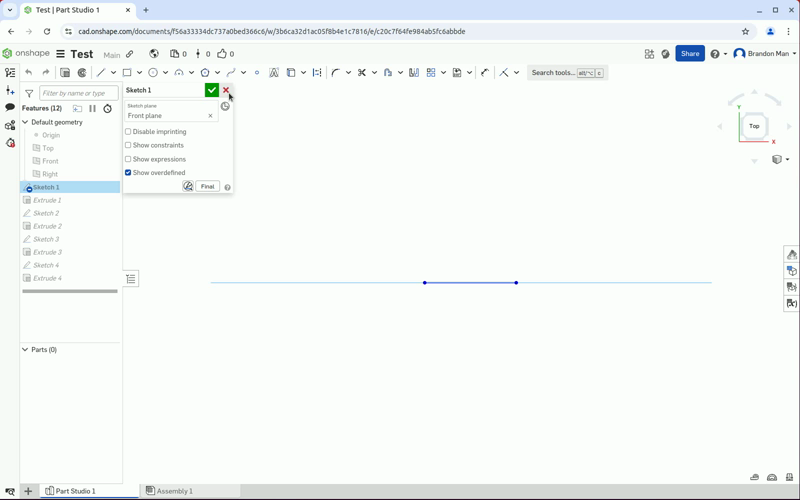
click(229, 92)
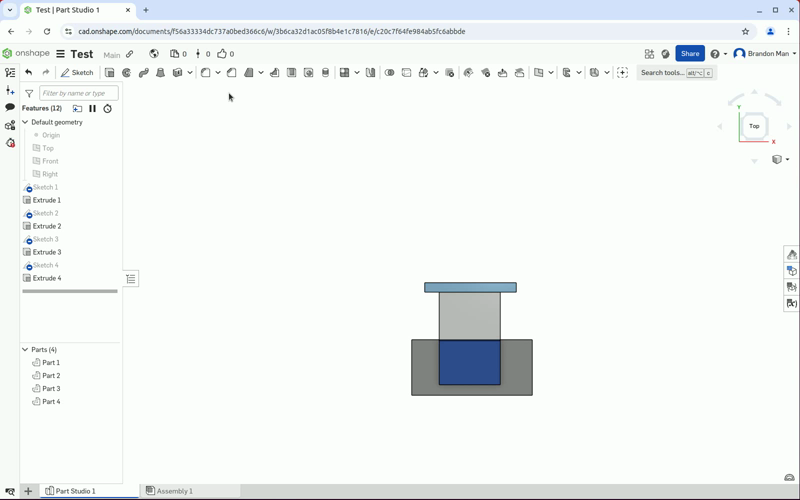
mouse_move(541, 75)
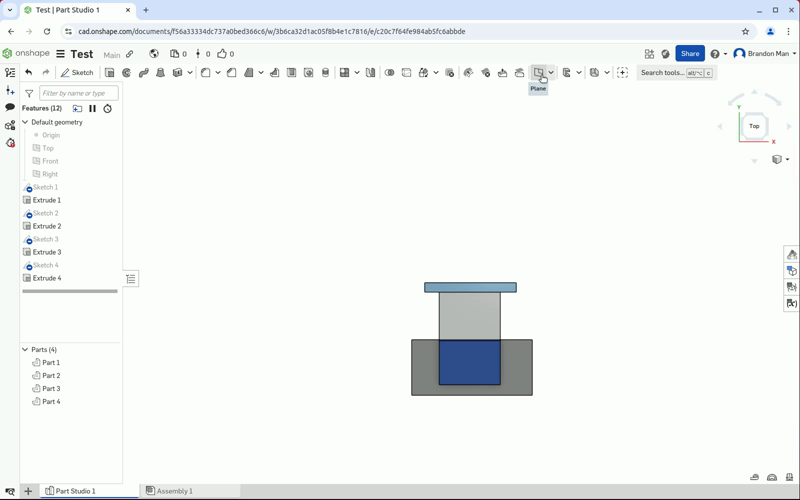
click(541, 75)
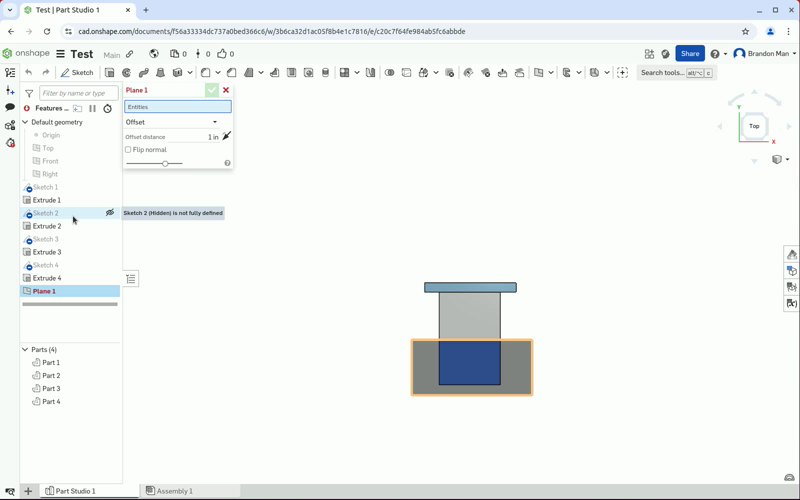
scroll(3)
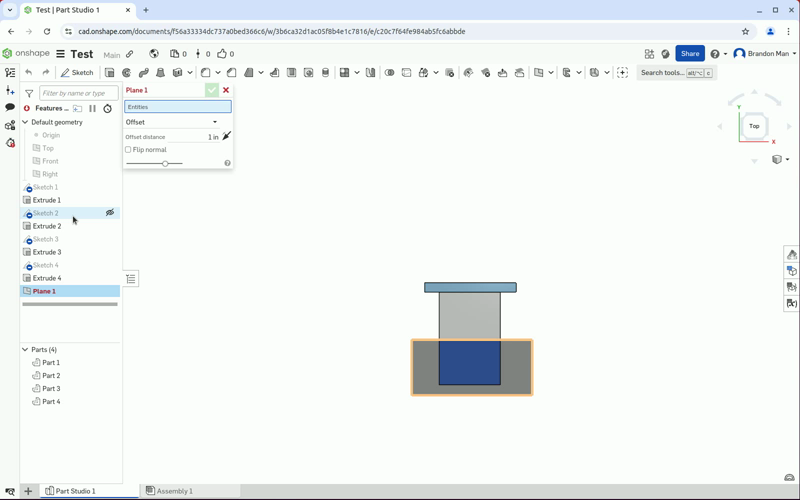
mouse_move(73, 150)
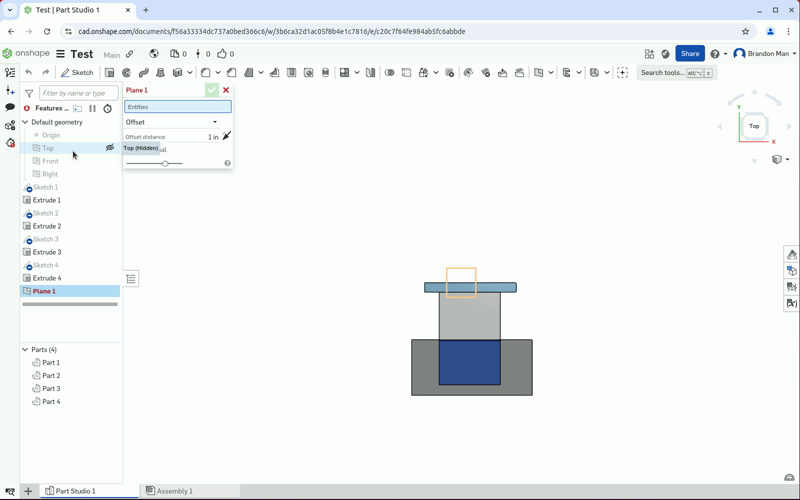
click(73, 150)
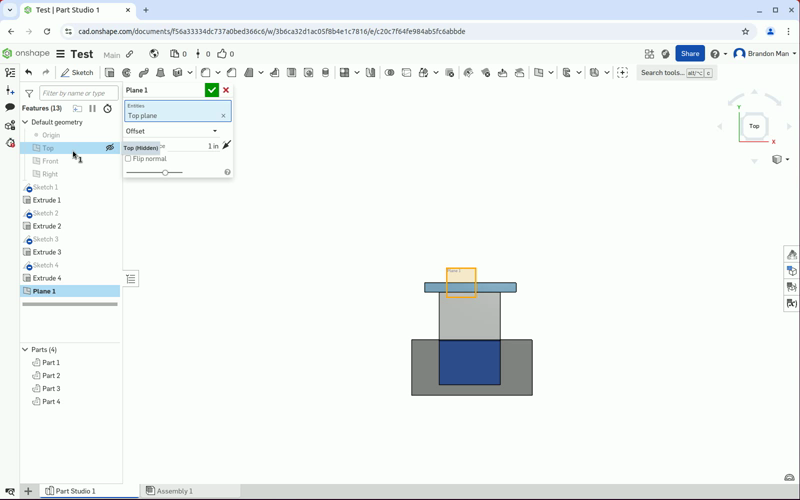
key(tab, 2)
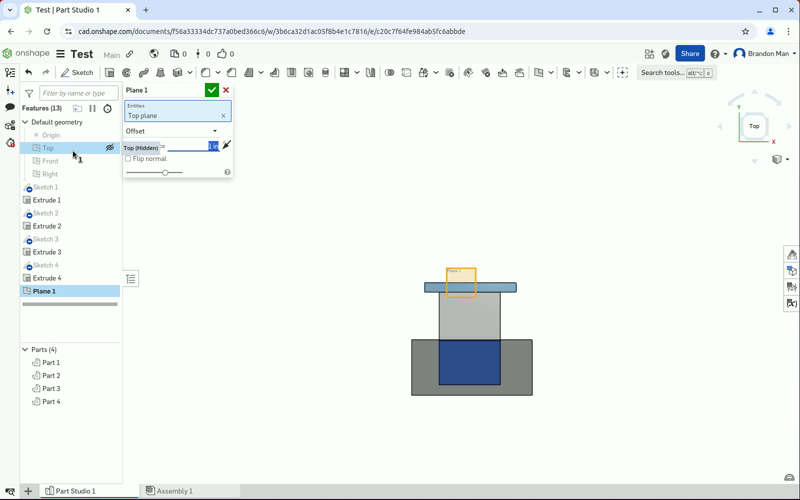
text(0.709)
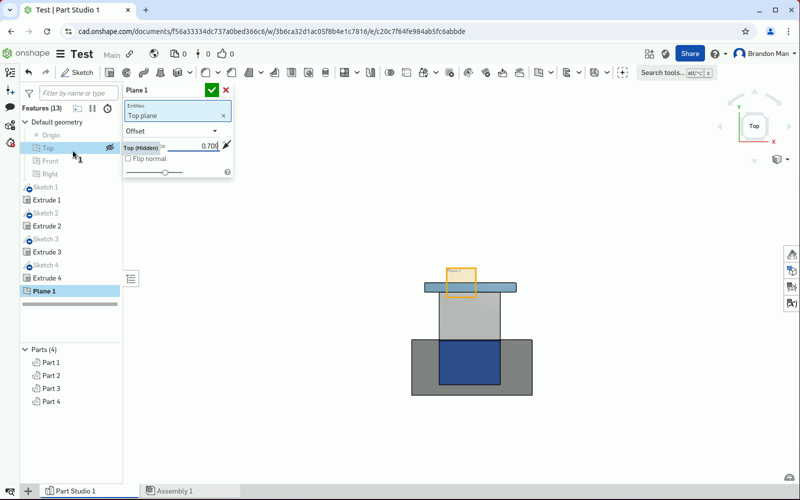
key(enter, 2)
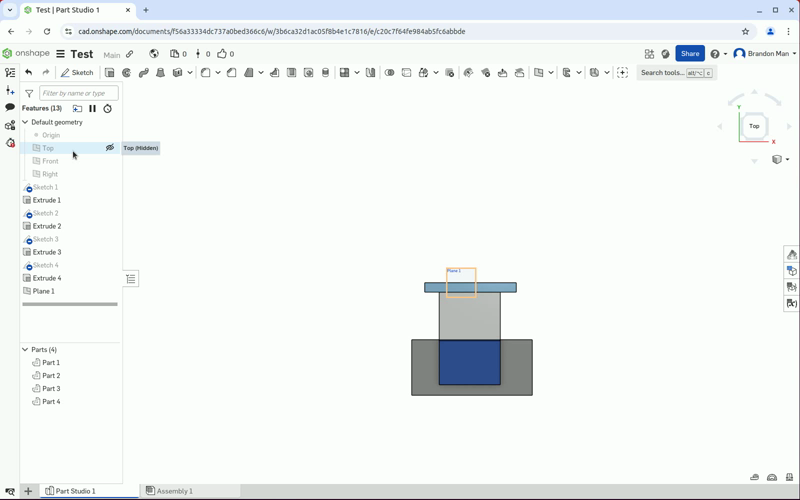
key(shift+s)
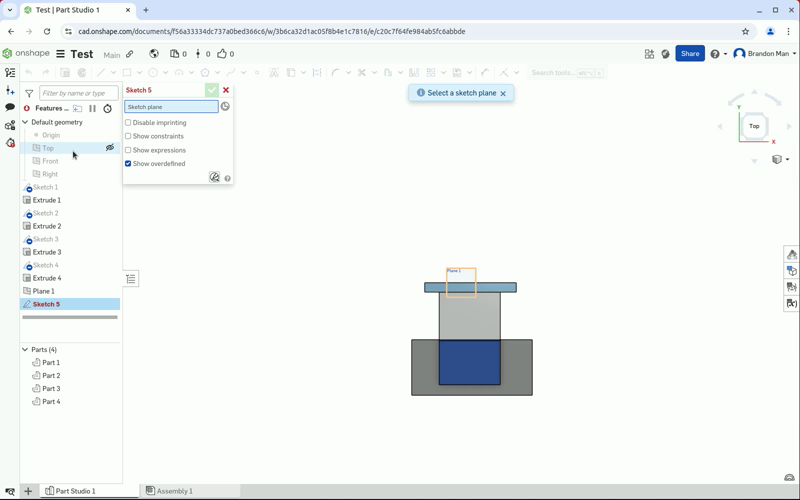
mouse_move(73, 293)
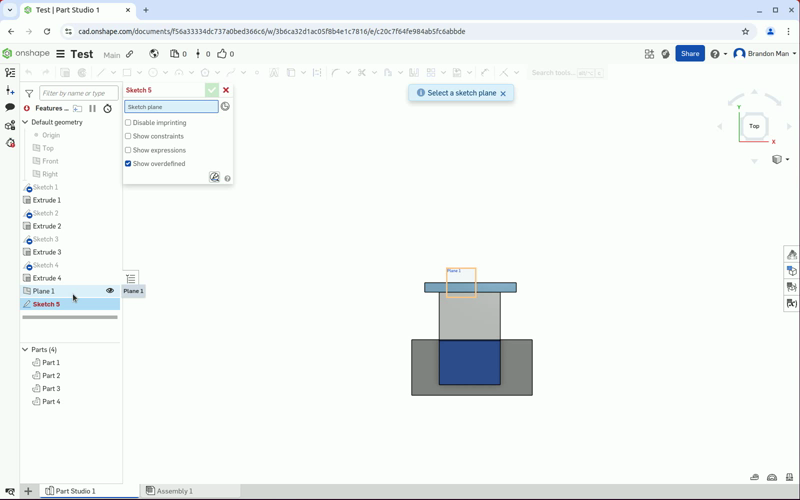
click(73, 293)
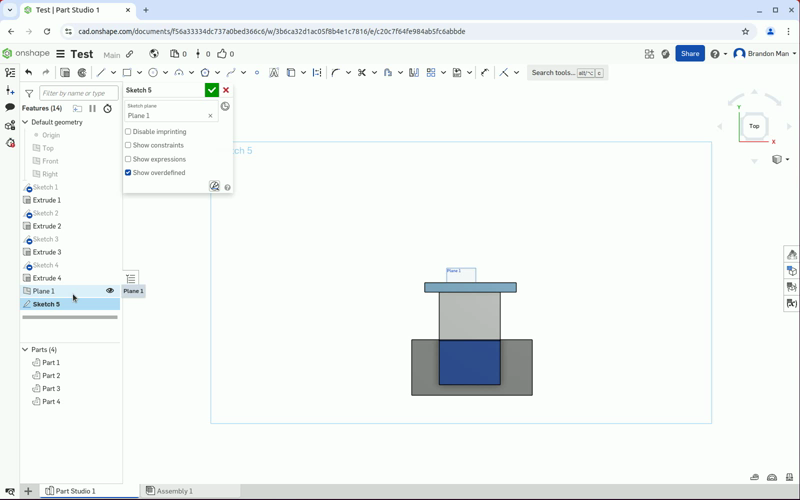
mouse_move(73, 352)
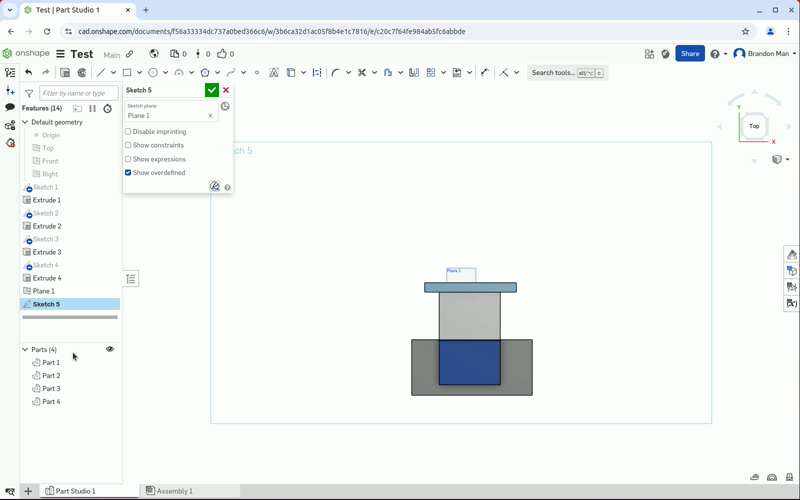
key(y)
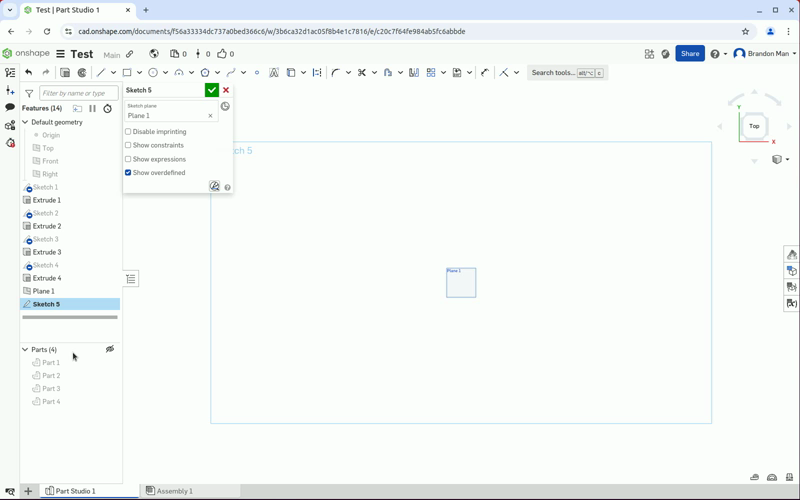
key(l)
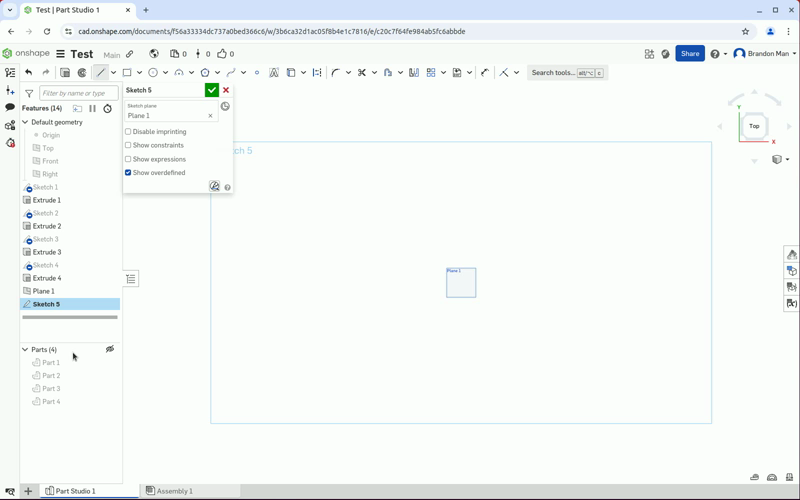
key_down(shift)
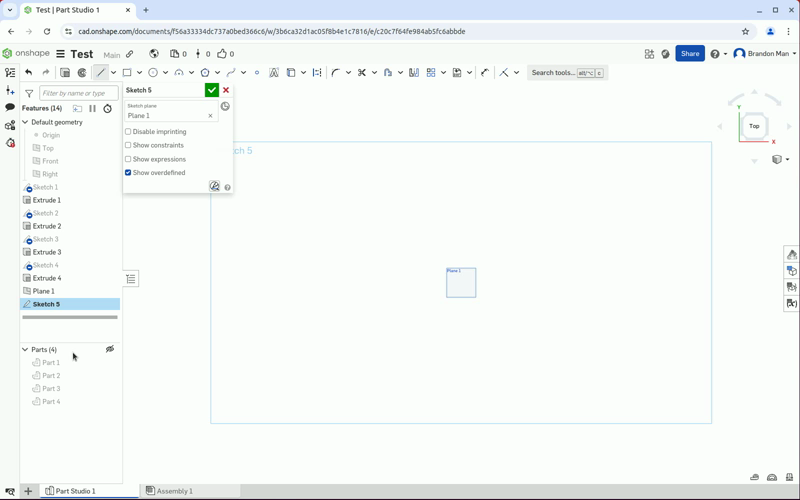
mouse_move(439, 299)
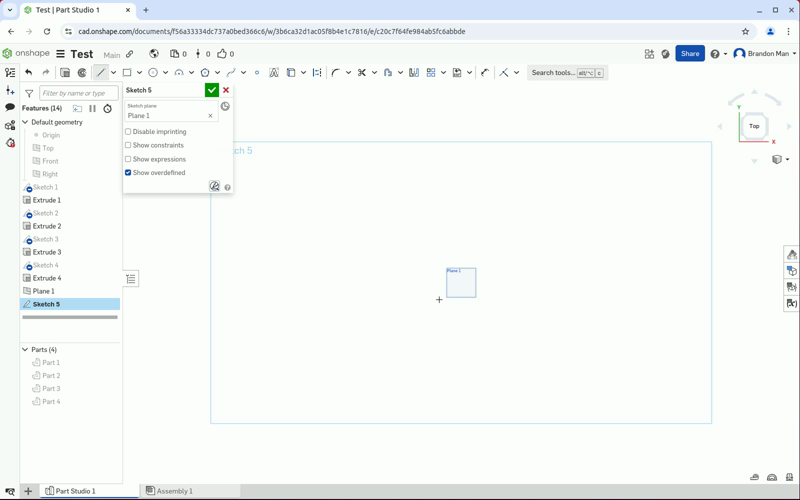
click(439, 299)
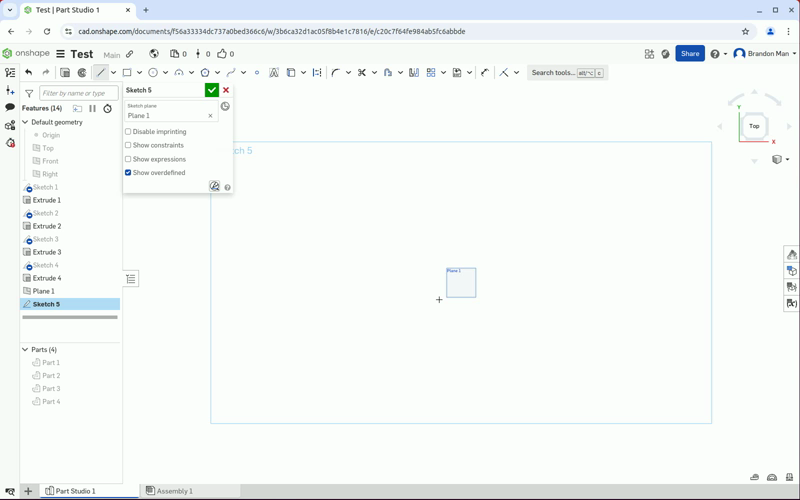
key_up(shift)
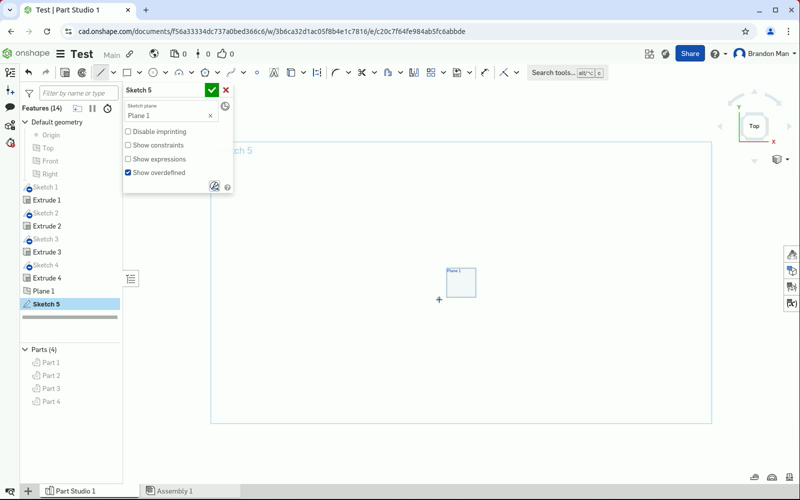
key_down(shift)
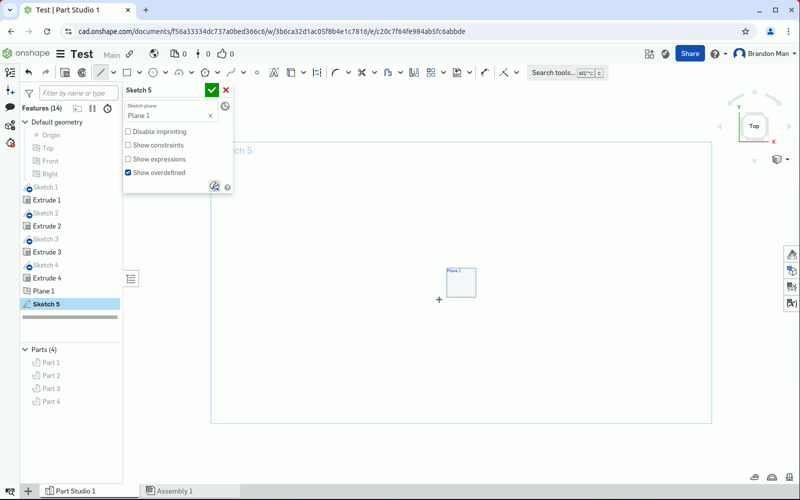
mouse_move(500, 299)
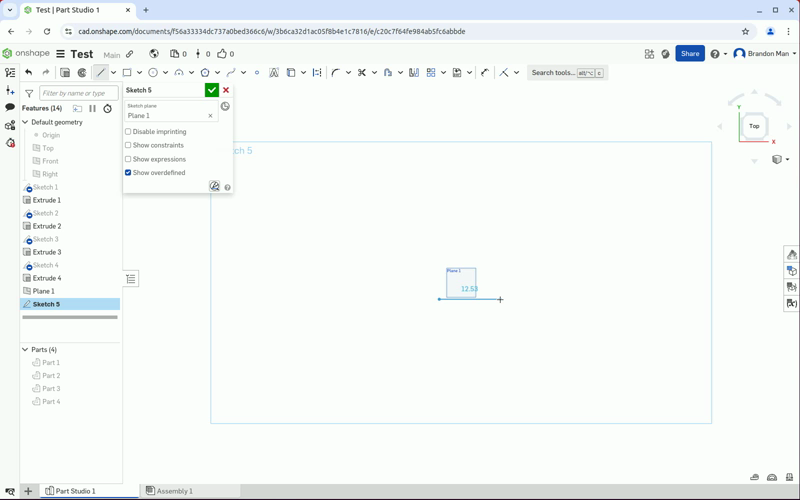
click(500, 299)
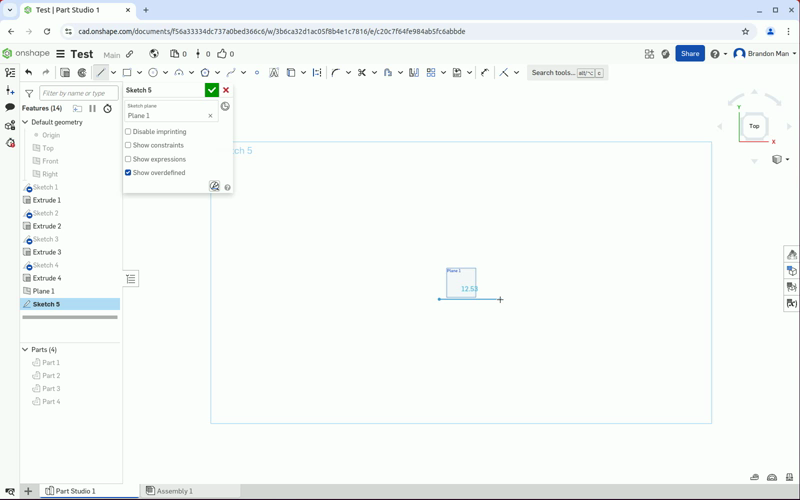
key_up(shift)
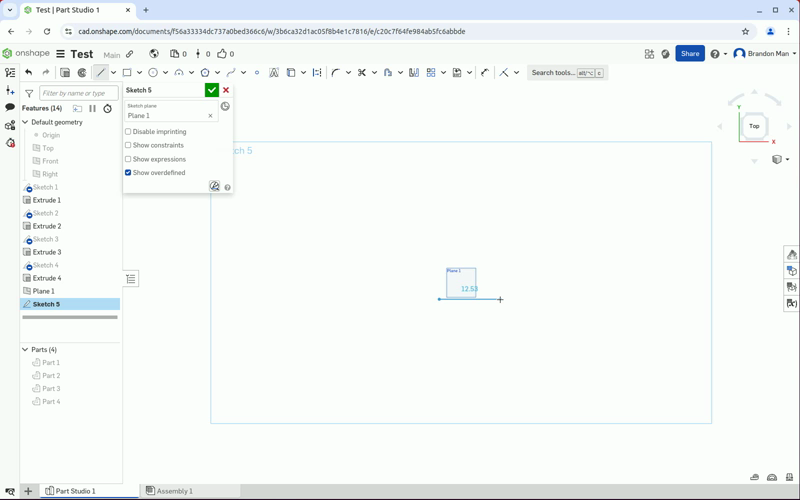
key_down(shift)
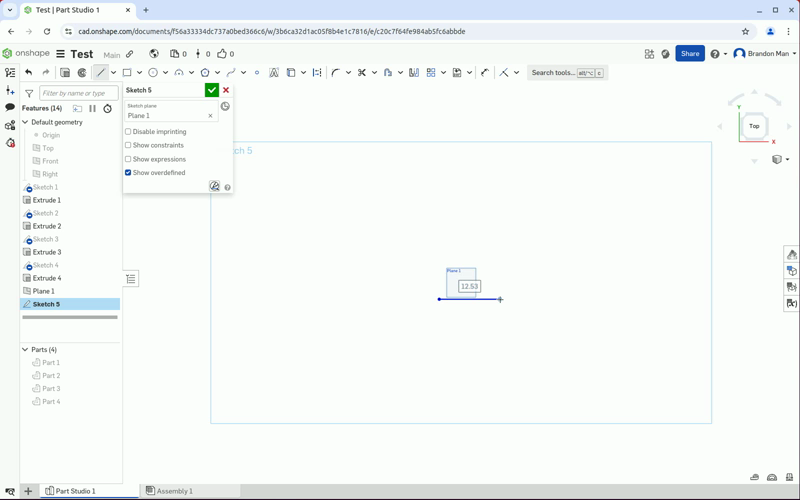
mouse_move(530, 299)
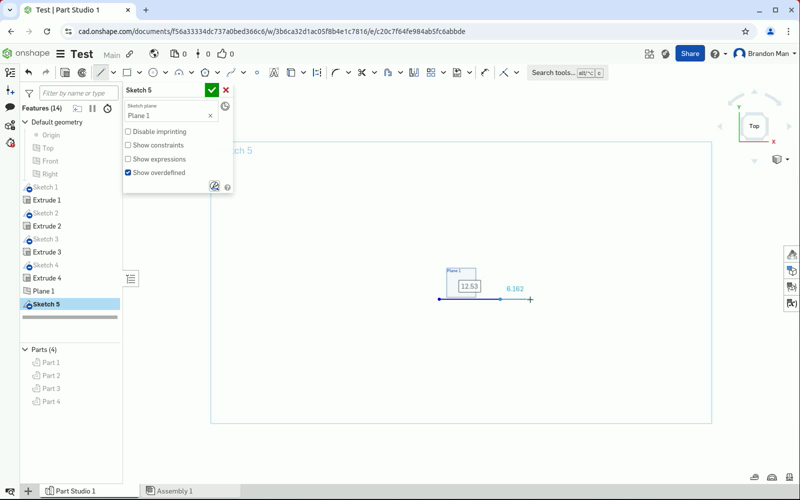
mouse_move(500, 291)
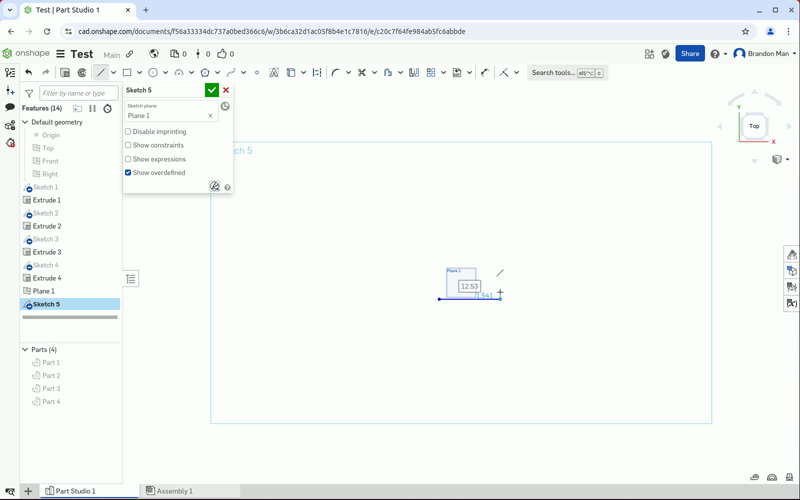
scroll(6)
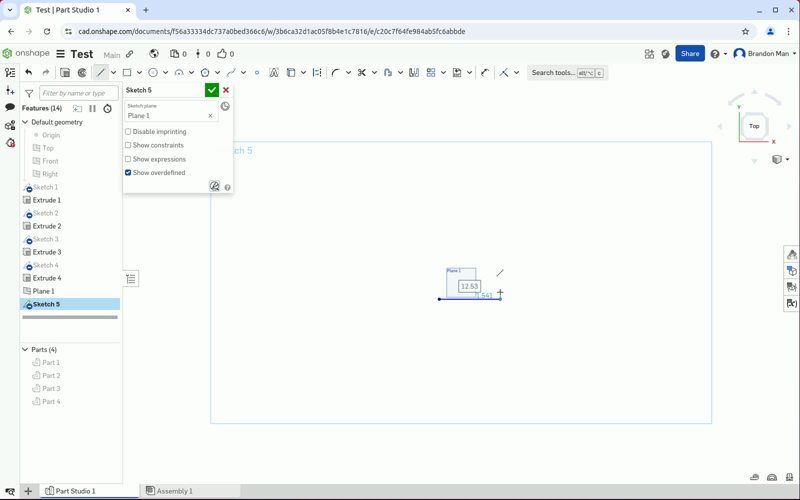
scroll(6)
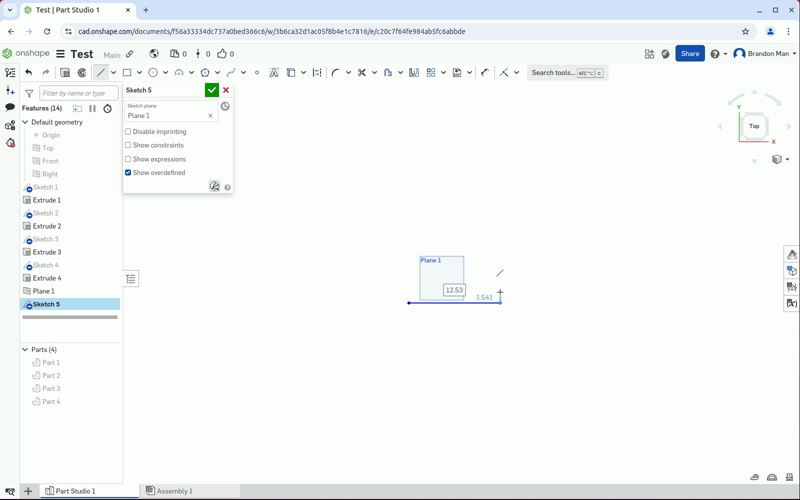
scroll(6)
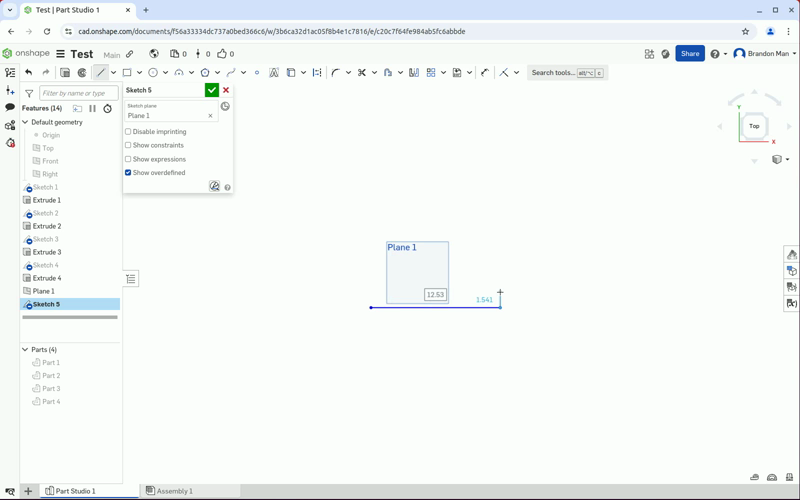
scroll(6)
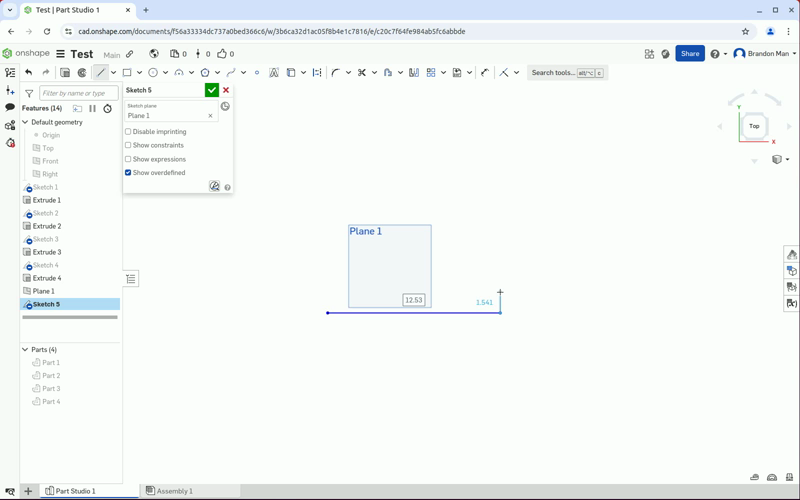
scroll(6)
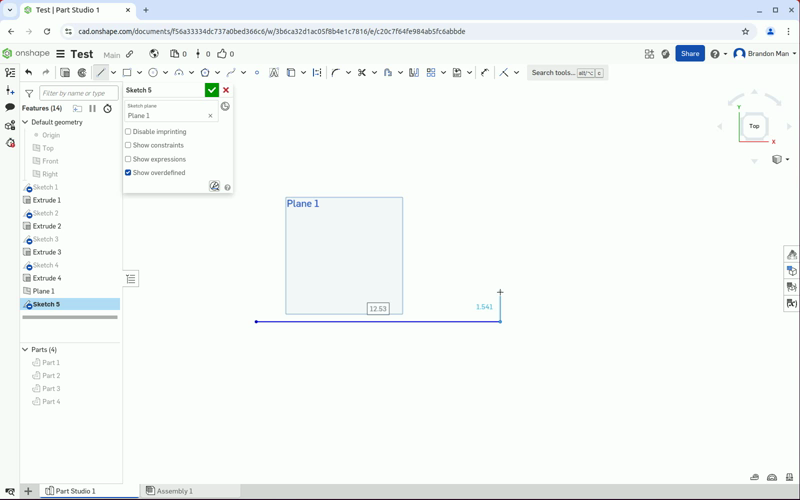
scroll(6)
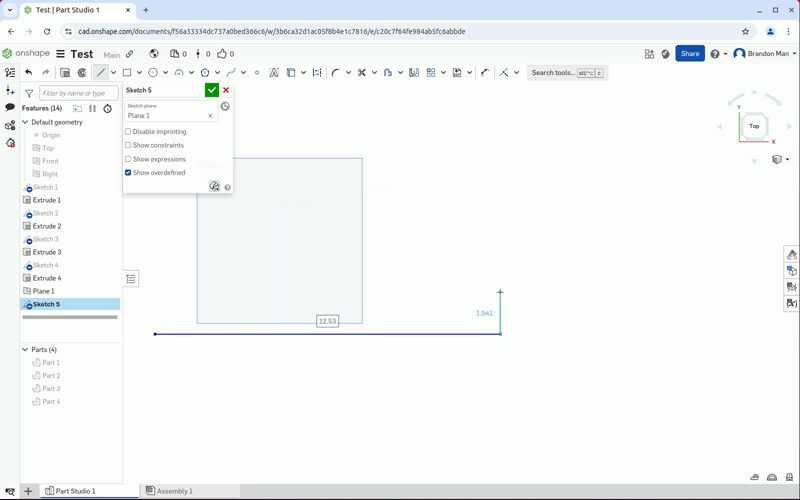
scroll(6)
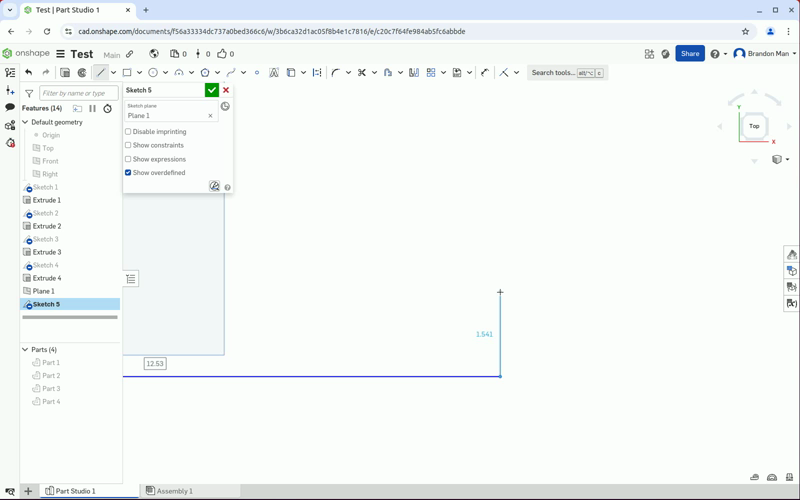
click(500, 291)
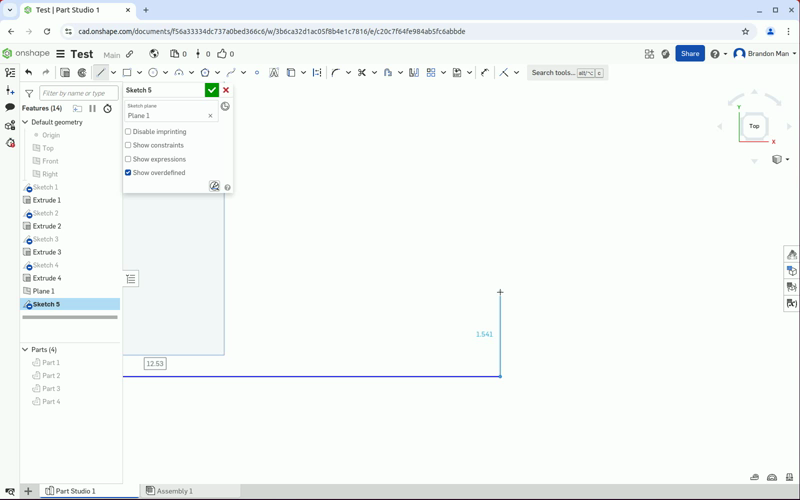
scroll(-6)
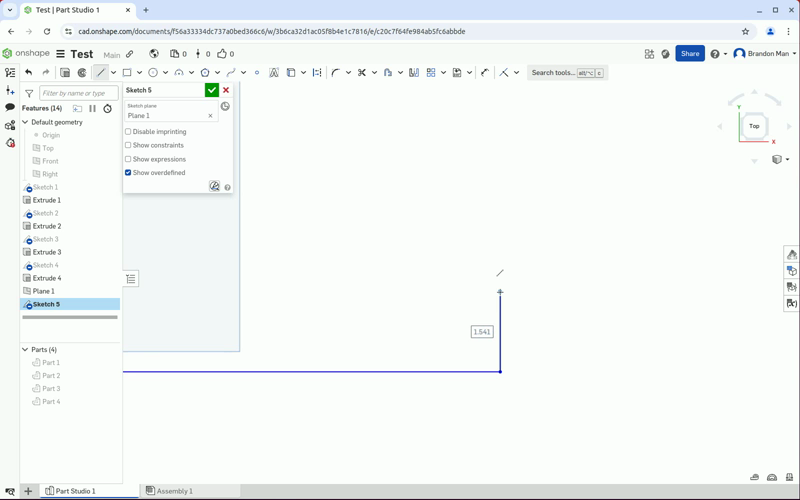
scroll(-6)
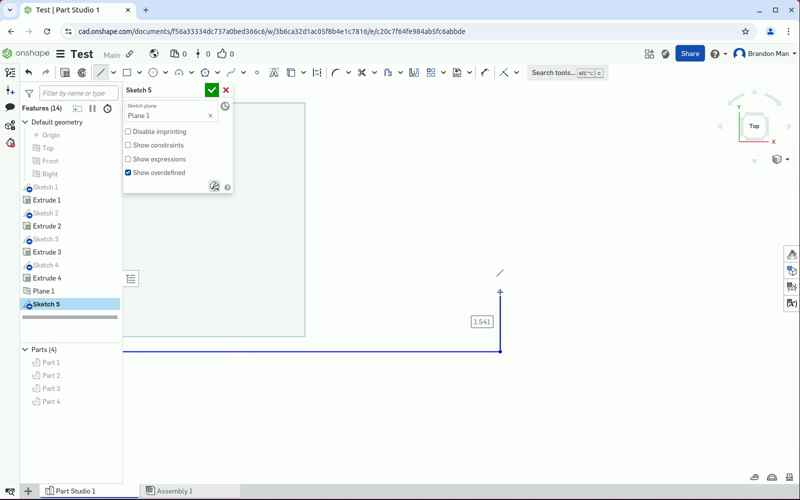
scroll(-6)
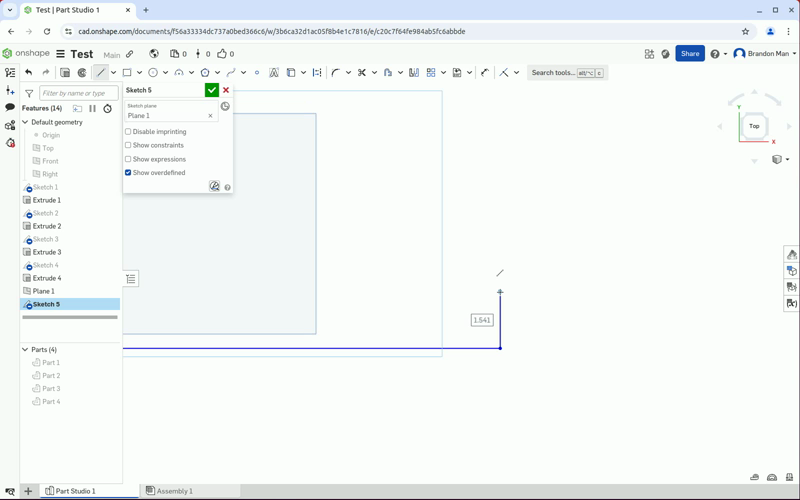
scroll(-6)
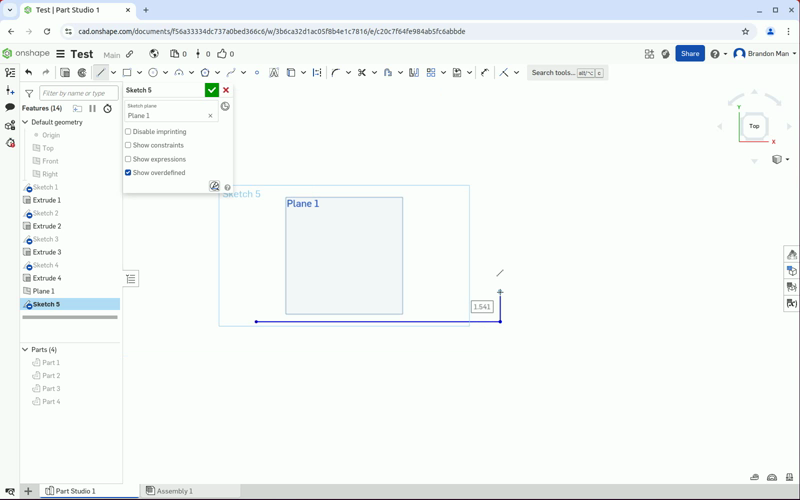
scroll(-6)
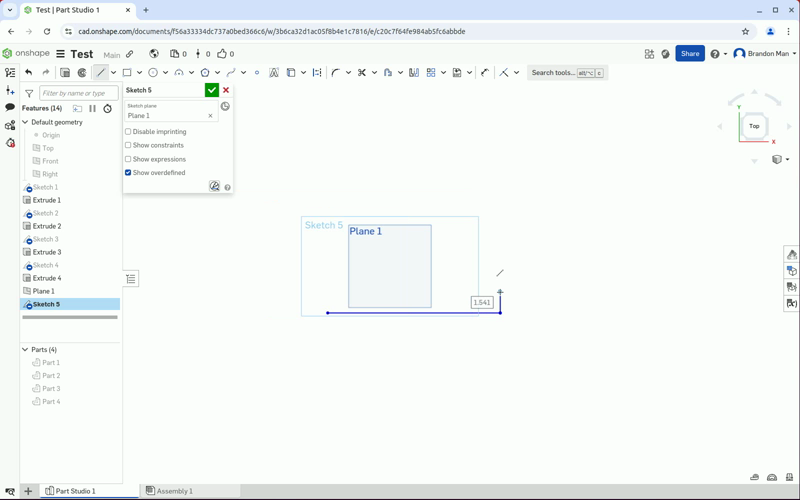
scroll(-6)
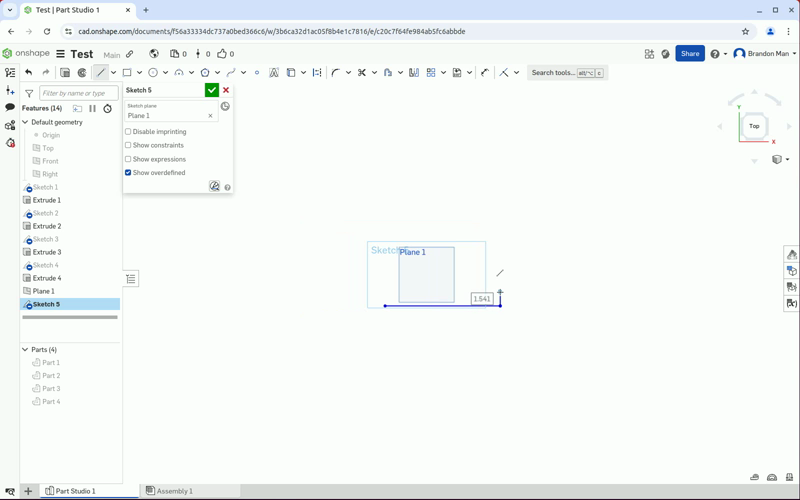
scroll(-6)
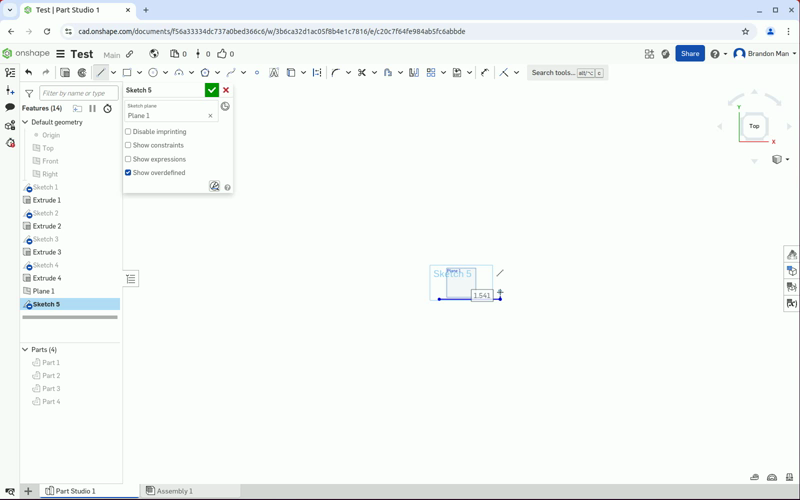
key_up(shift)
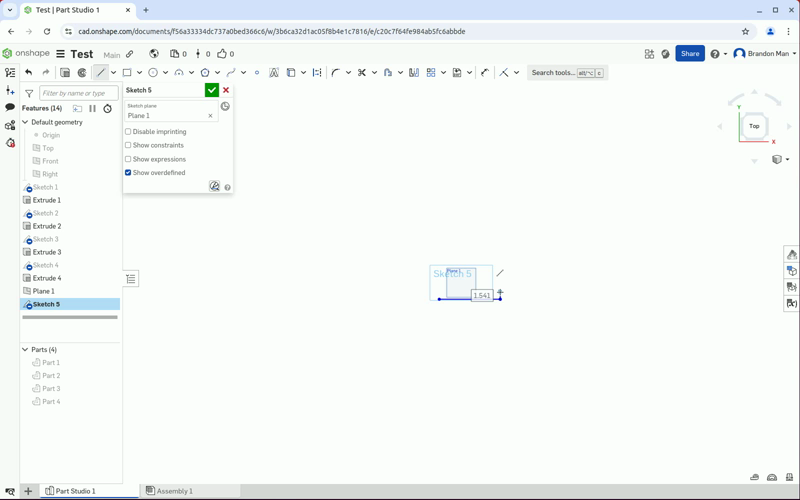
key_down(shift)
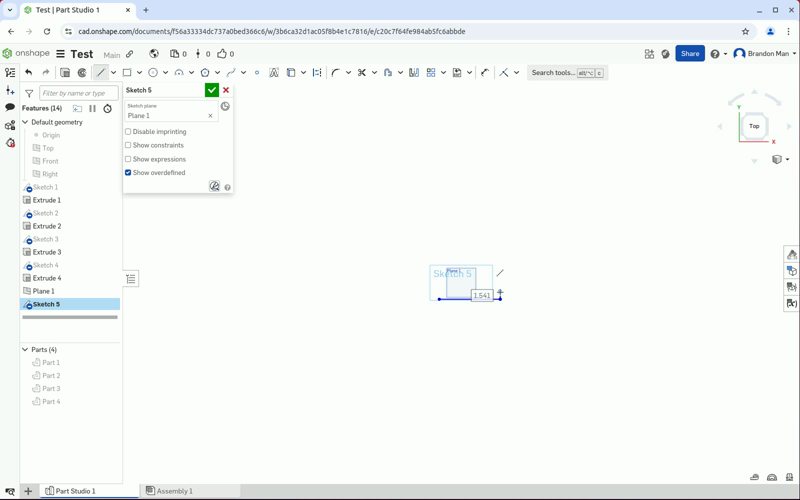
mouse_move(439, 291)
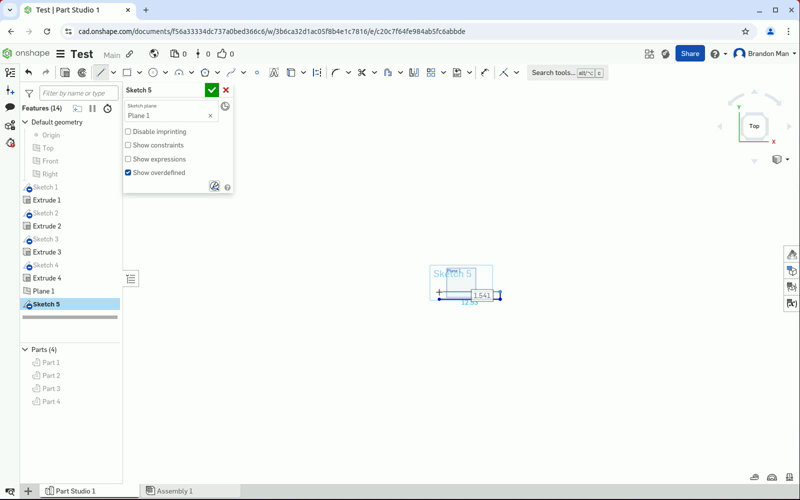
click(439, 291)
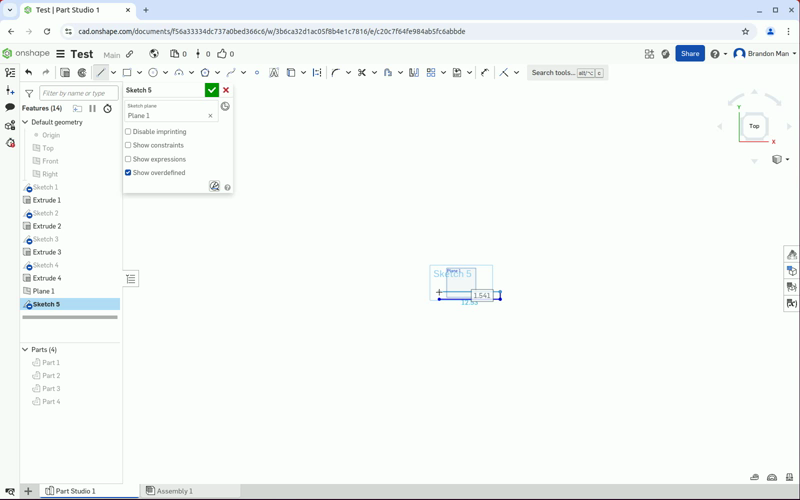
key_up(shift)
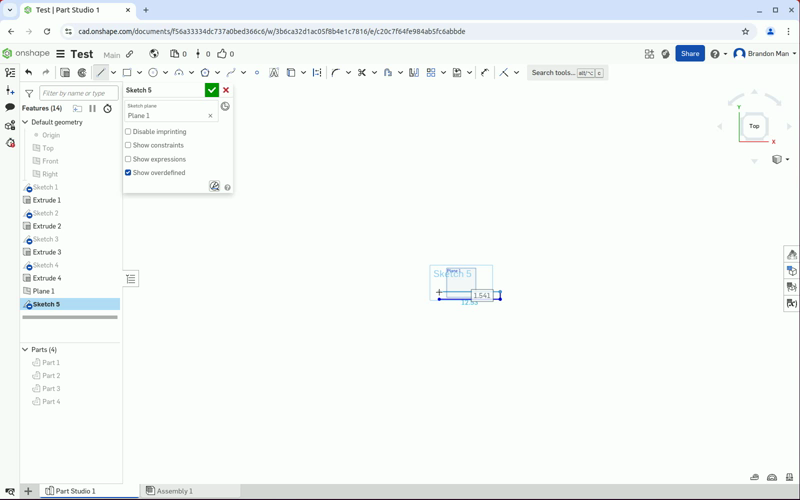
mouse_move(469, 291)
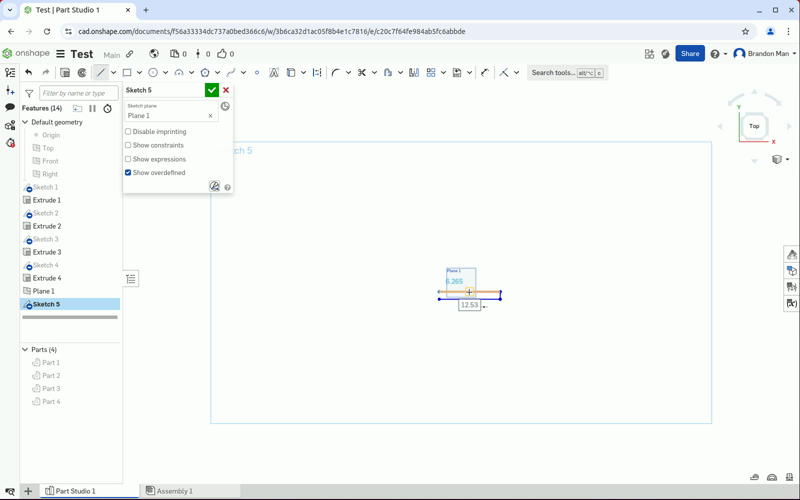
key_down(shift)
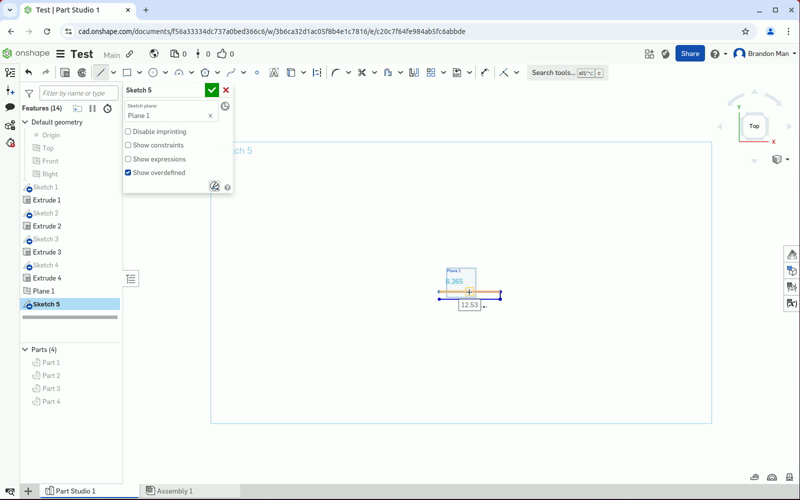
mouse_move(439, 299)
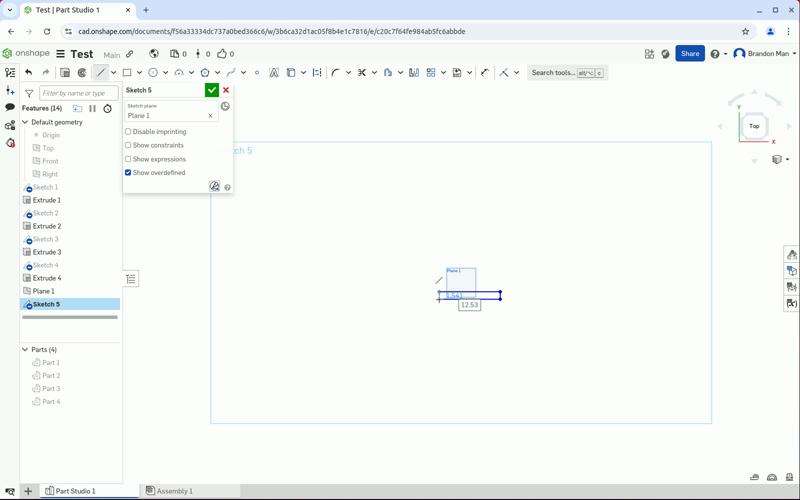
scroll(6)
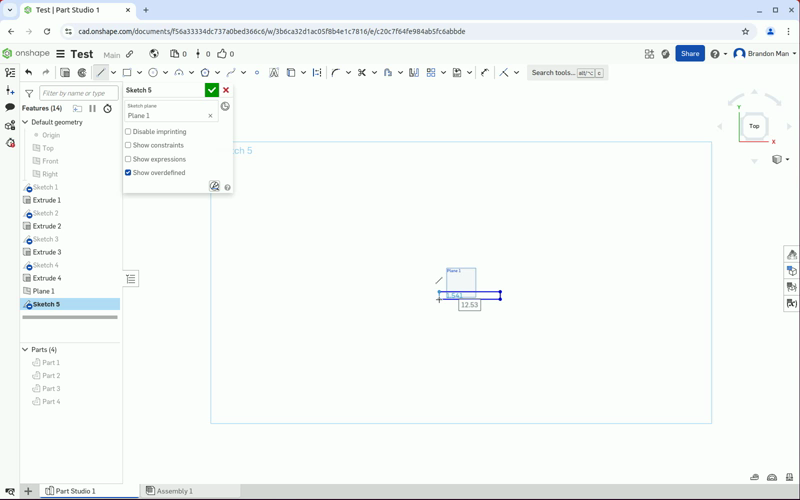
scroll(6)
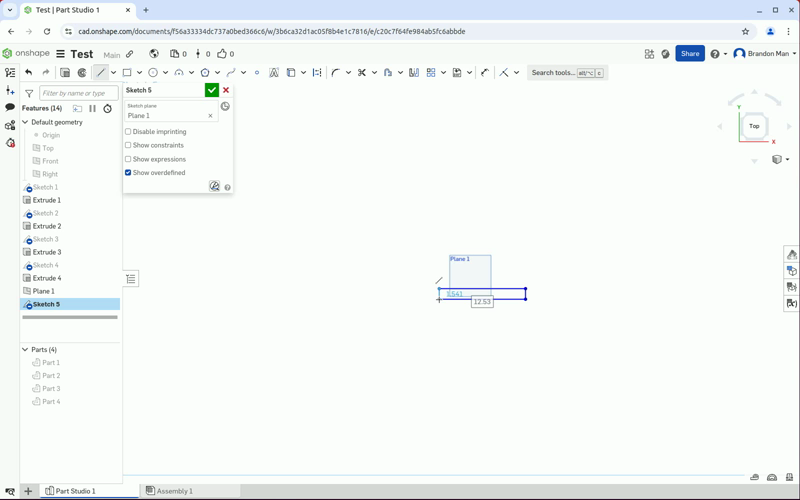
scroll(6)
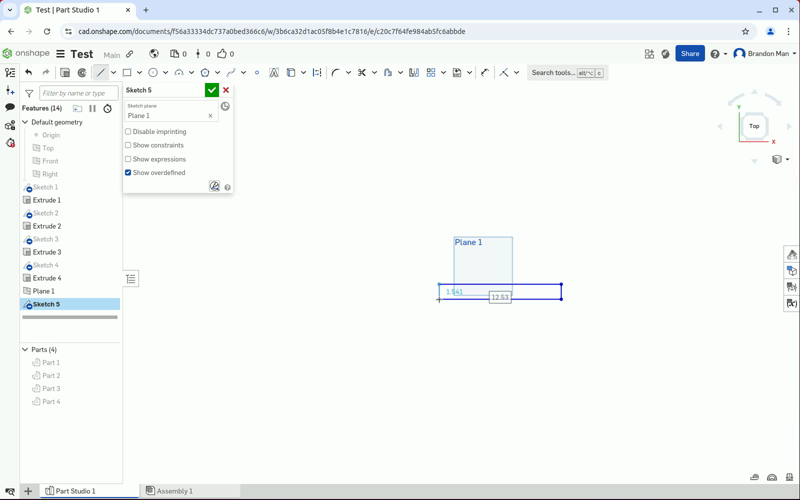
scroll(6)
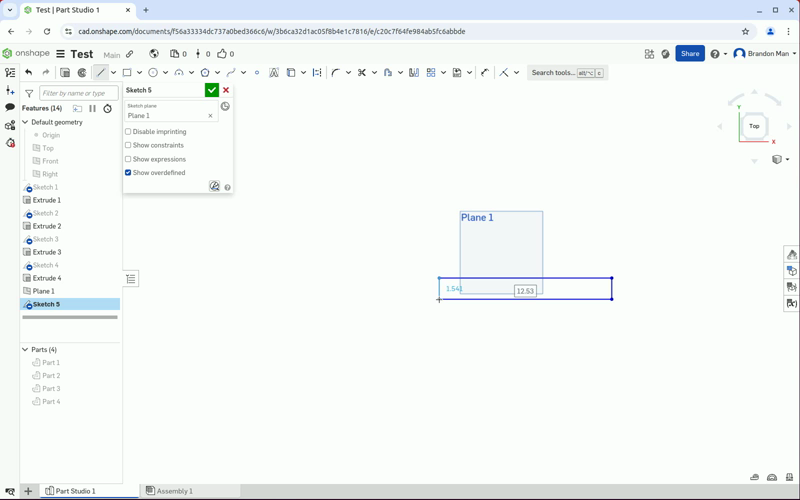
scroll(6)
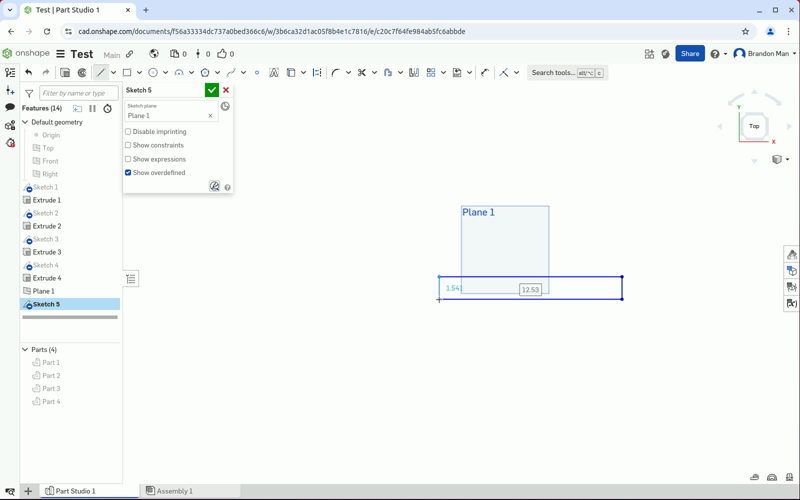
scroll(6)
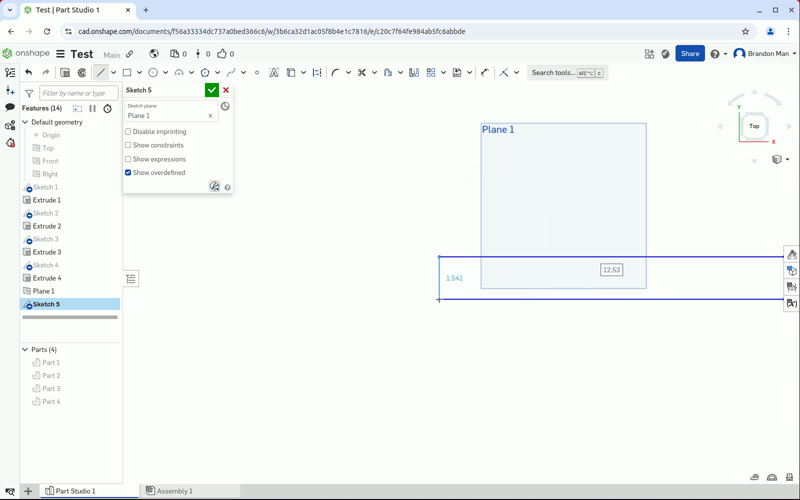
scroll(6)
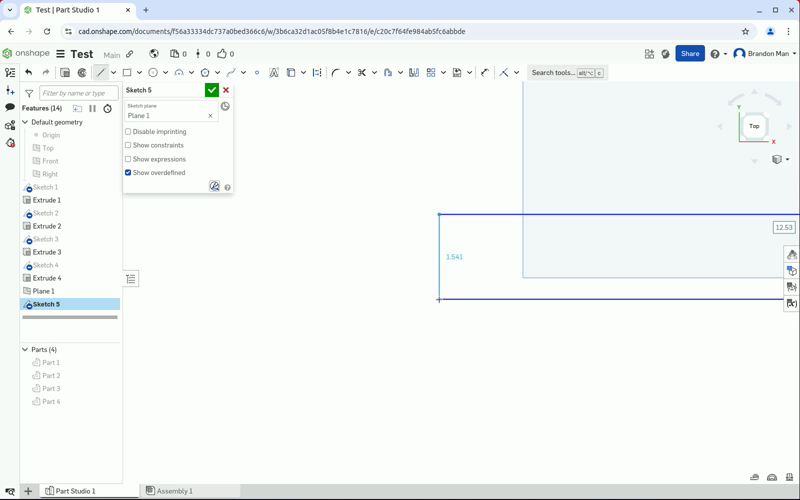
key_up(shift)
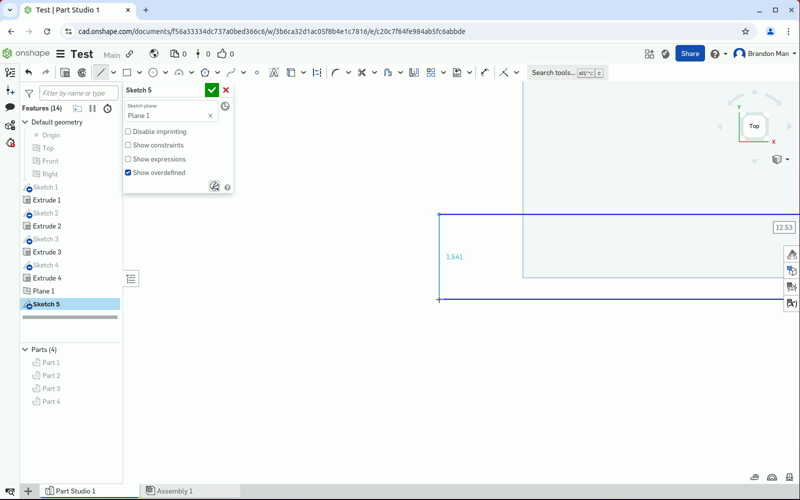
click(439, 299)
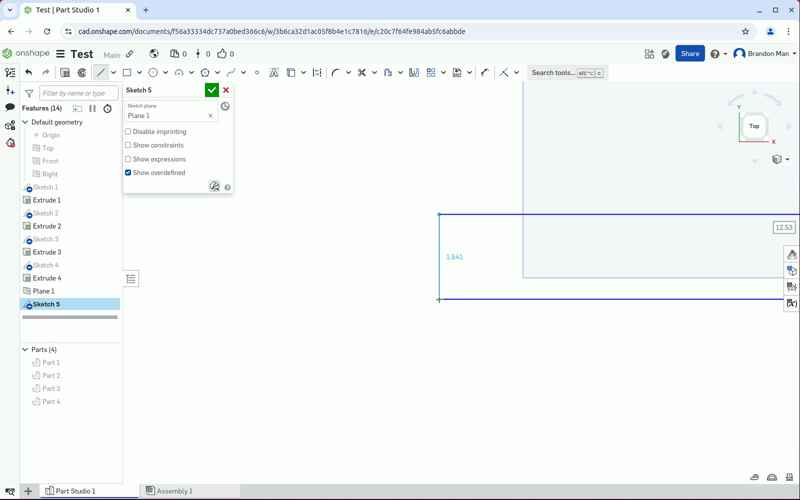
scroll(-6)
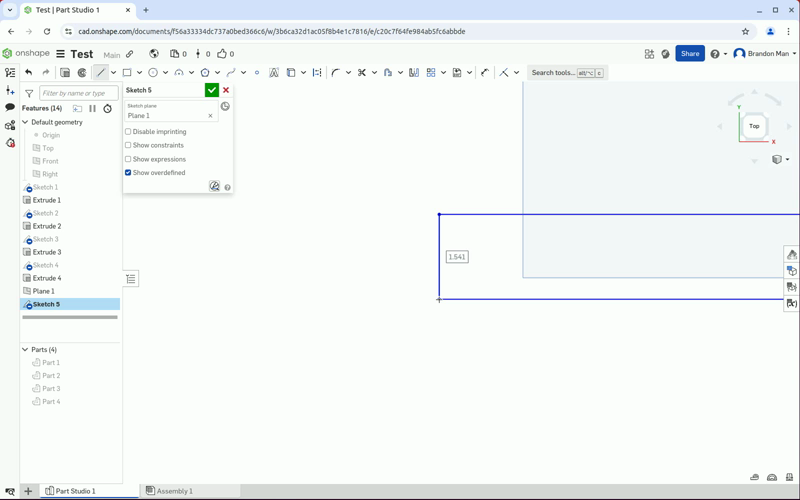
scroll(-6)
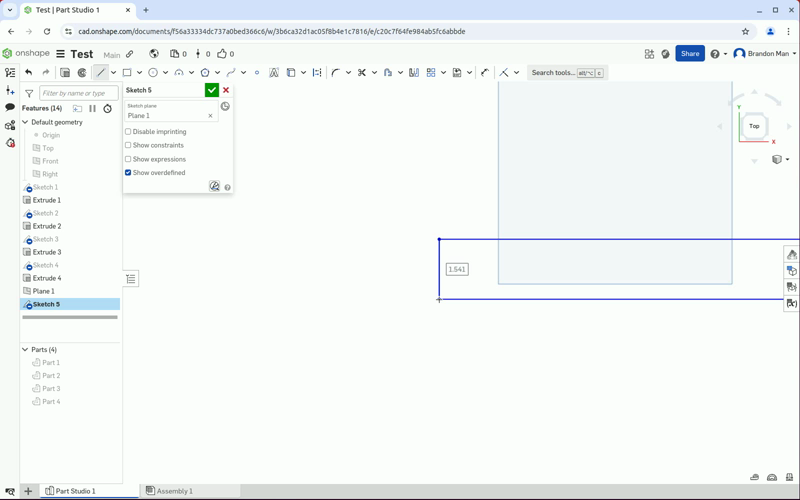
scroll(-6)
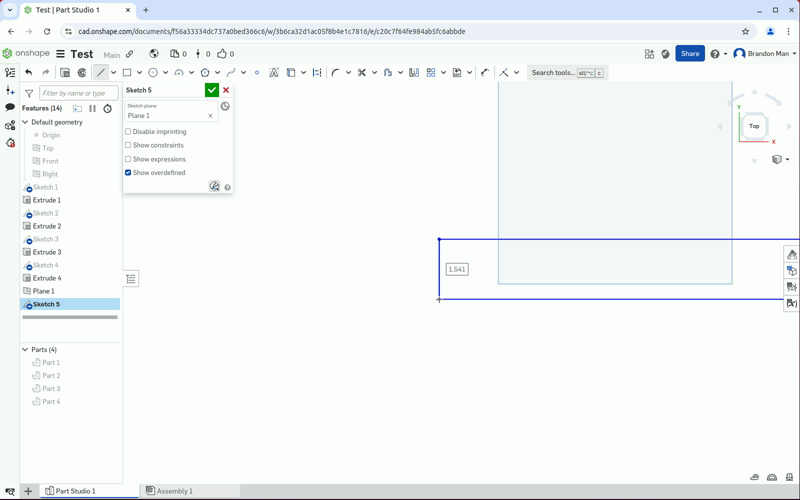
scroll(-6)
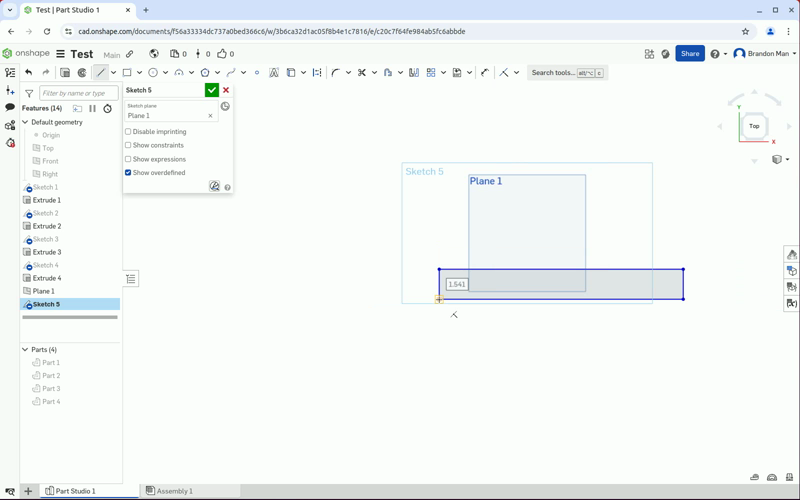
scroll(-6)
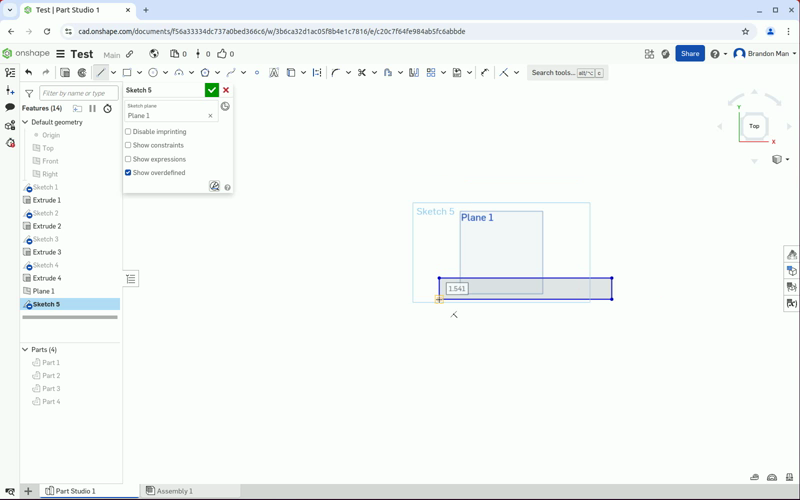
scroll(-6)
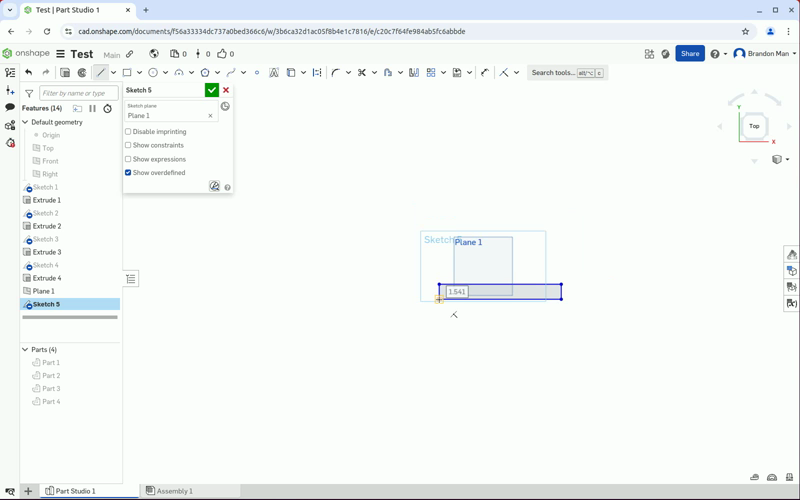
scroll(-6)
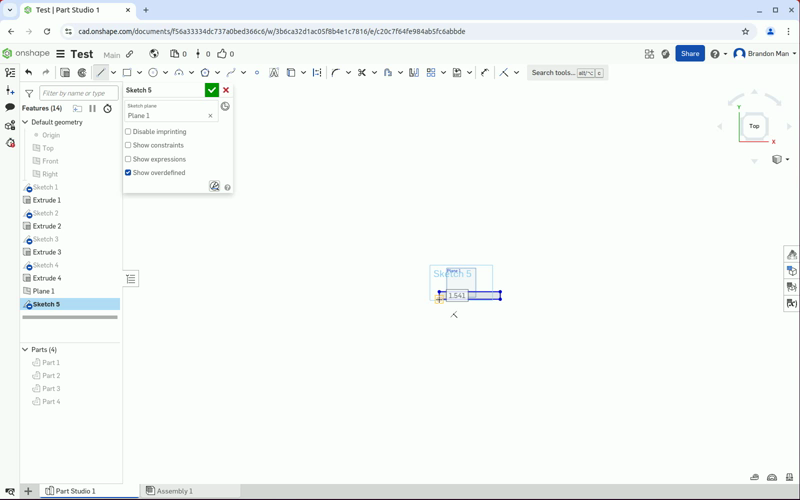
key(esc)
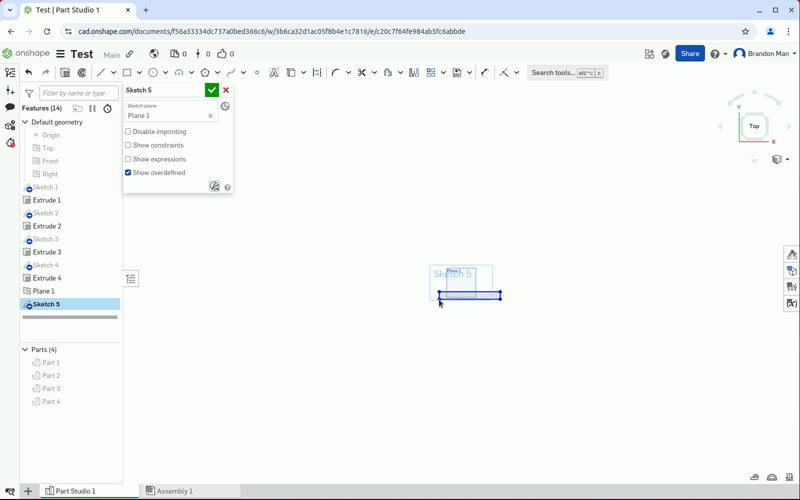
mouse_move(440, 293)
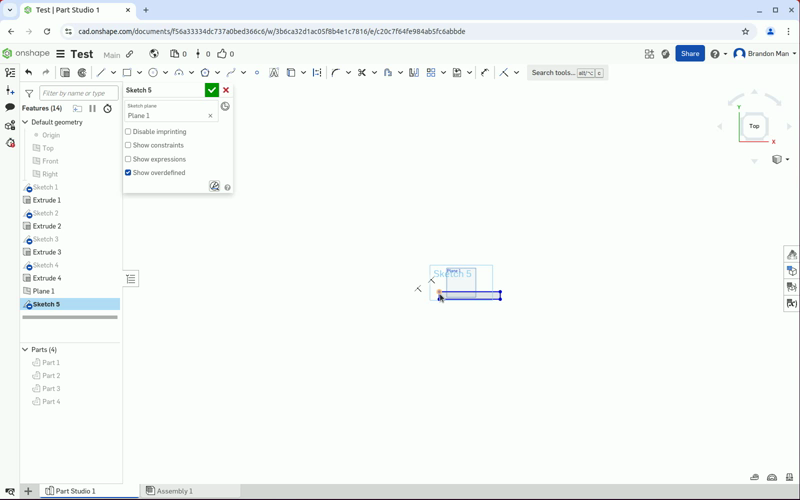
scroll(6)
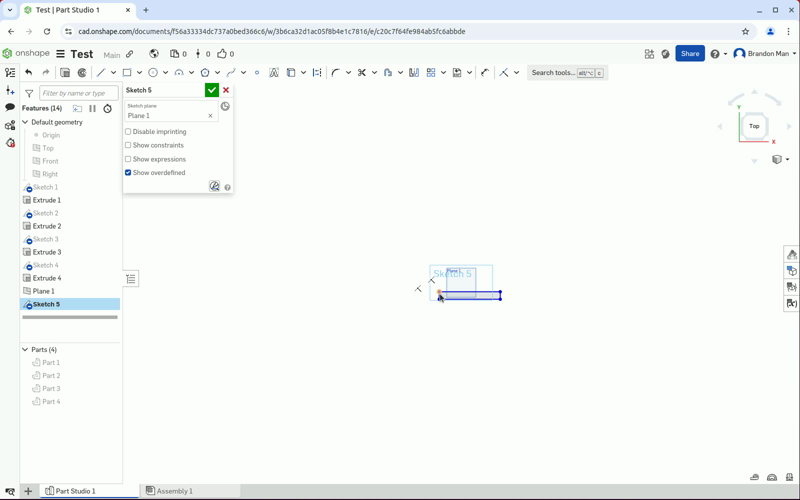
scroll(6)
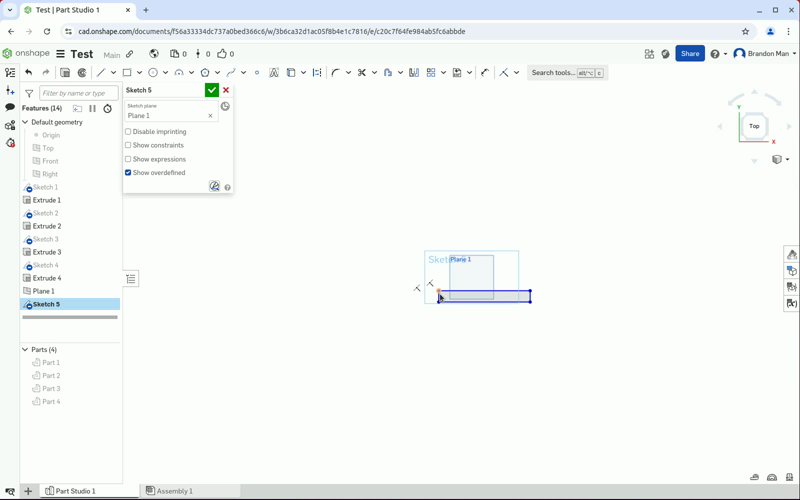
scroll(6)
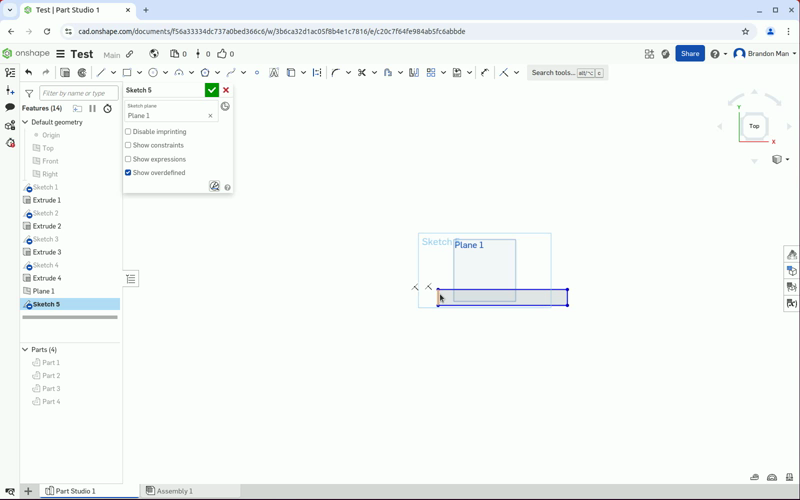
scroll(6)
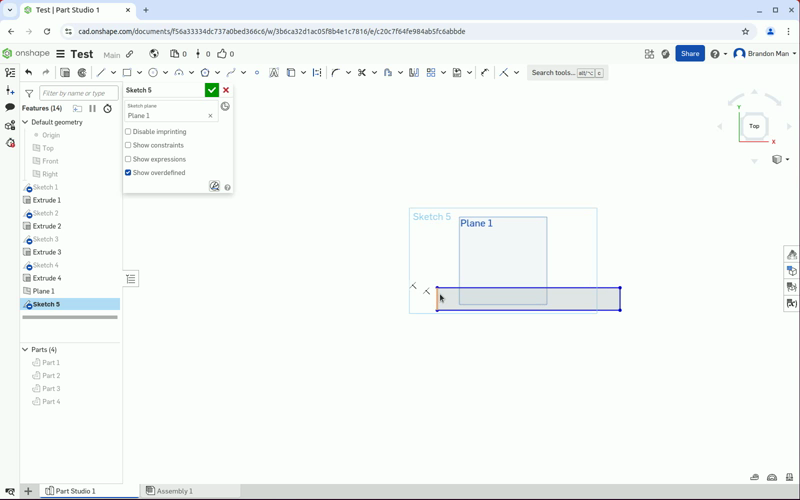
scroll(6)
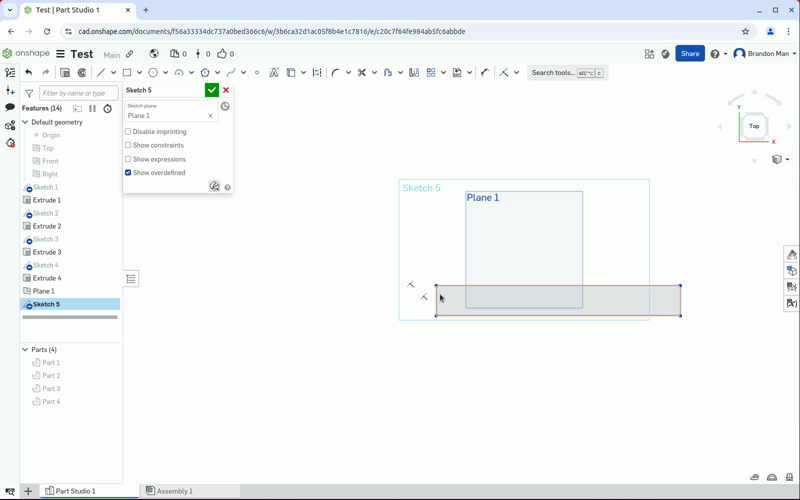
scroll(6)
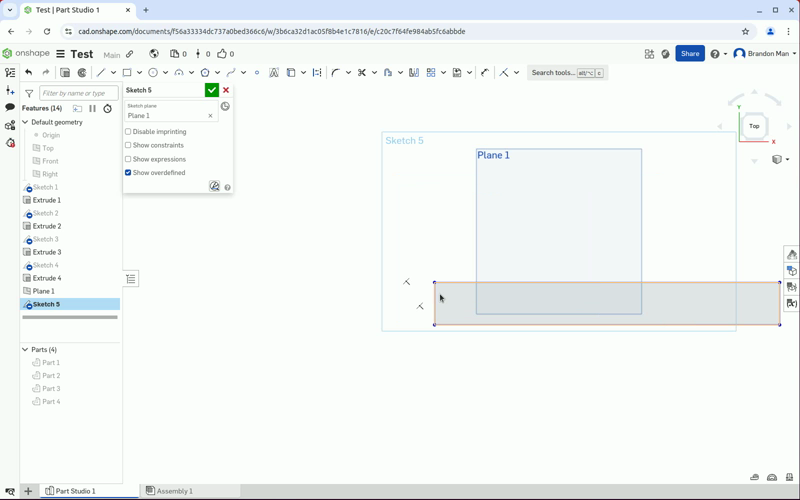
scroll(6)
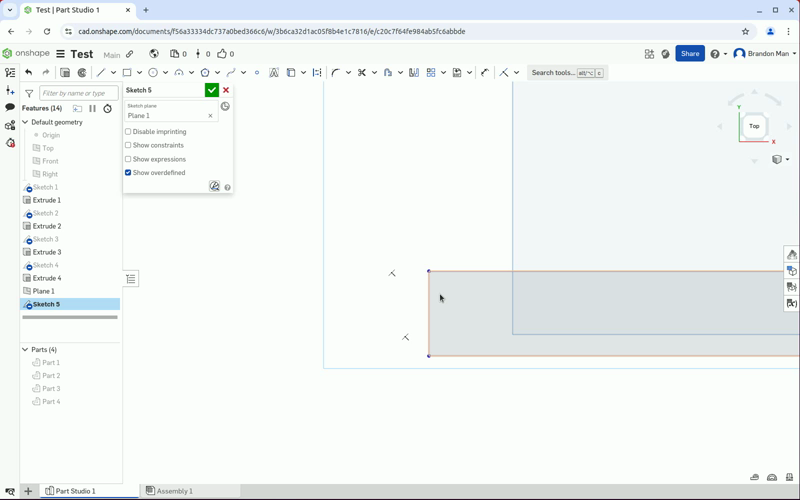
click(440, 293)
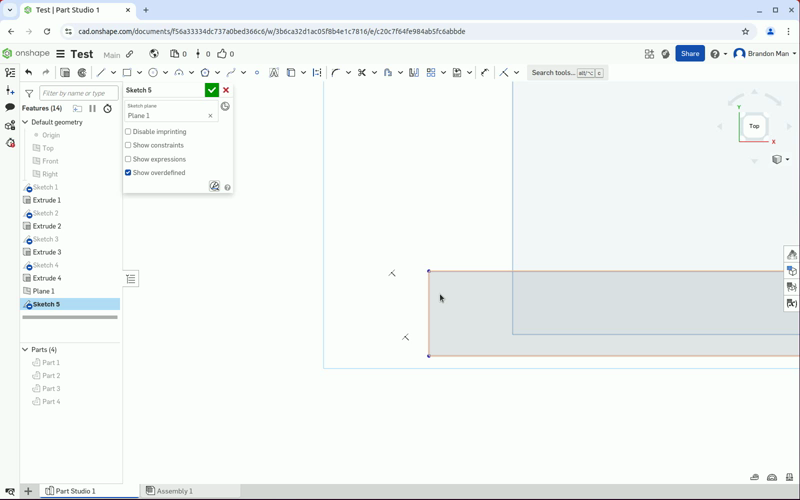
scroll(-6)
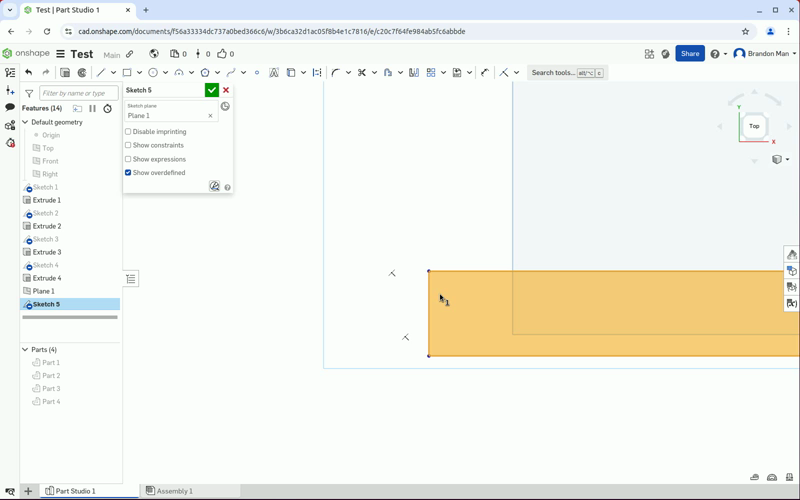
scroll(-6)
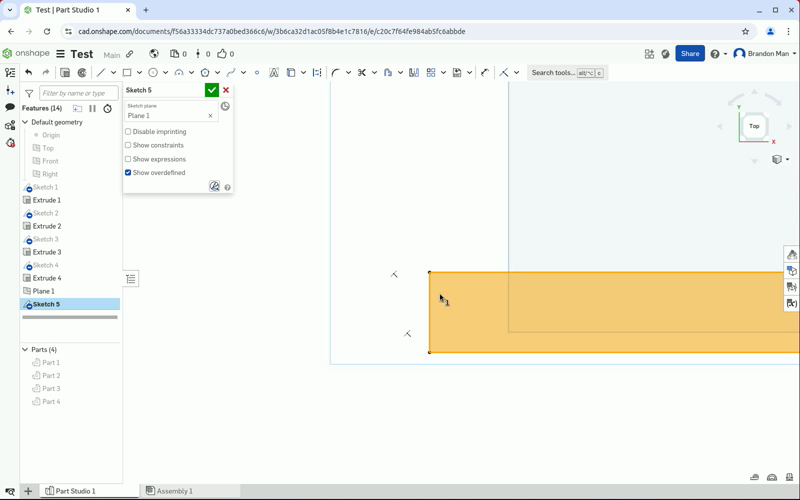
scroll(-6)
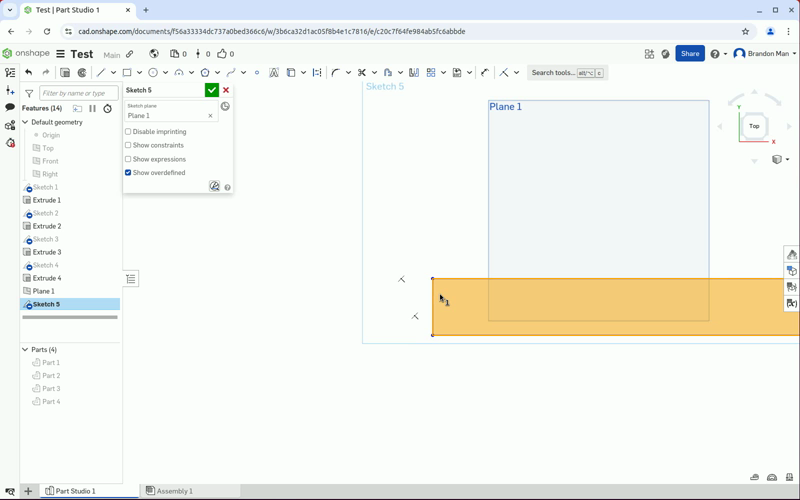
scroll(-6)
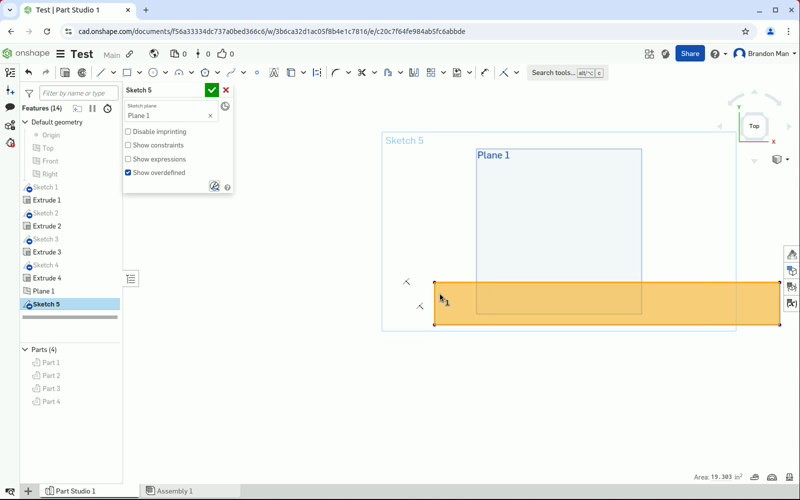
scroll(-6)
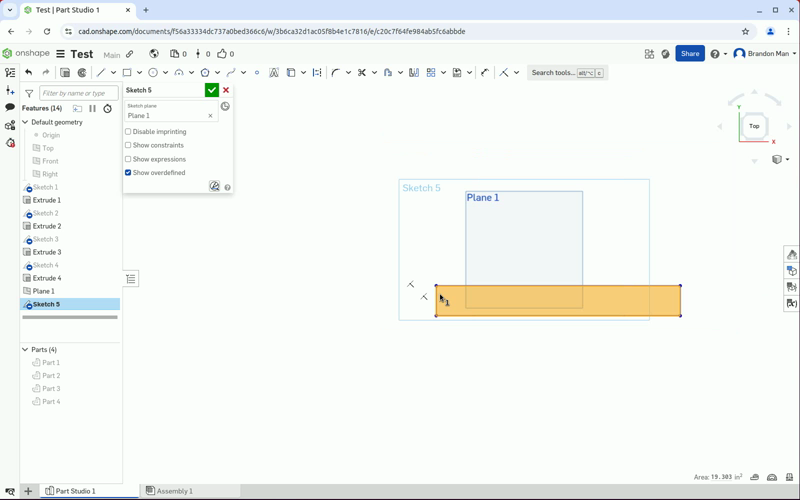
scroll(-6)
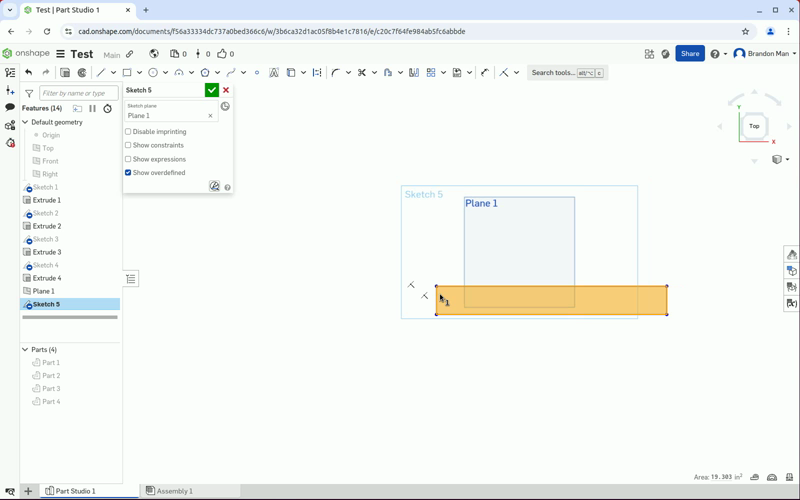
scroll(-6)
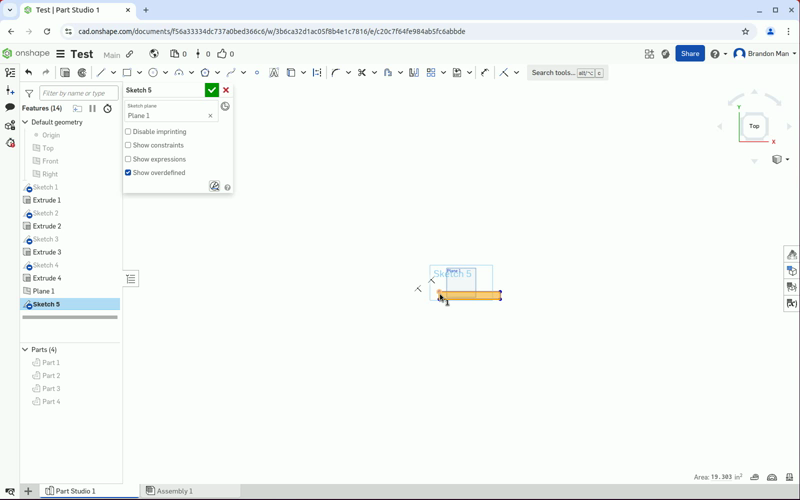
mouse_move(73, 352)
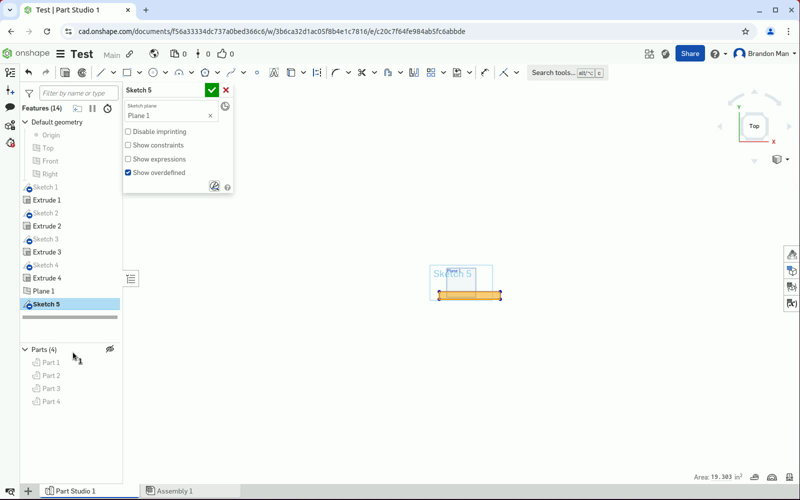
key(shift+y)
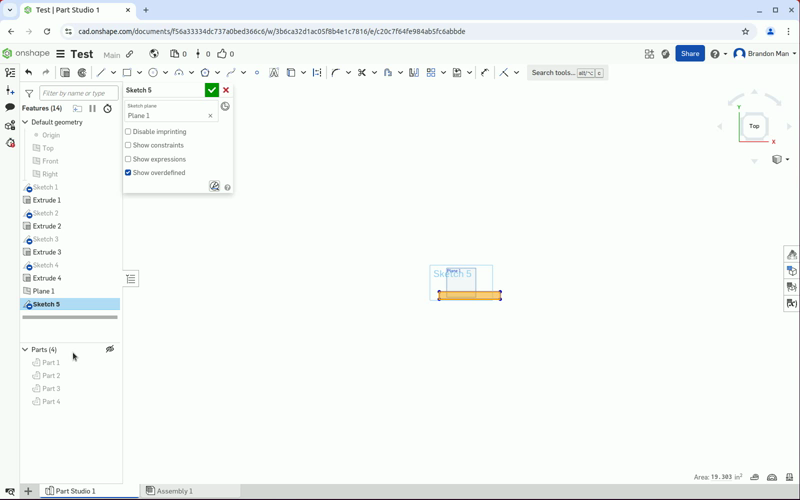
key(shift+e)
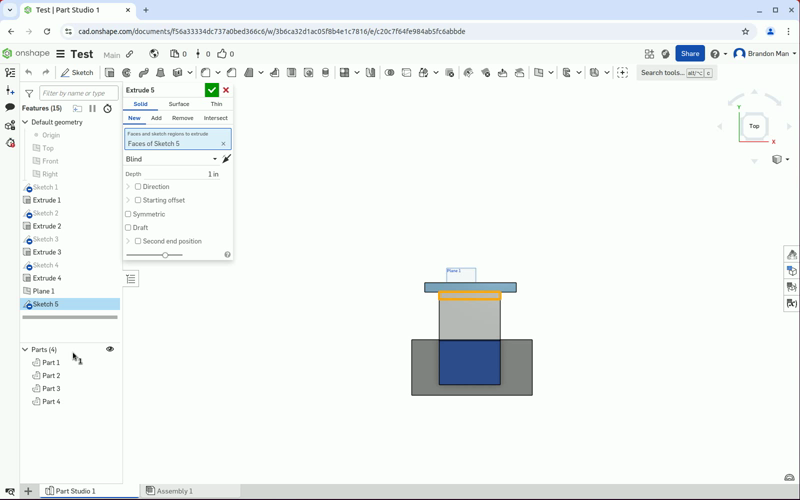
mouse_move(143, 106)
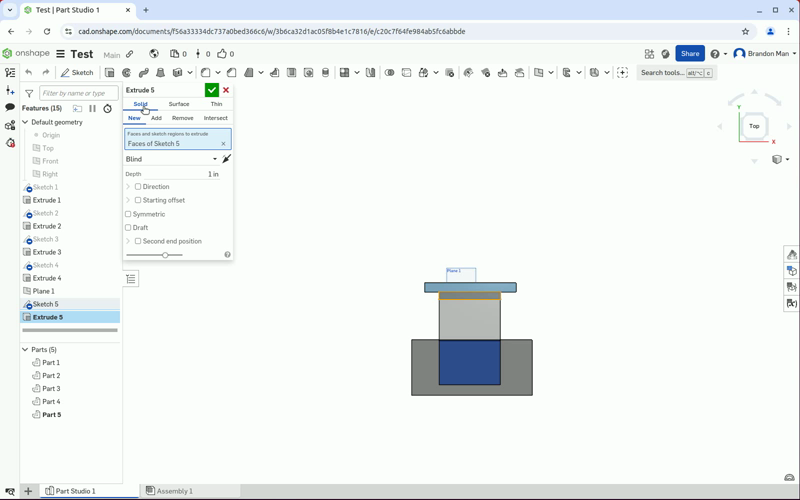
click(143, 106)
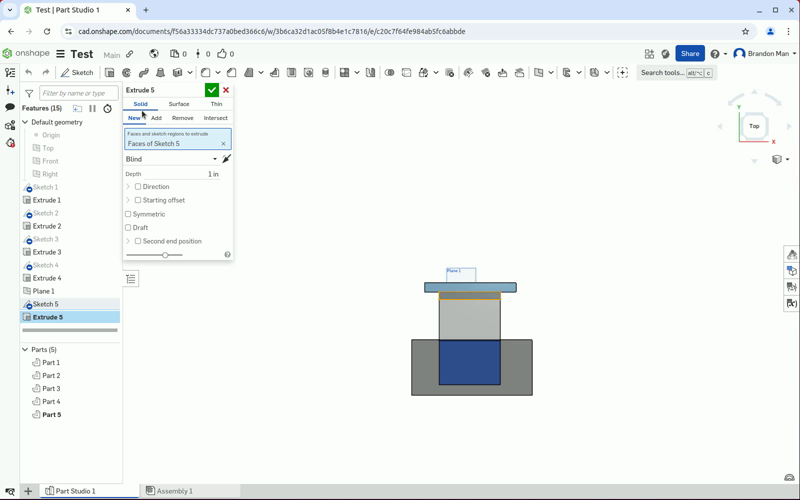
mouse_move(137, 120)
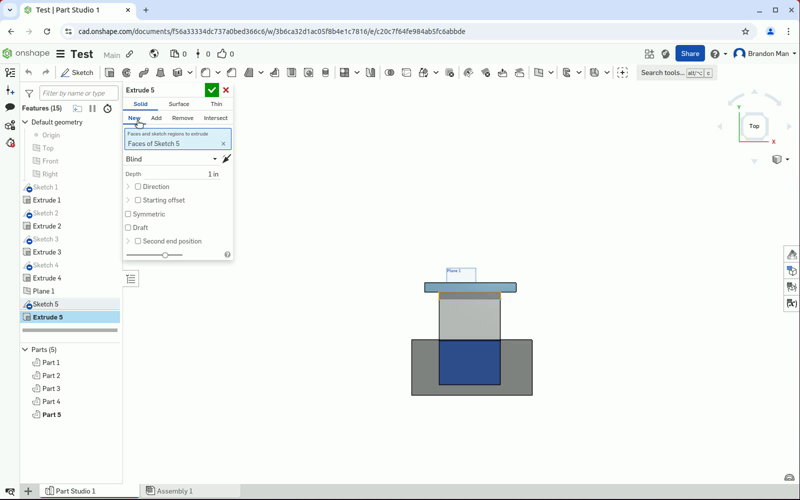
click(137, 120)
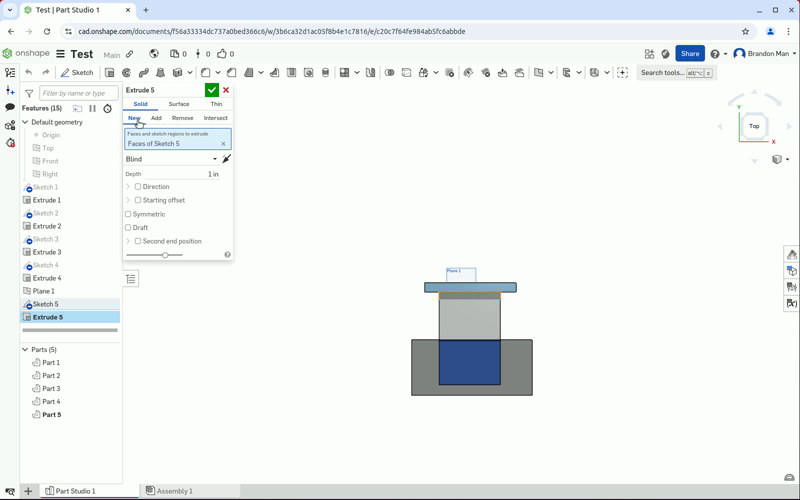
key(tab, 4)
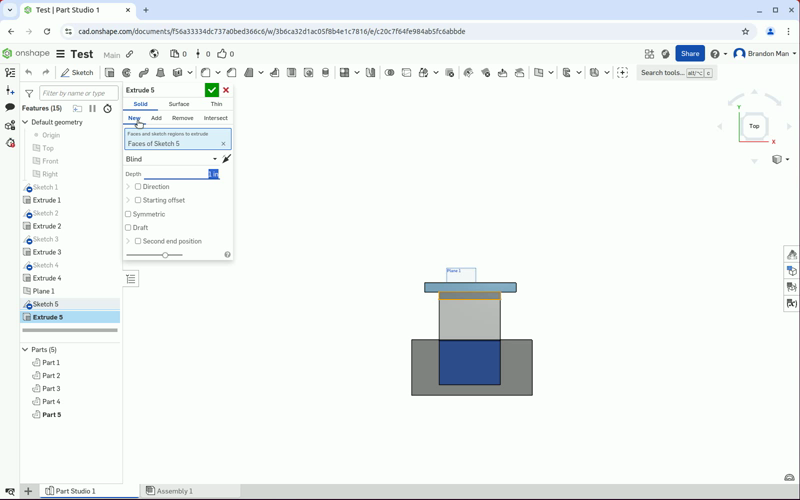
text(9.147)
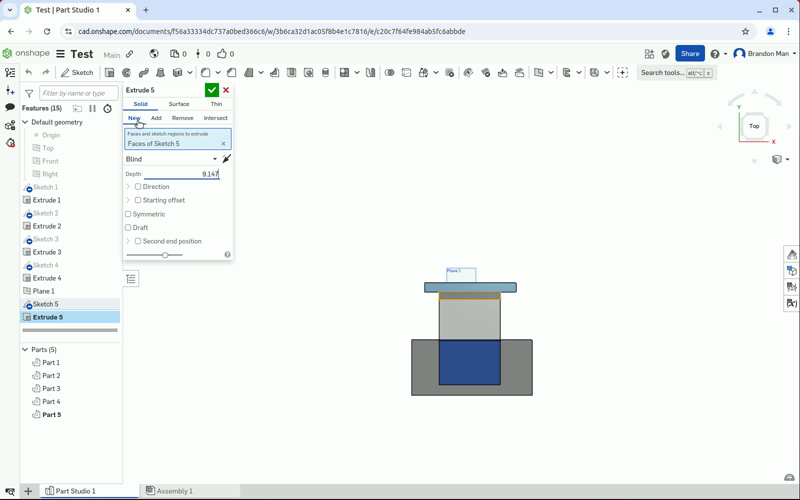
key(enter)
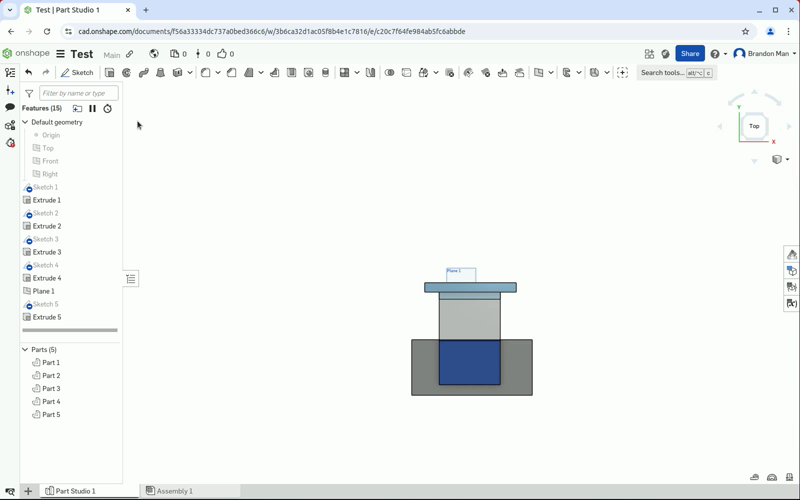
key(shift+h)
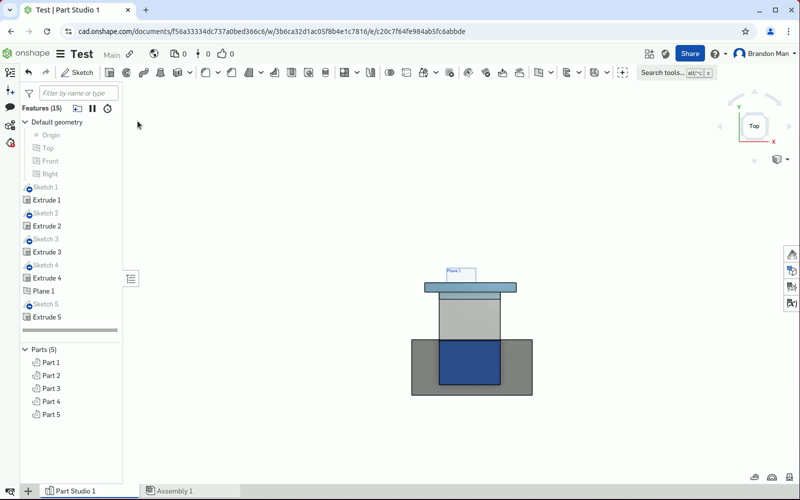
key(shift+h)
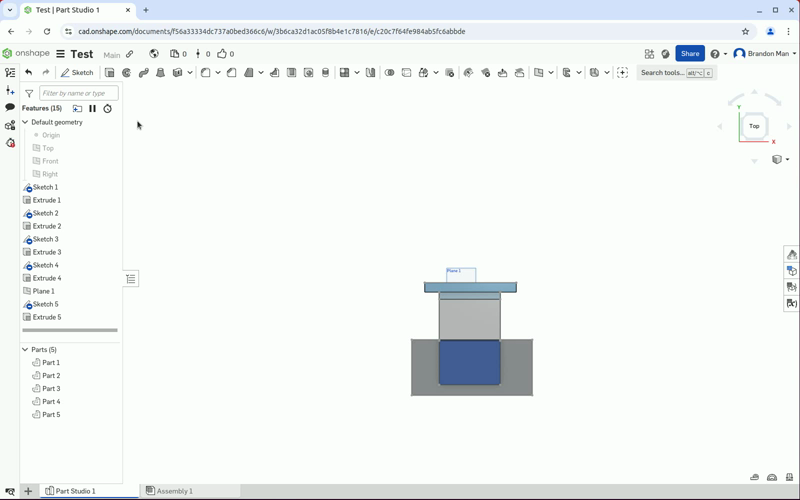
key(shift+7)
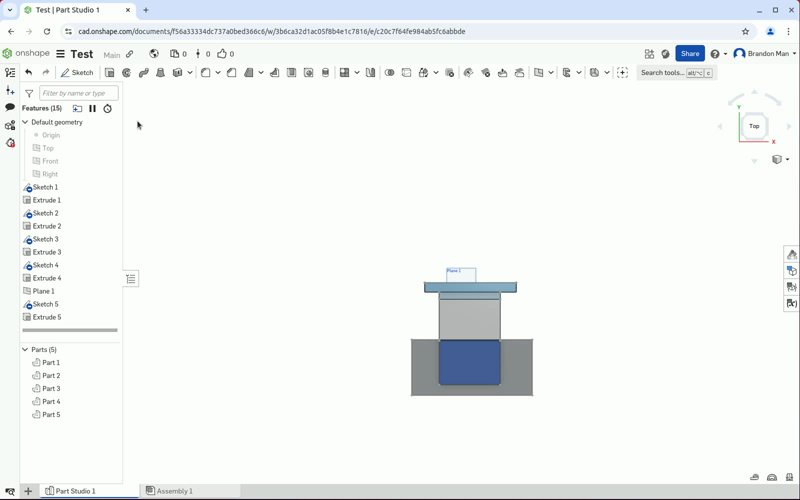
key(up, 3)
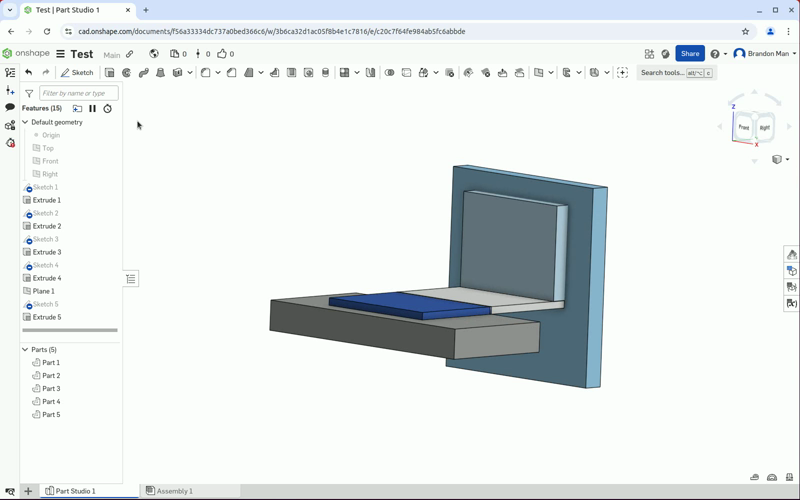
key(left, 3)
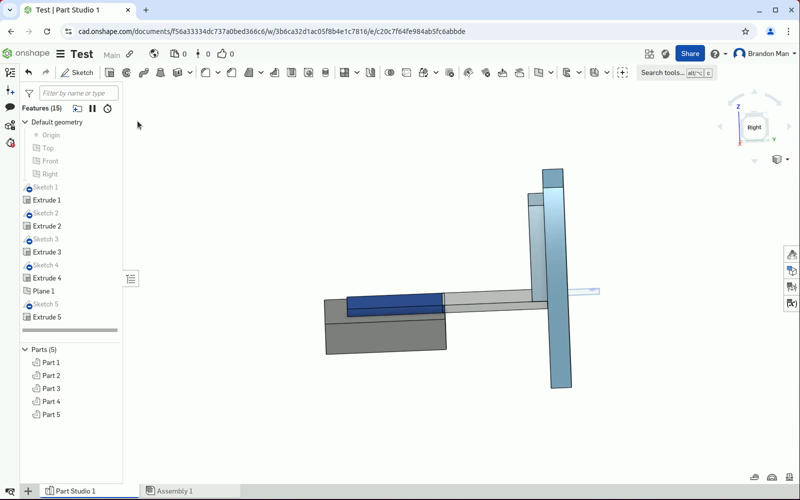
key(right, 3)
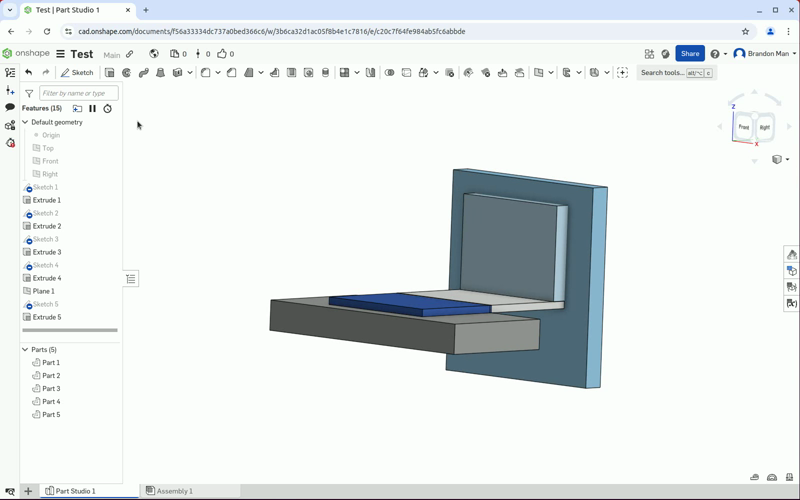
key(down, 3)
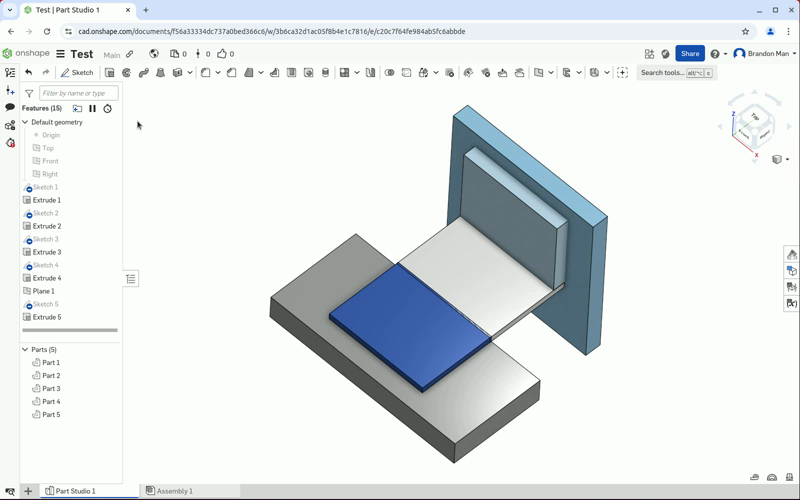
mouse_move(73, 189)
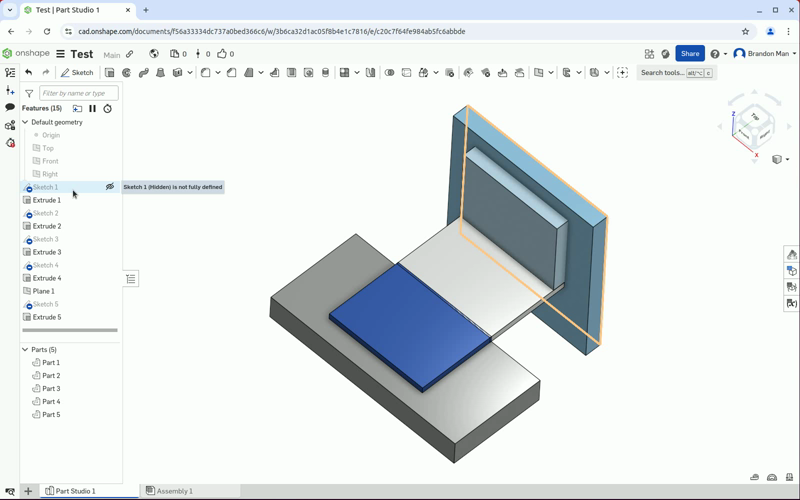
click(73, 189)